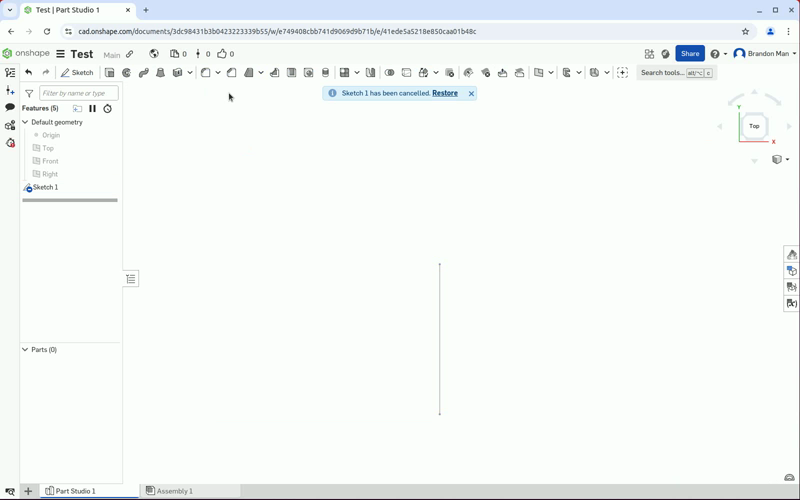
key(shift+h)
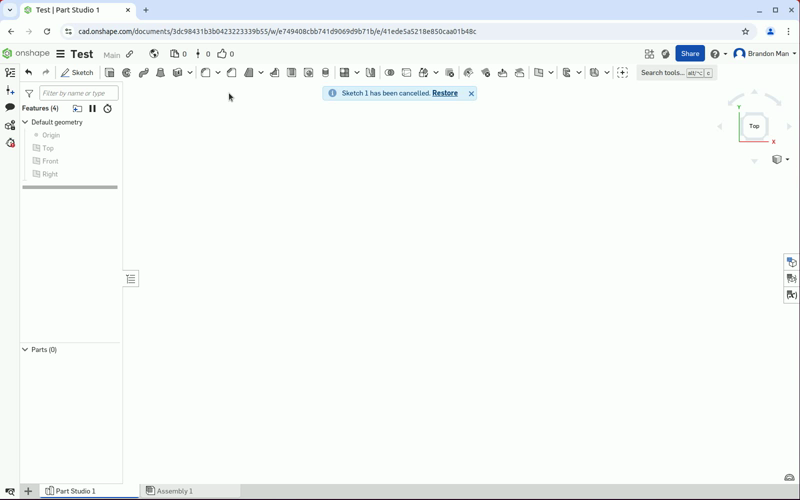
mouse_move(73, 352)
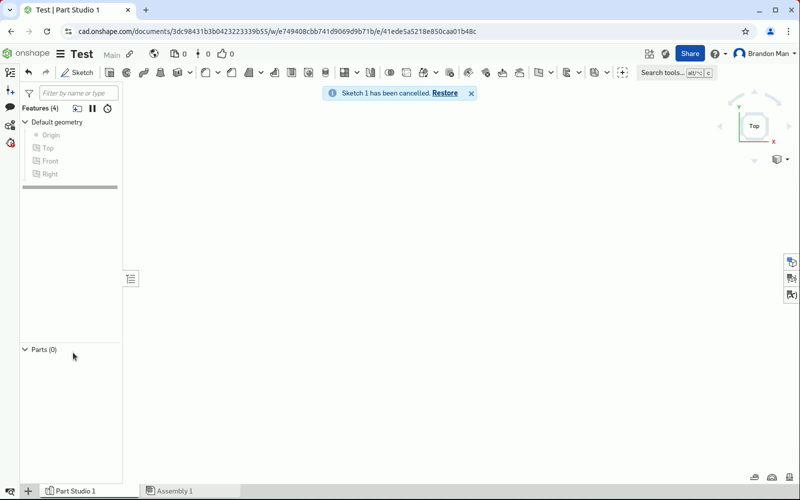
key(y)
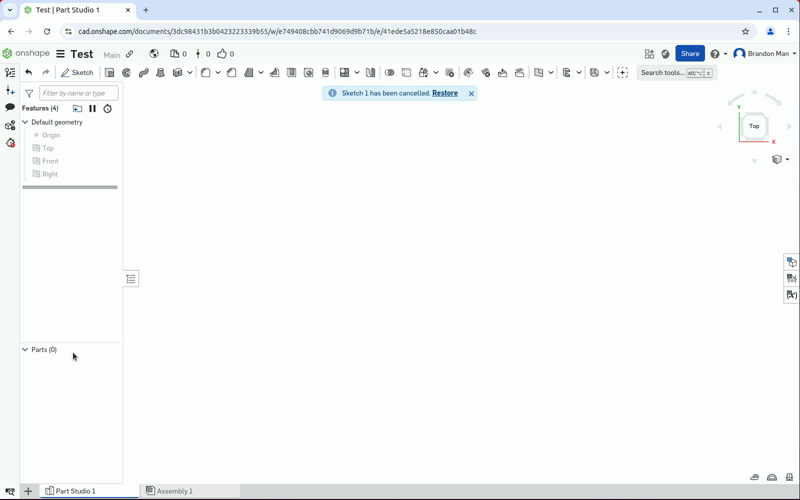
key(shift+p)
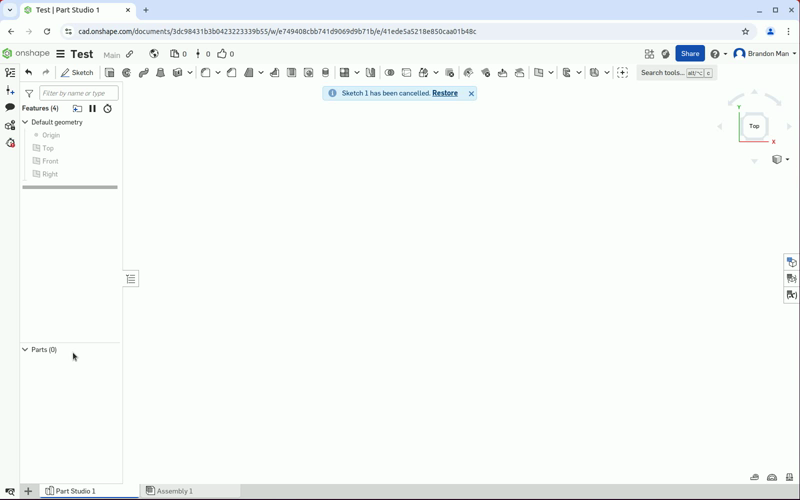
key(space)
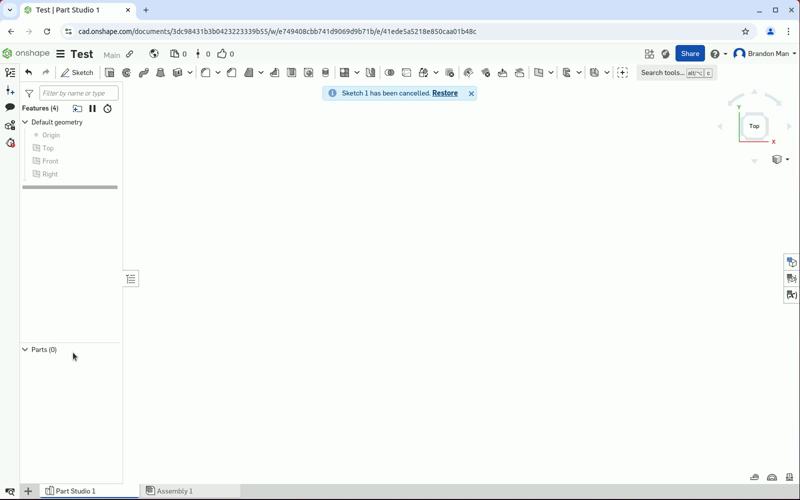
key_down(shift)
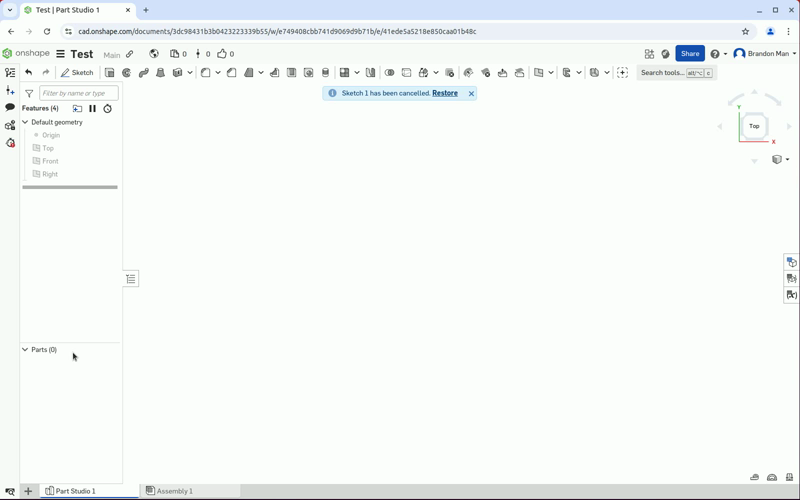
key(up)
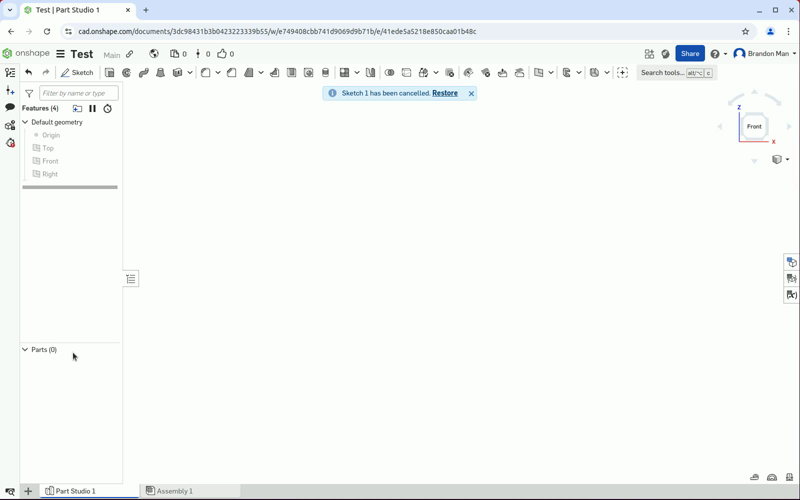
key_up(shift)
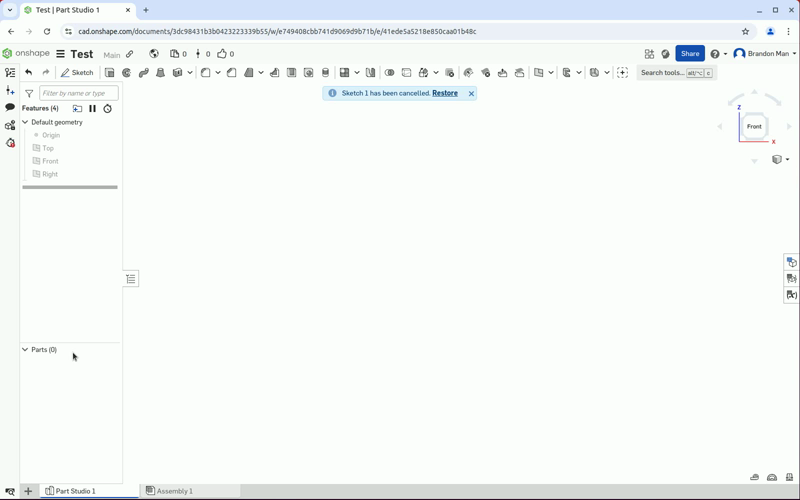
mouse_move(73, 352)
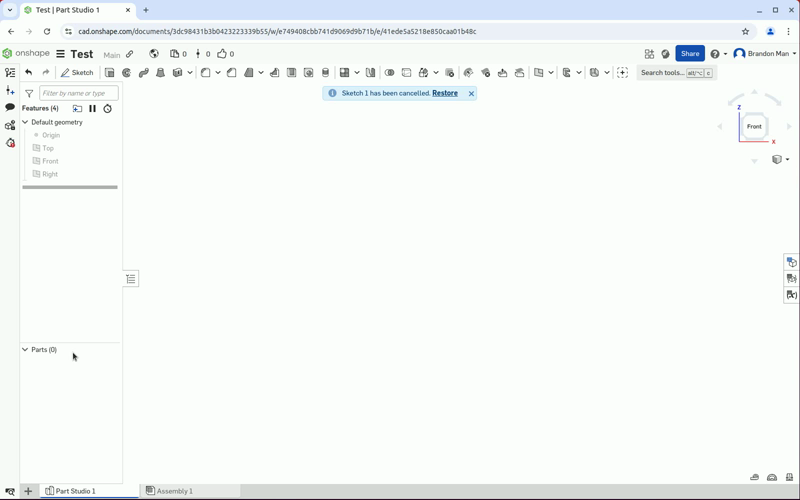
key(shift+y)
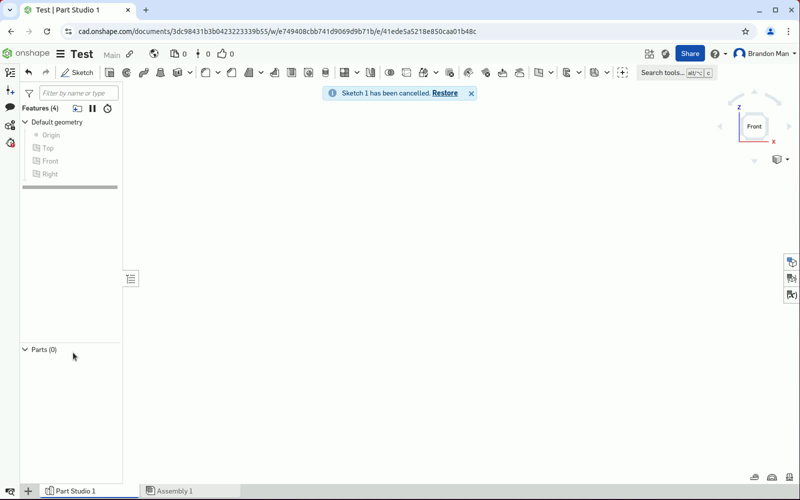
key(shift+s)
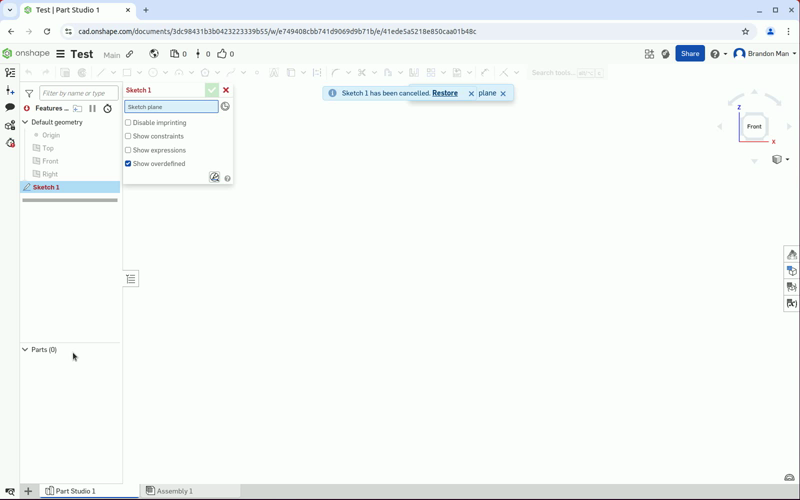
mouse_move(73, 163)
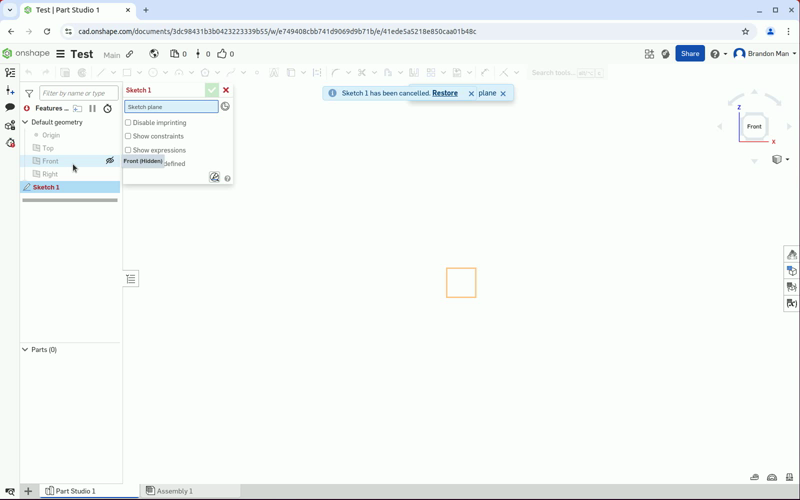
click(73, 163)
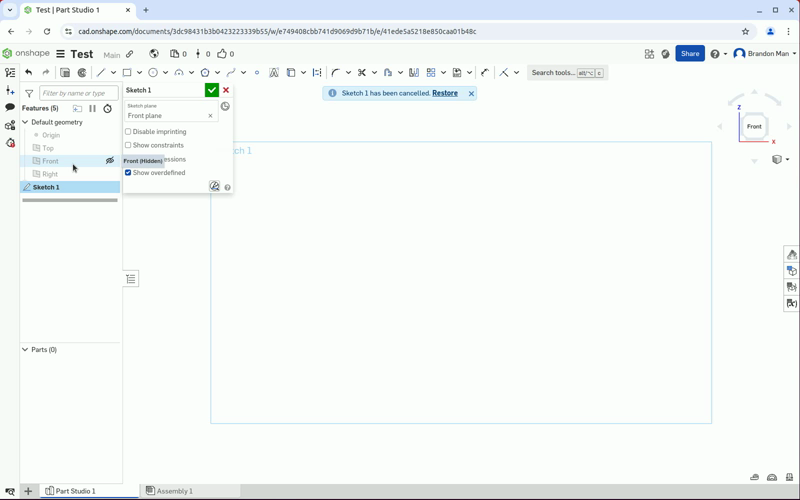
mouse_move(73, 352)
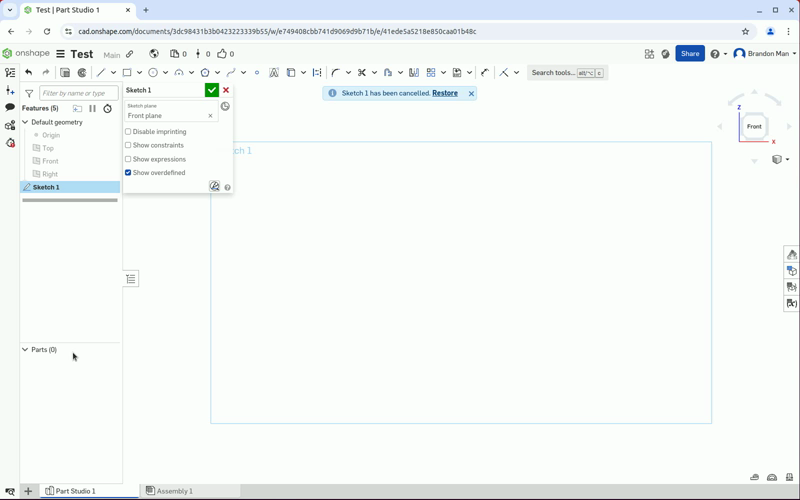
key(y)
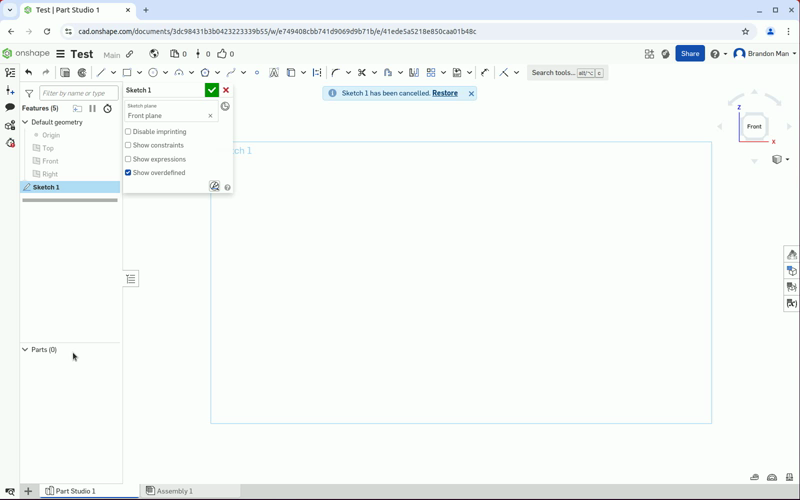
key(c)
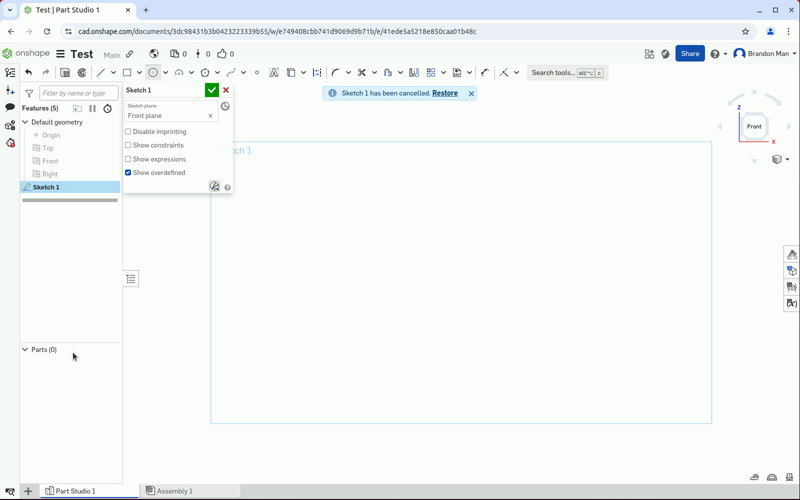
key_down(shift)
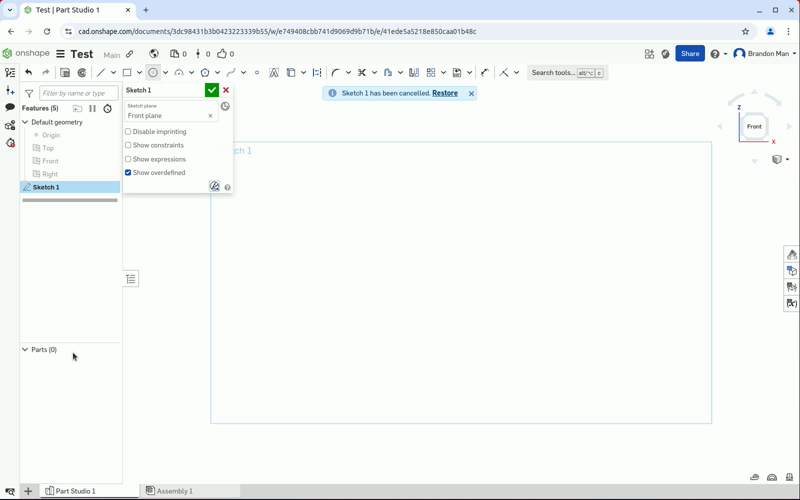
mouse_move(461, 282)
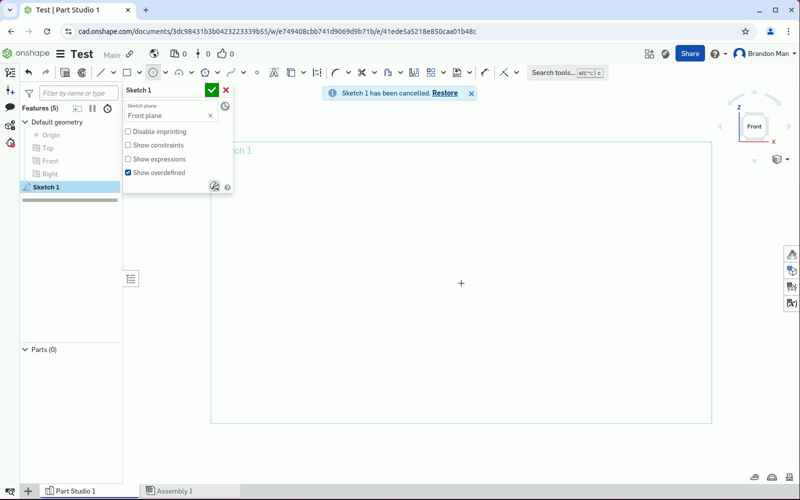
click(461, 282)
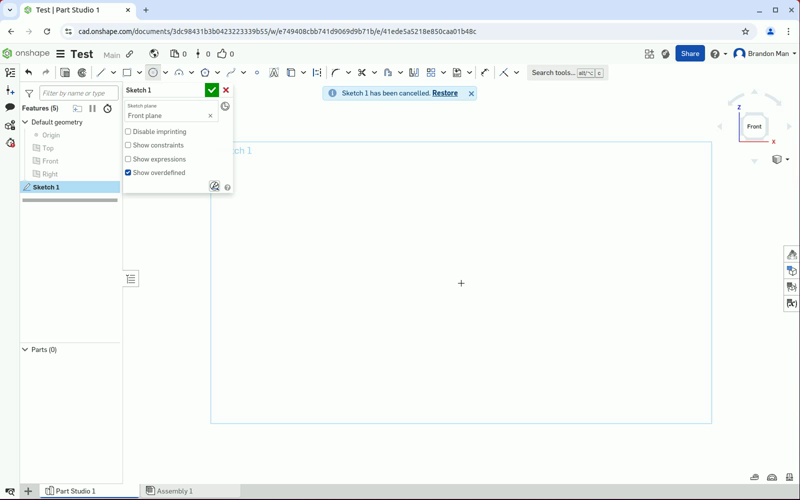
key_up(shift)
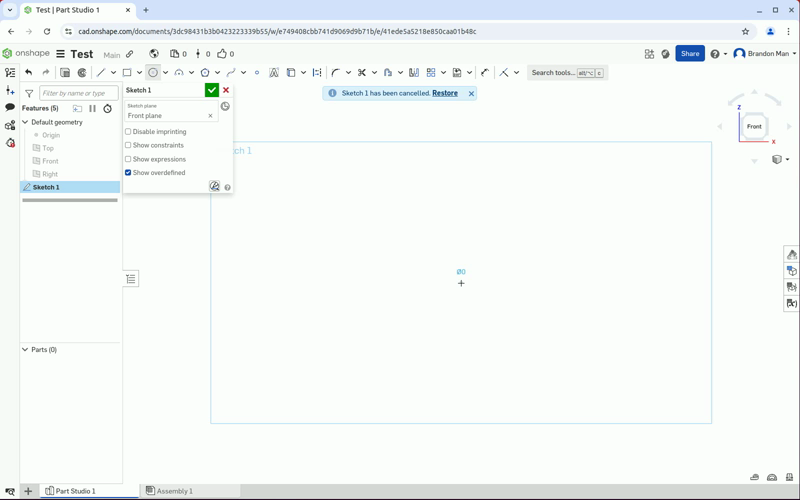
mouse_move(463, 282)
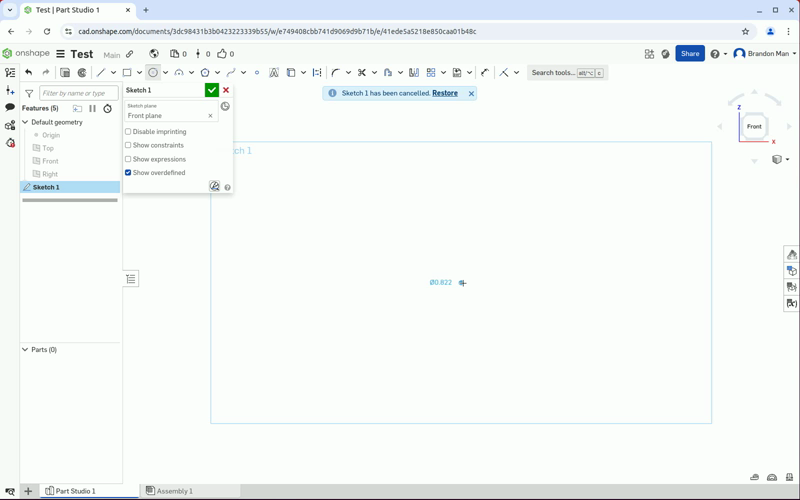
scroll(6)
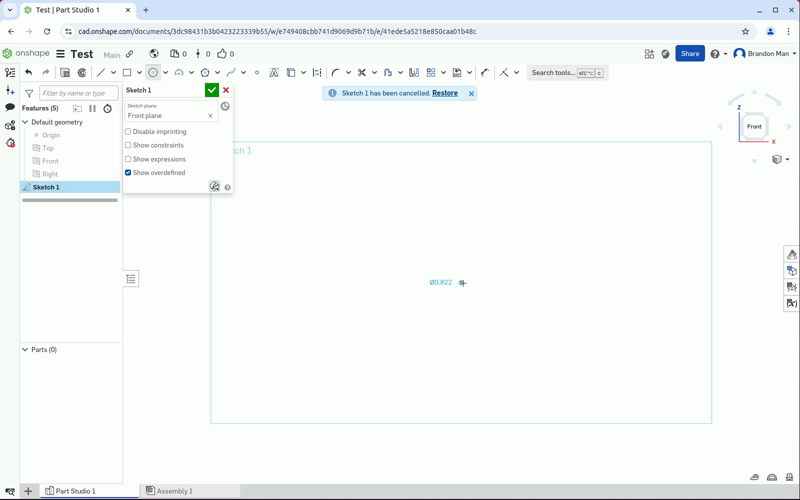
scroll(6)
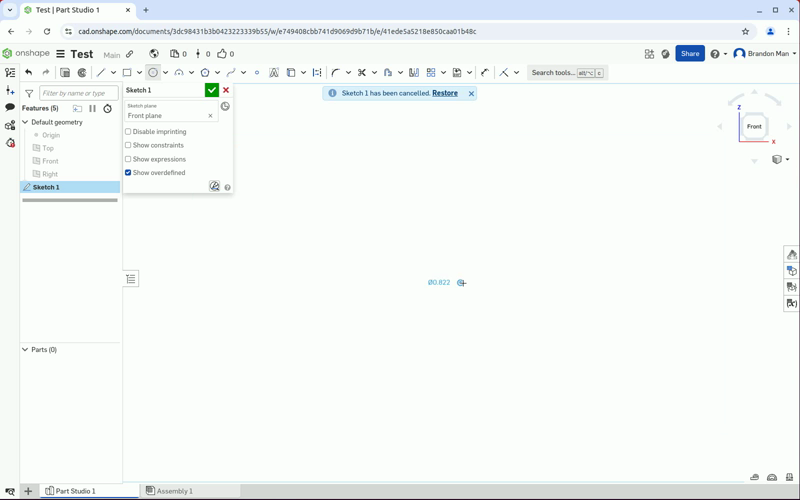
scroll(6)
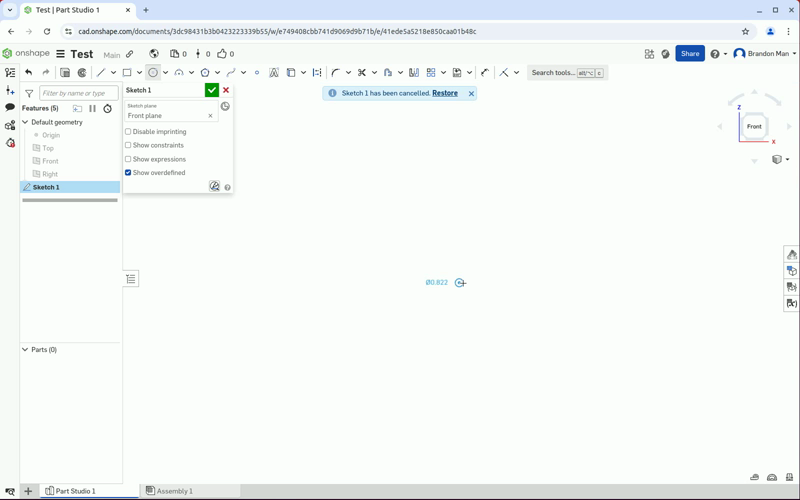
scroll(6)
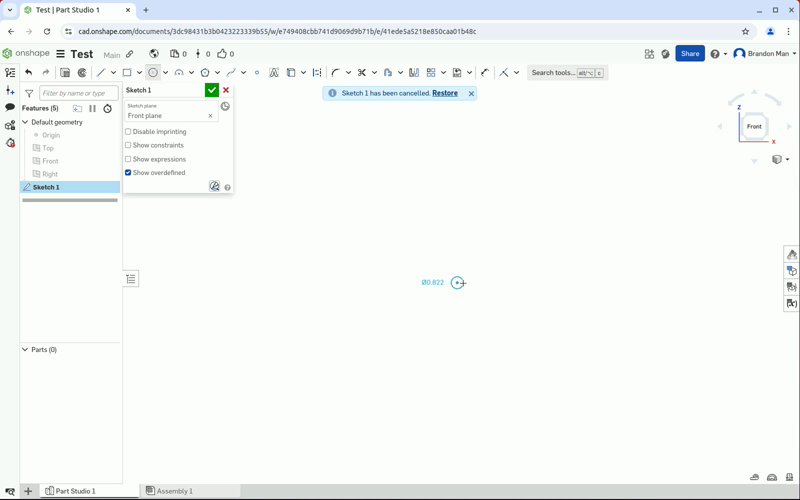
scroll(6)
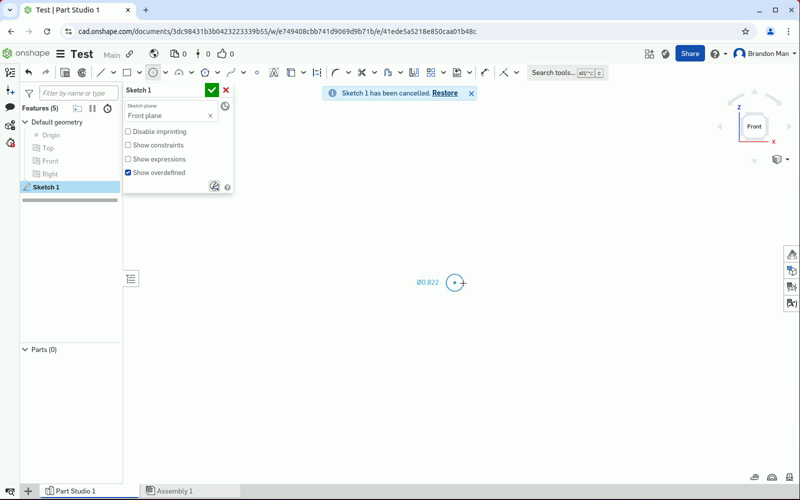
scroll(6)
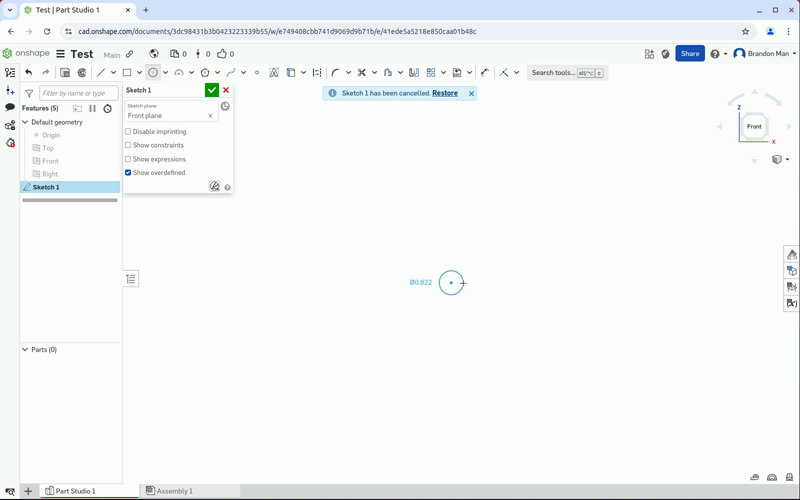
scroll(6)
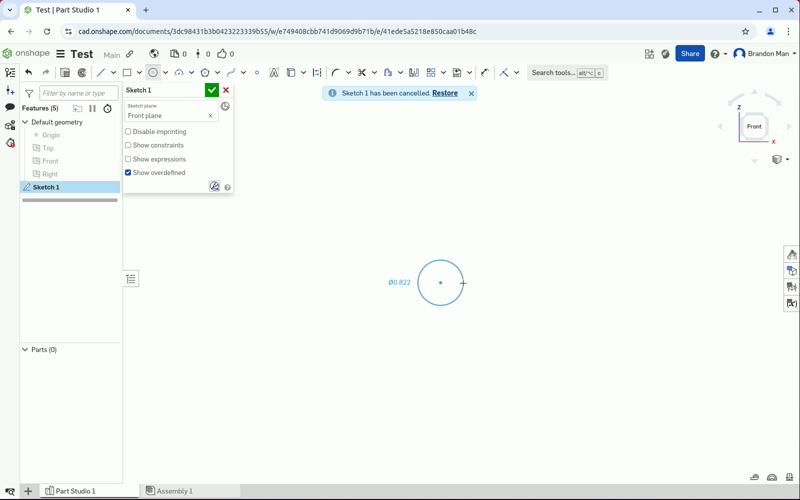
click(463, 282)
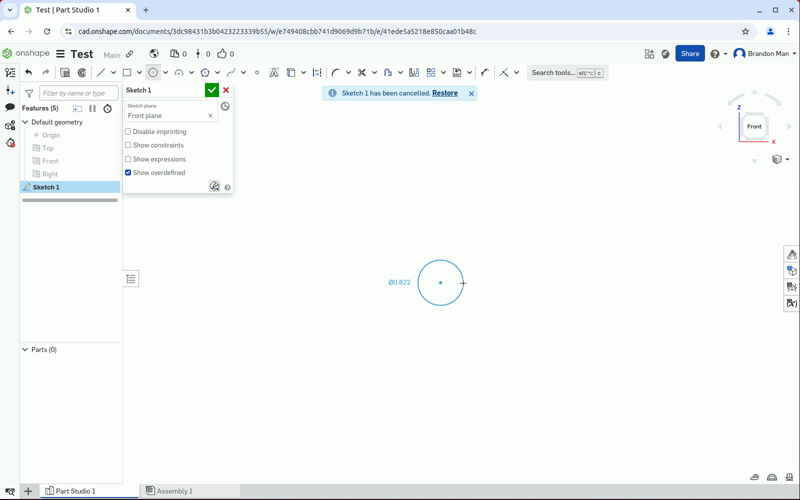
scroll(-6)
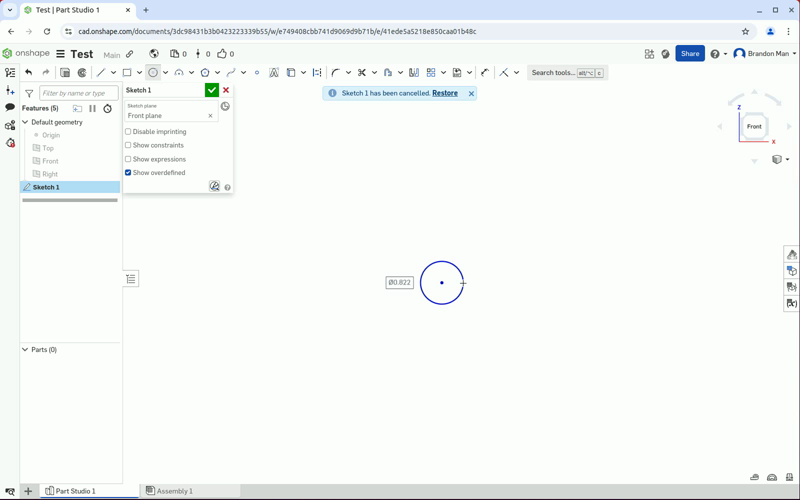
scroll(-6)
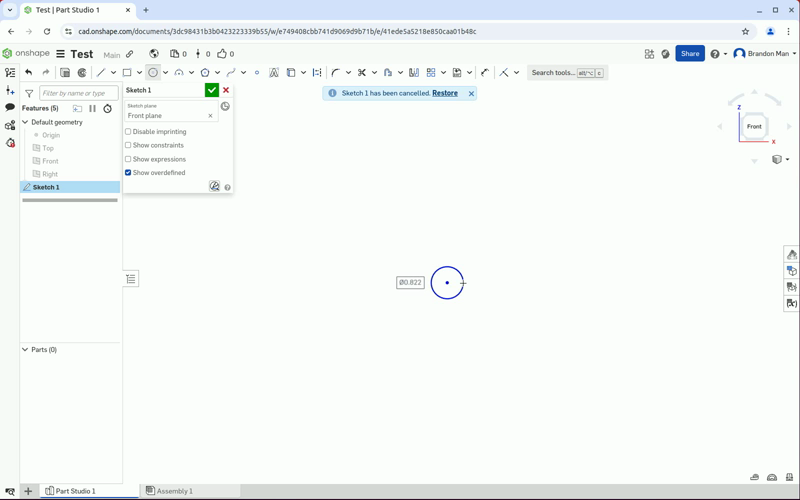
scroll(-6)
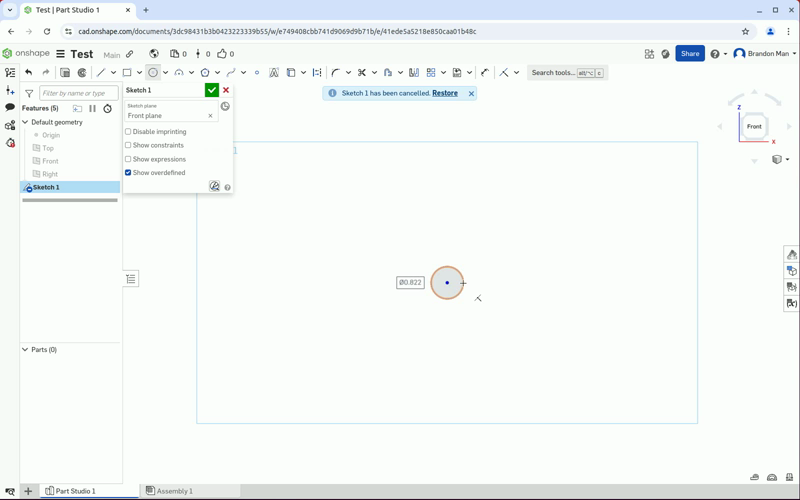
scroll(-6)
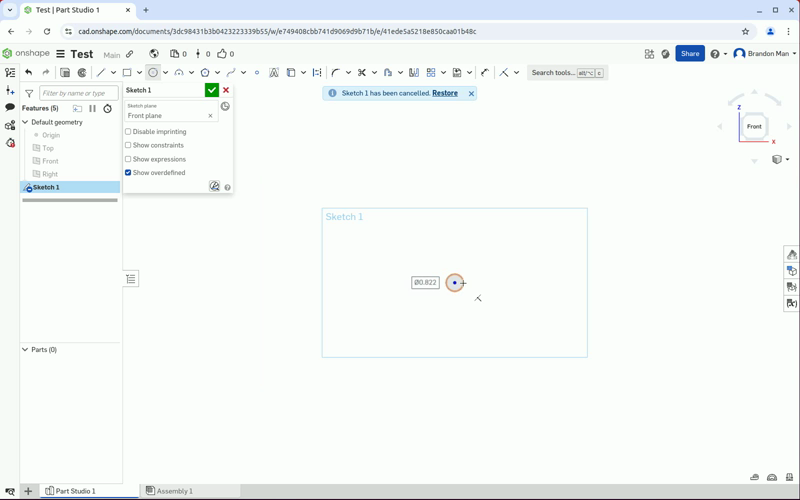
scroll(-6)
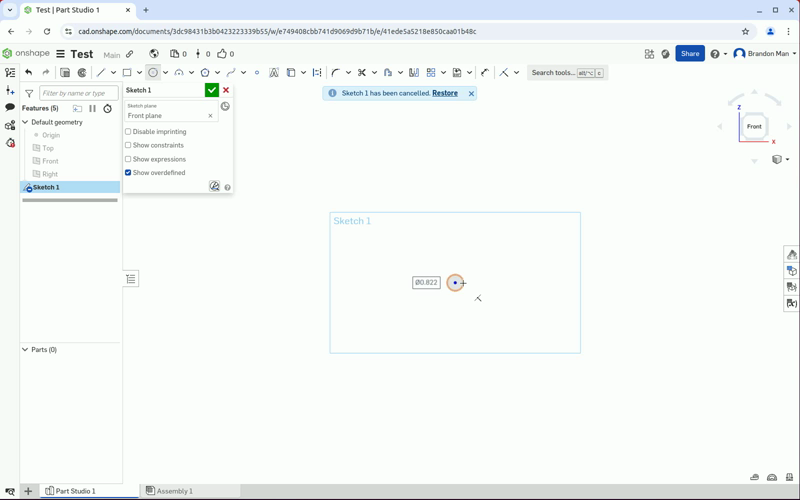
scroll(-6)
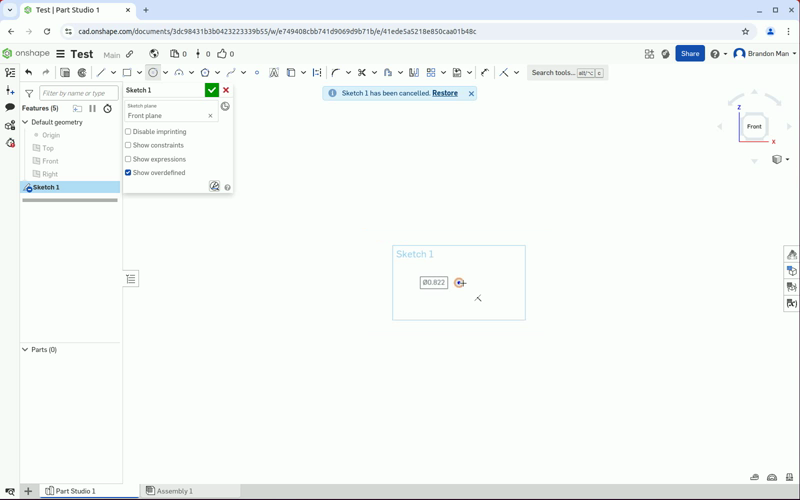
scroll(-6)
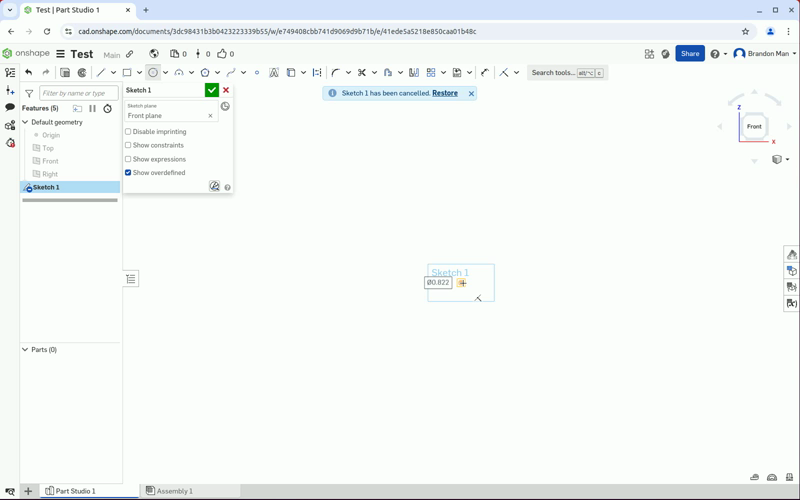
key(esc)
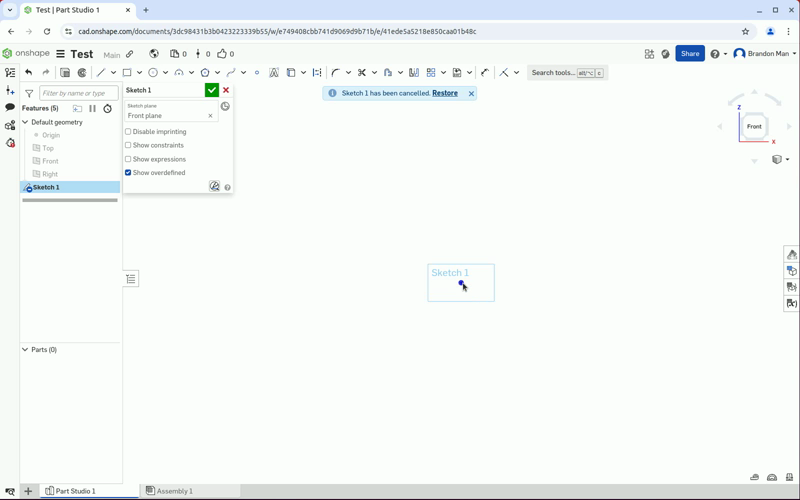
mouse_move(460, 283)
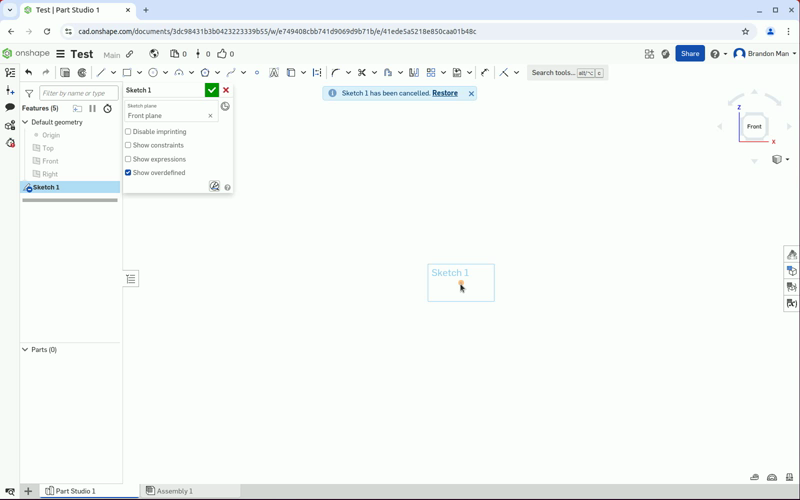
scroll(6)
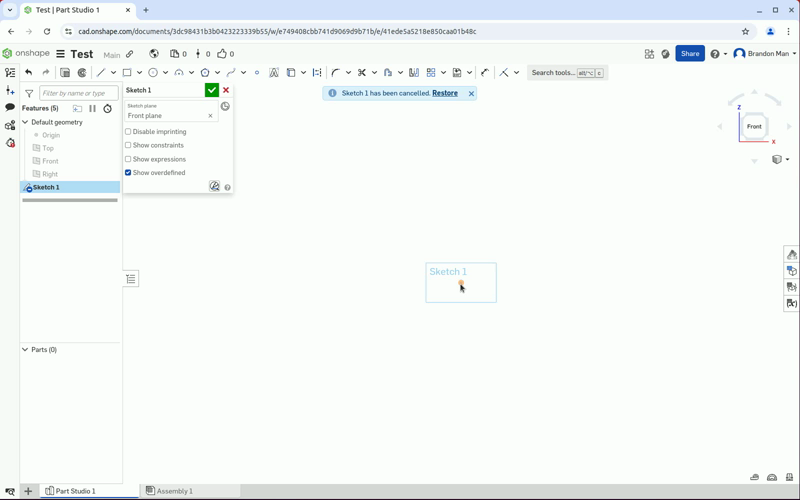
scroll(6)
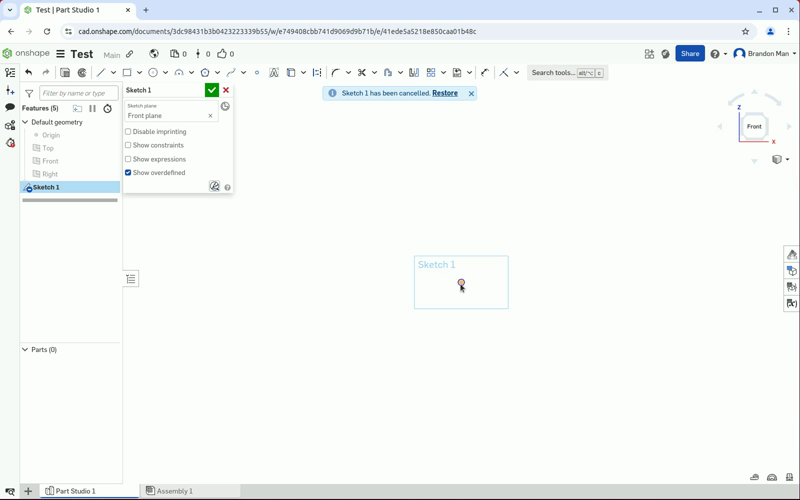
scroll(6)
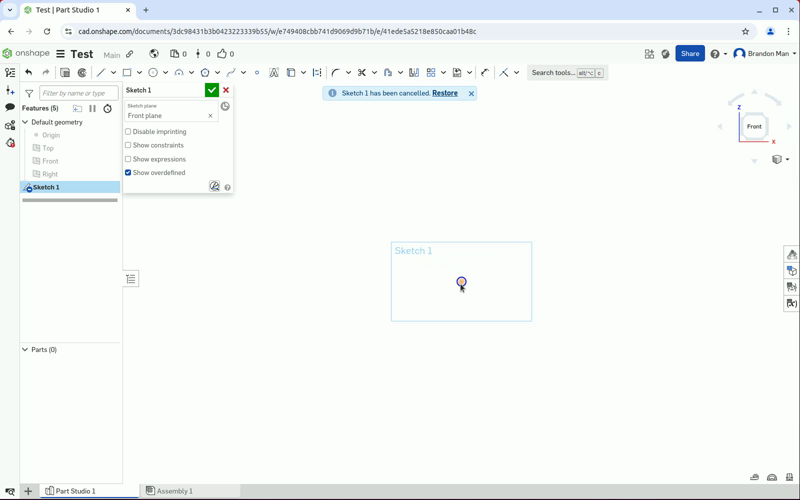
scroll(6)
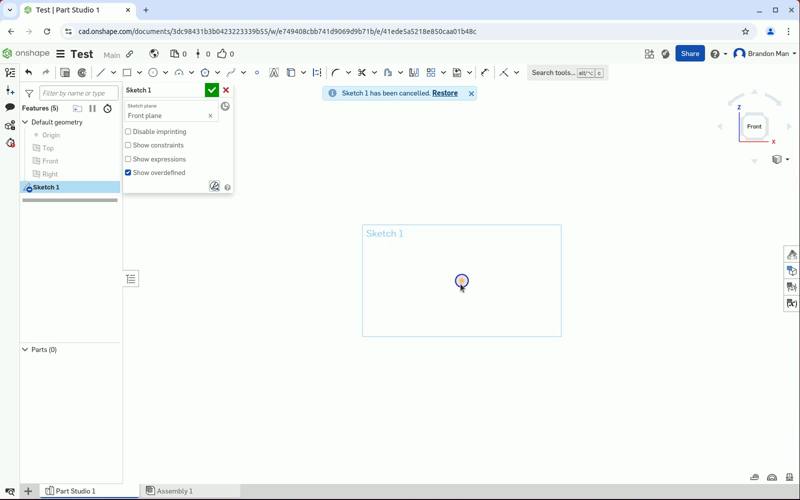
scroll(6)
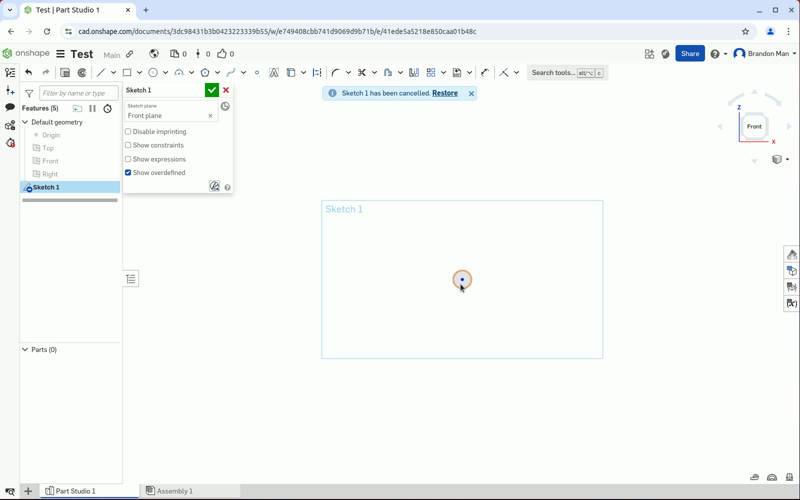
scroll(6)
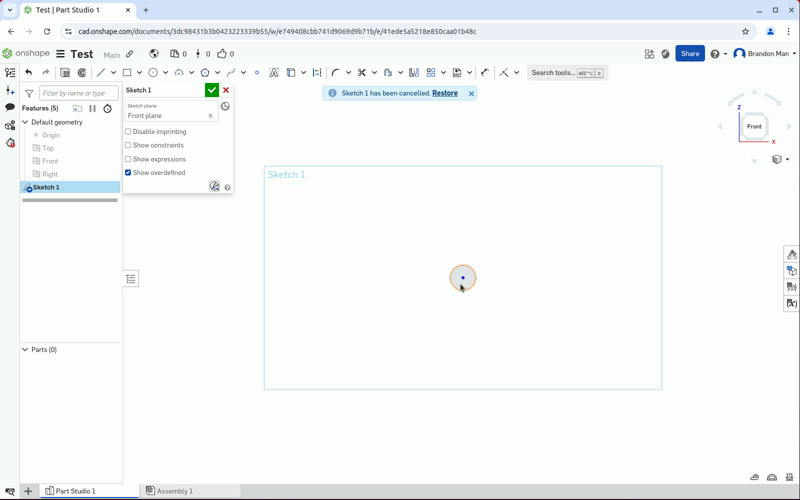
scroll(6)
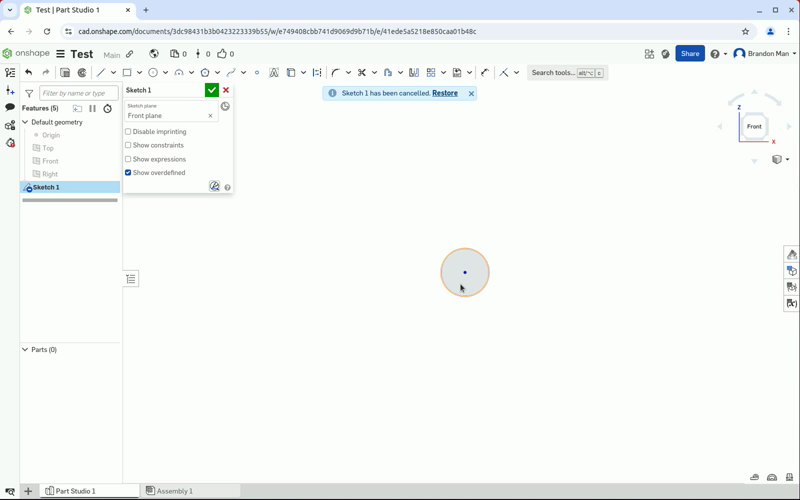
click(460, 283)
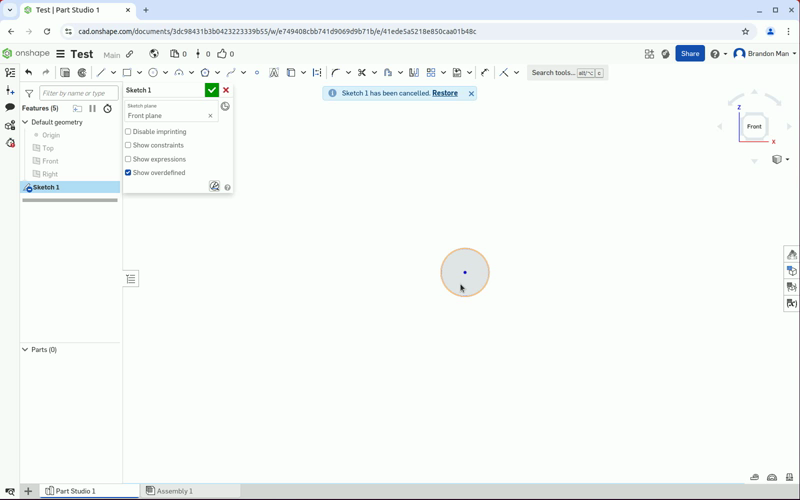
scroll(-6)
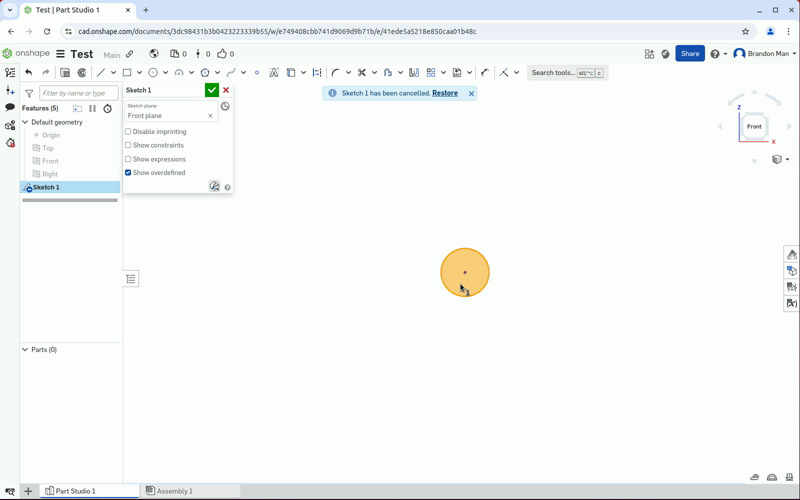
scroll(-6)
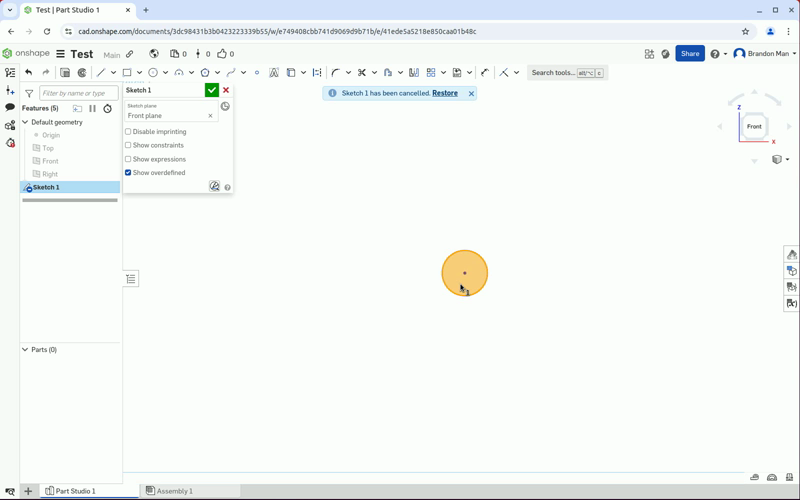
scroll(-6)
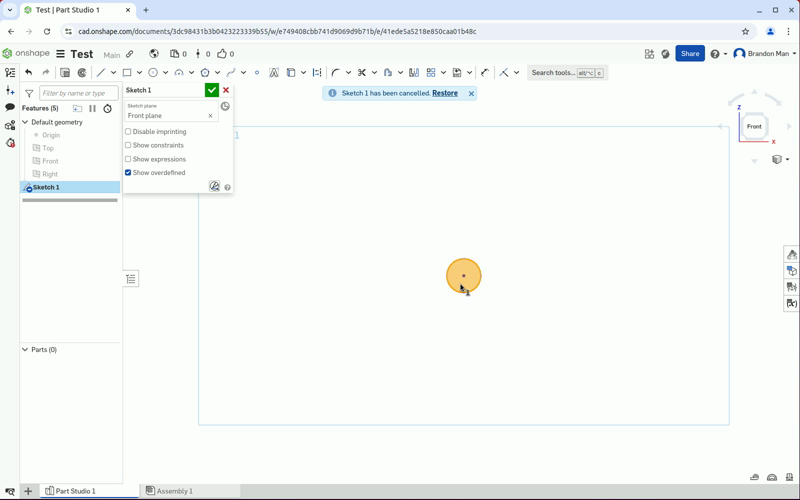
scroll(-6)
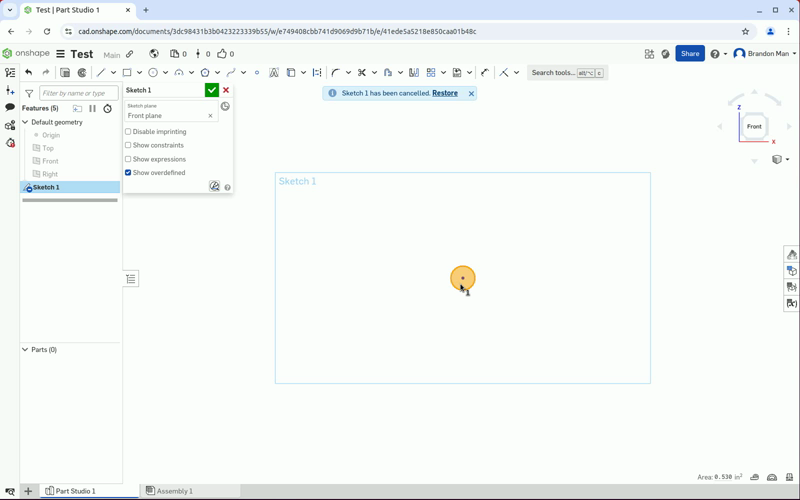
scroll(-6)
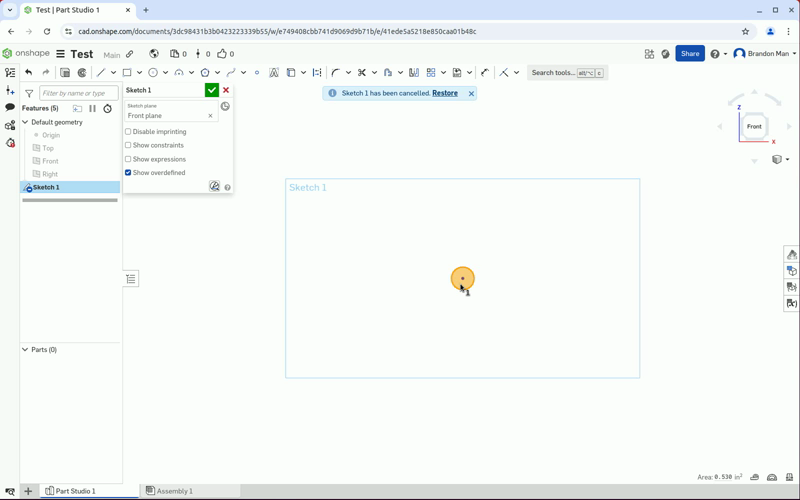
scroll(-6)
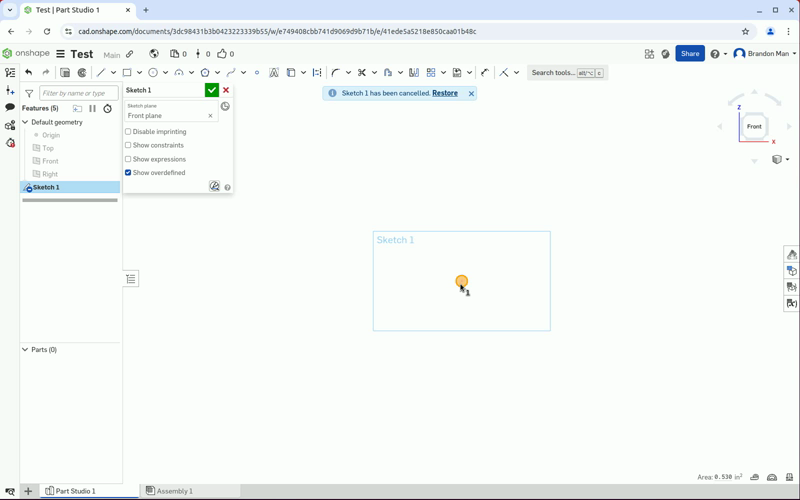
scroll(-6)
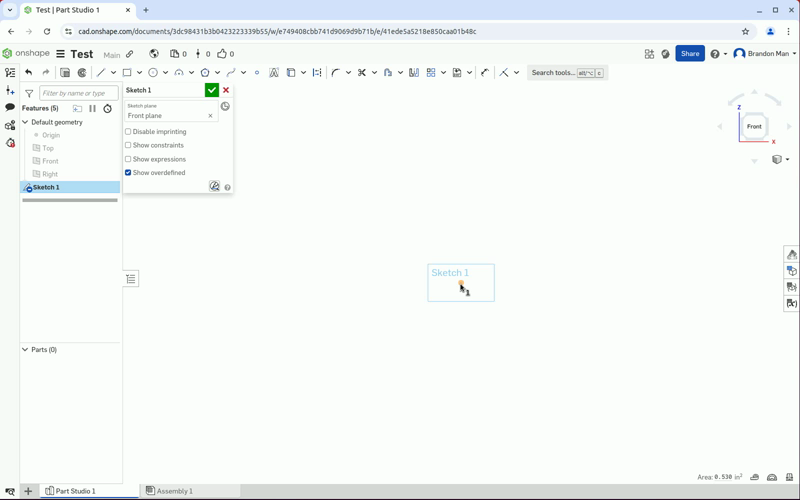
mouse_move(73, 352)
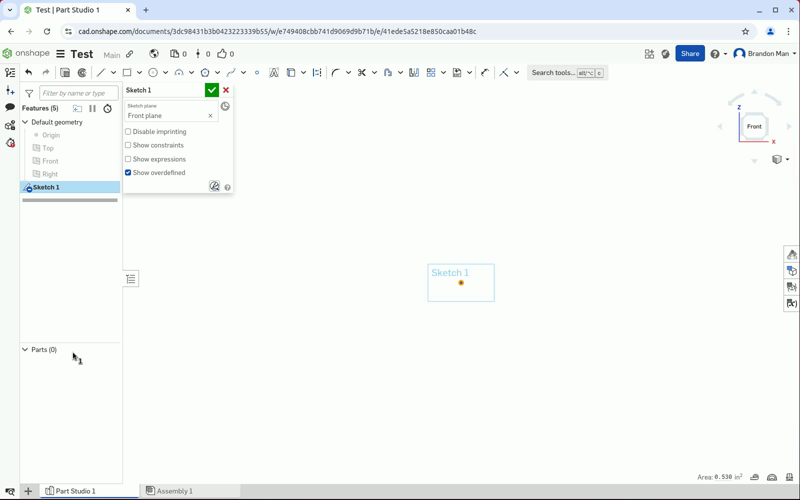
key(shift+y)
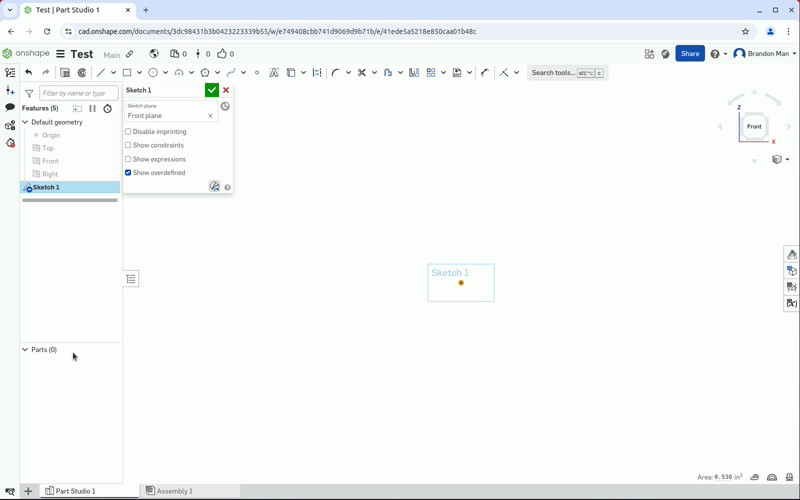
key(shift+e)
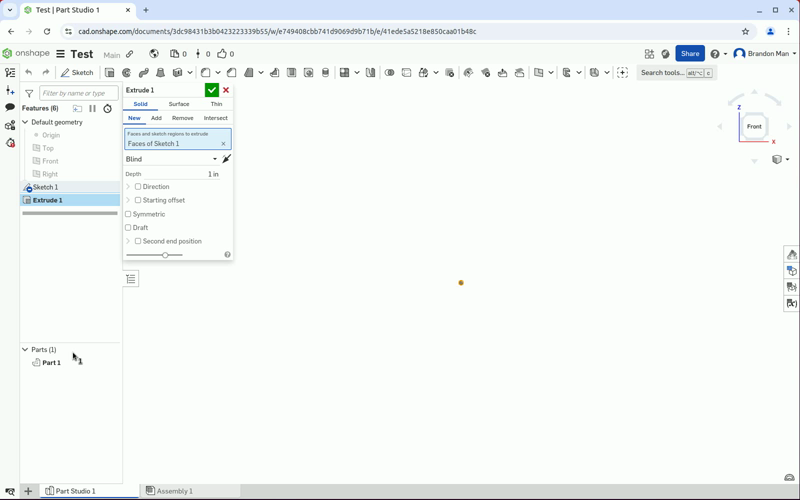
mouse_move(143, 106)
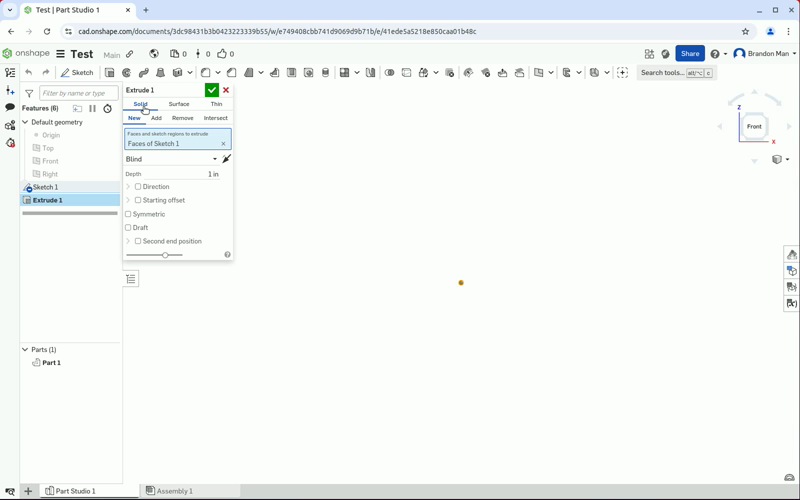
click(143, 106)
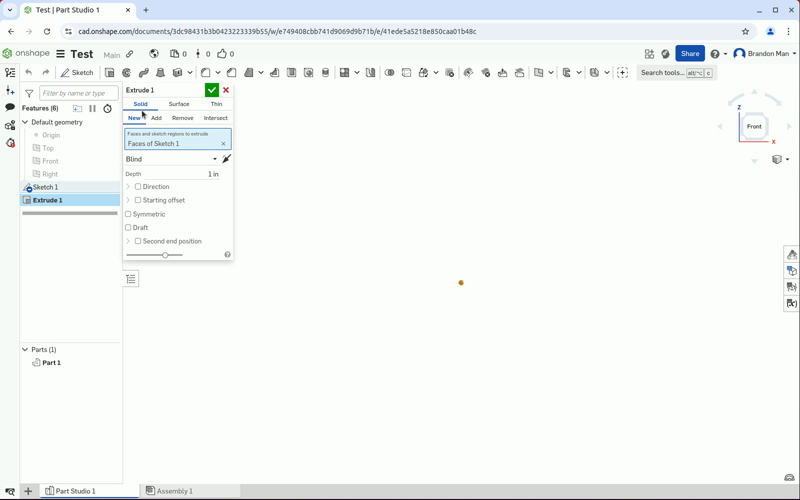
mouse_move(137, 120)
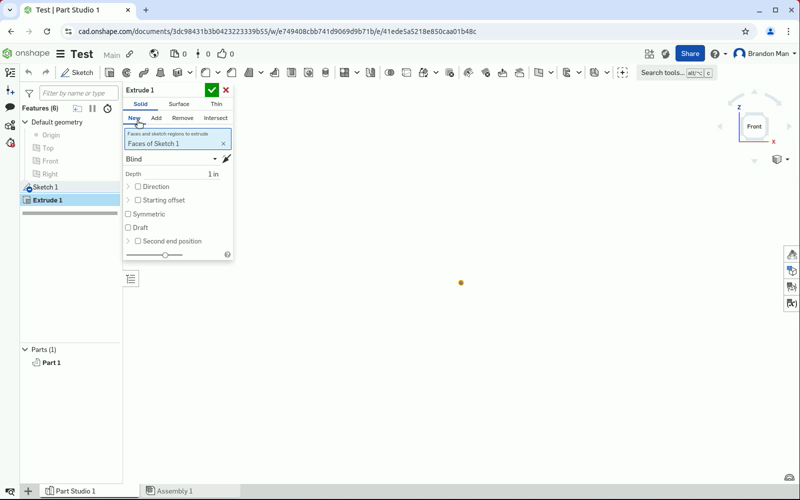
click(137, 120)
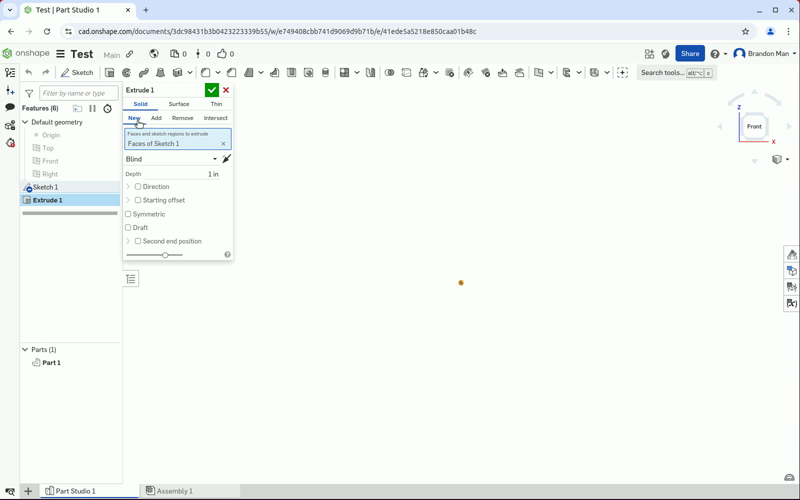
key(tab, 4)
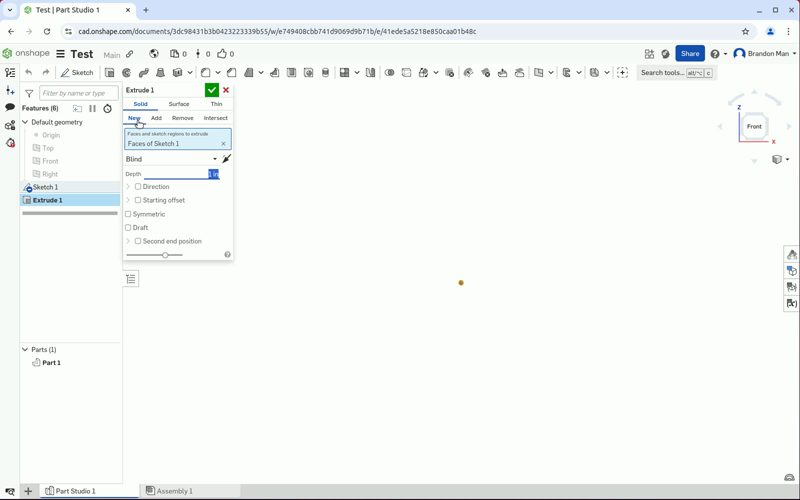
text(21.664)
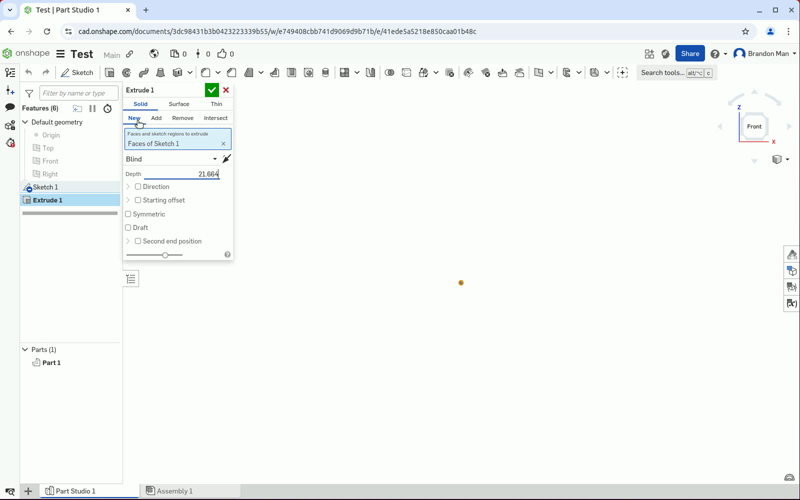
key(enter)
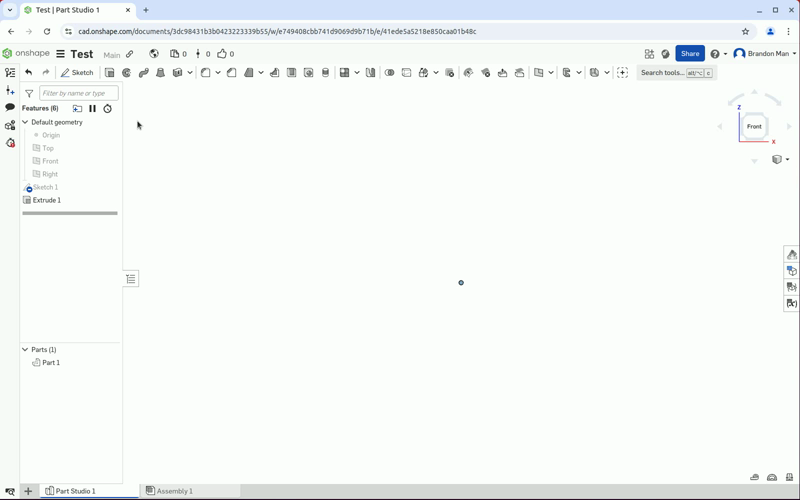
key(shift+h)
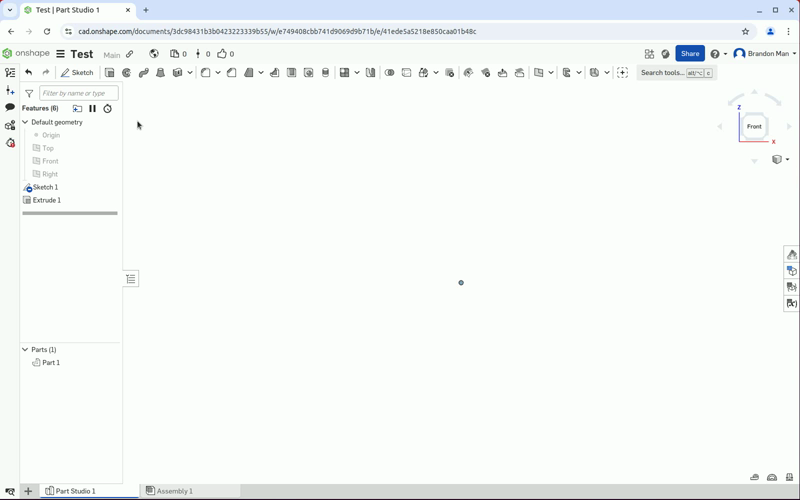
key(shift+h)
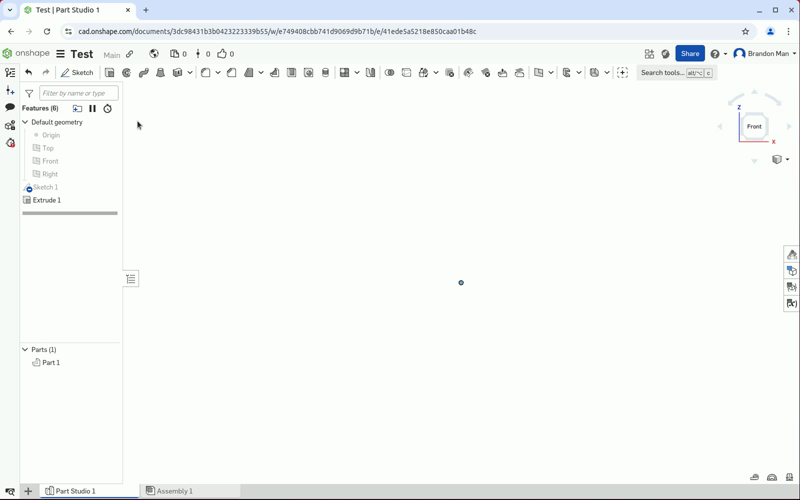
mouse_move(73, 189)
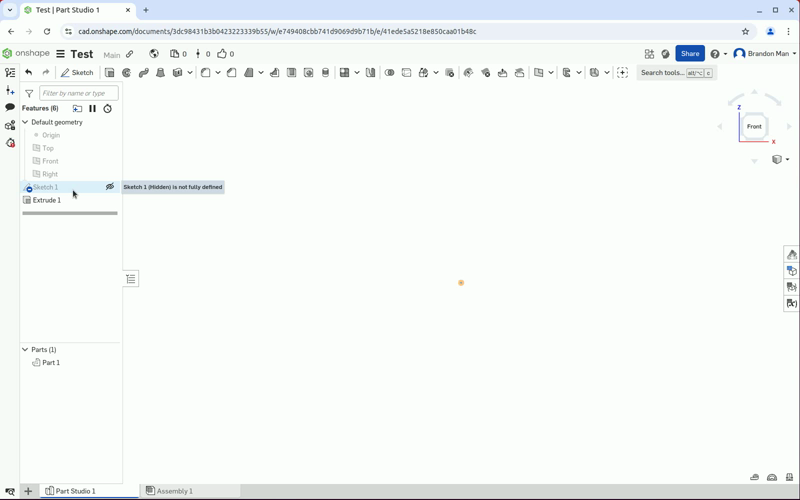
click(73, 189)
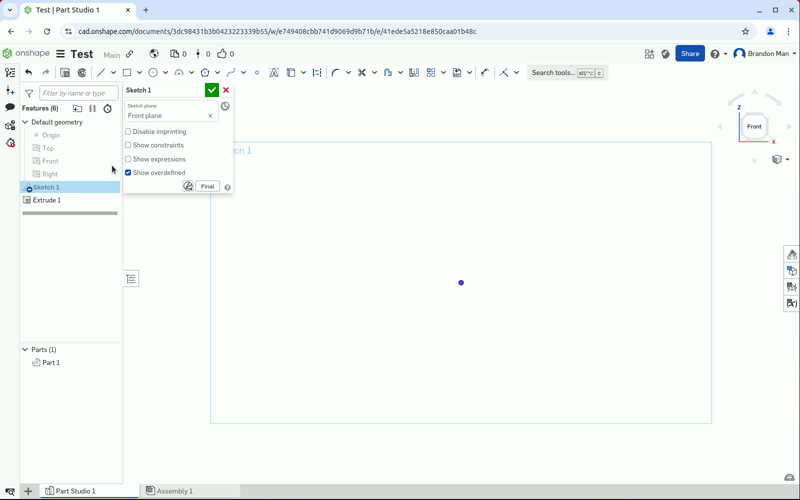
mouse_move(229, 92)
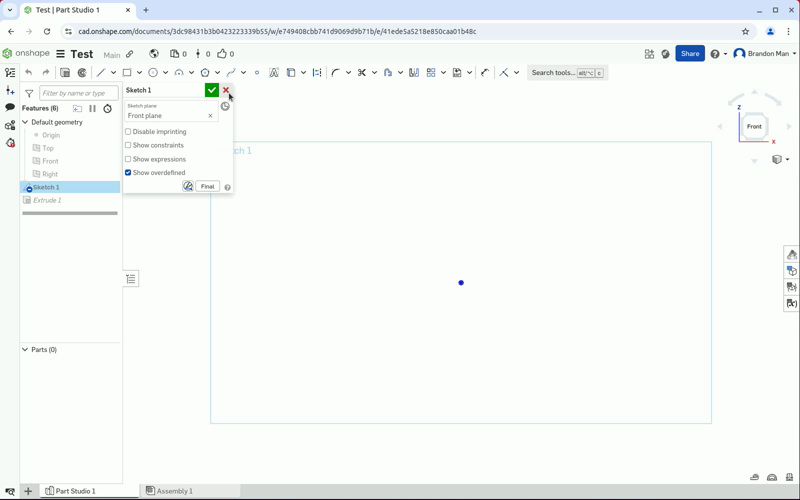
click(229, 92)
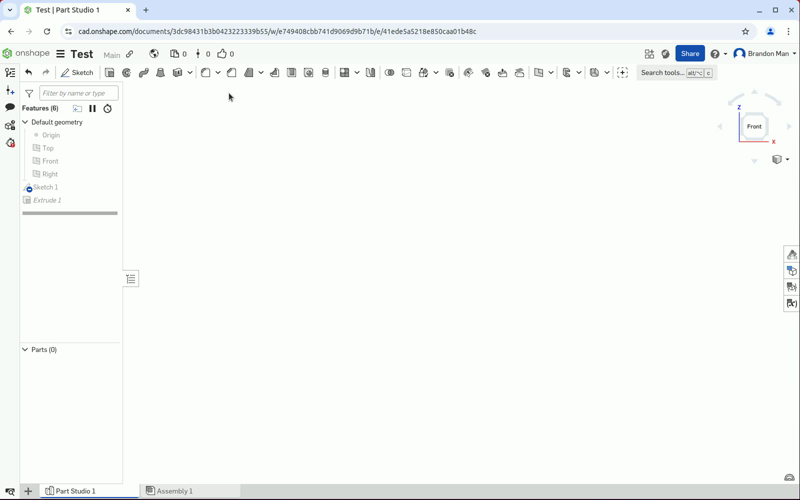
mouse_move(73, 352)
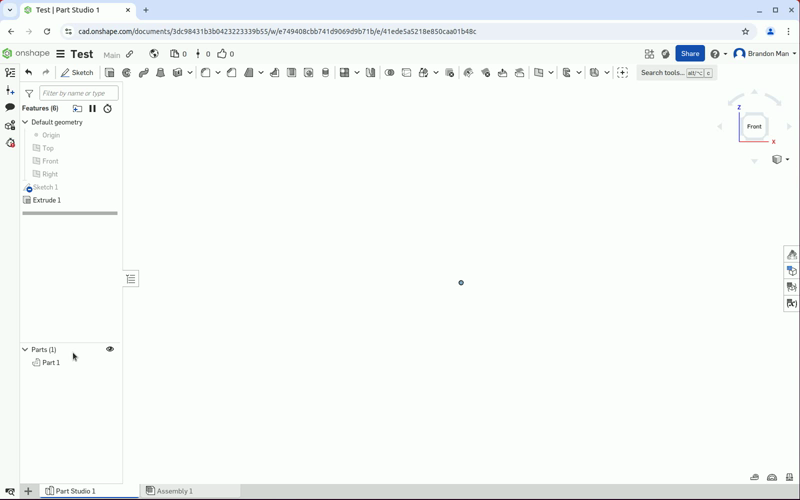
key(y)
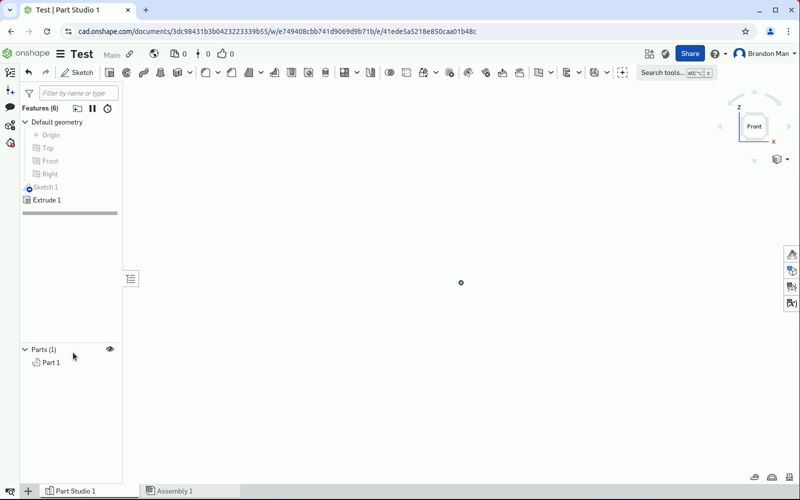
key(shift+p)
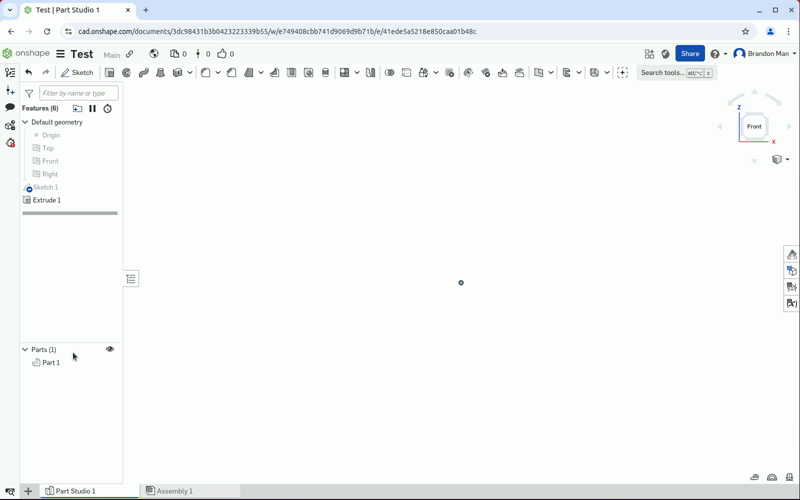
key(space)
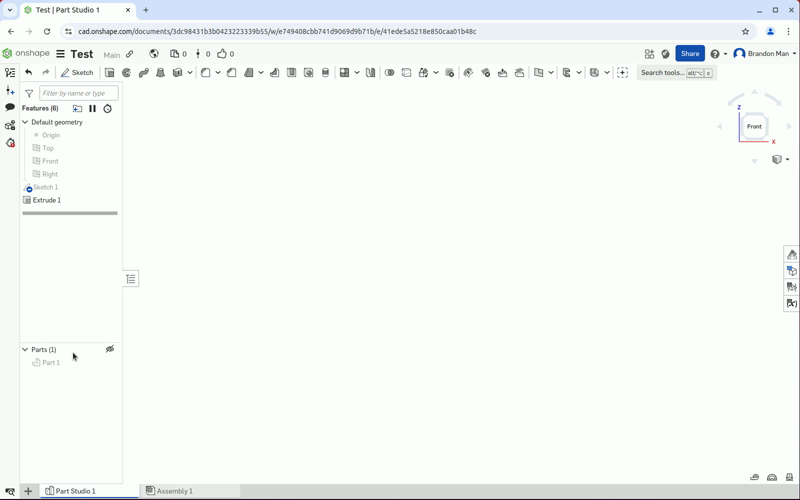
key_down(shift)
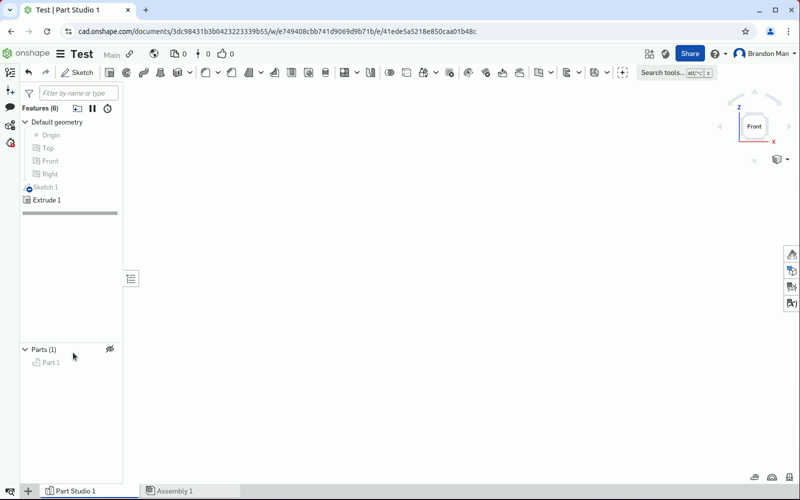
key(down)
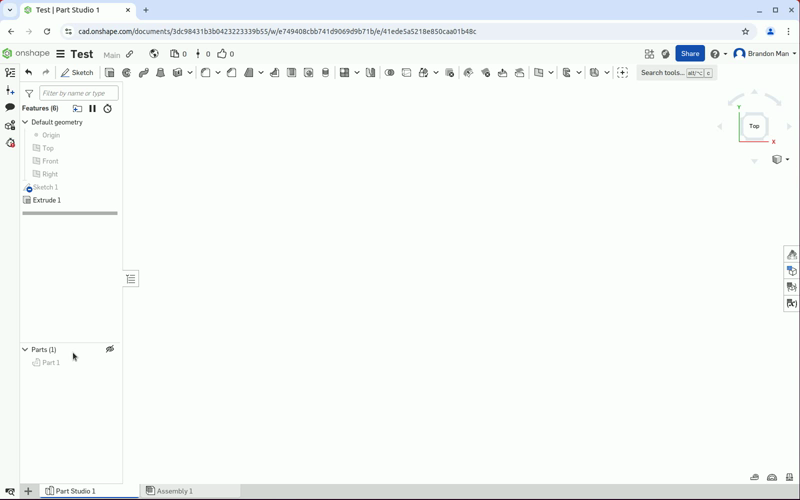
key_up(shift)
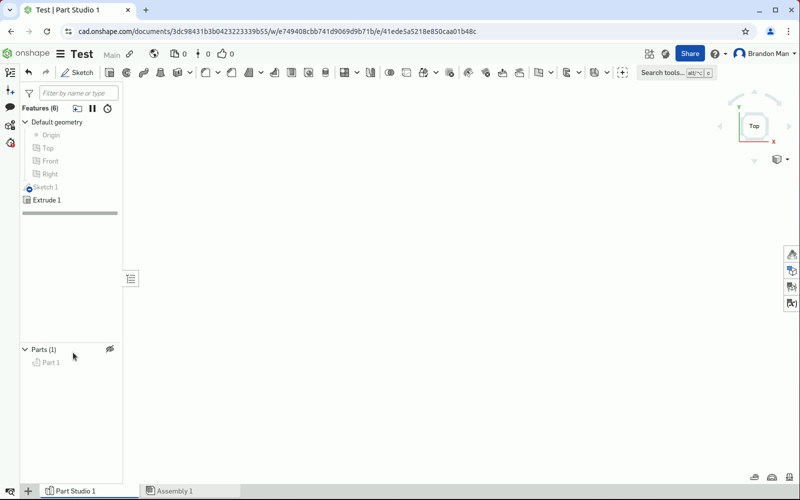
mouse_move(73, 352)
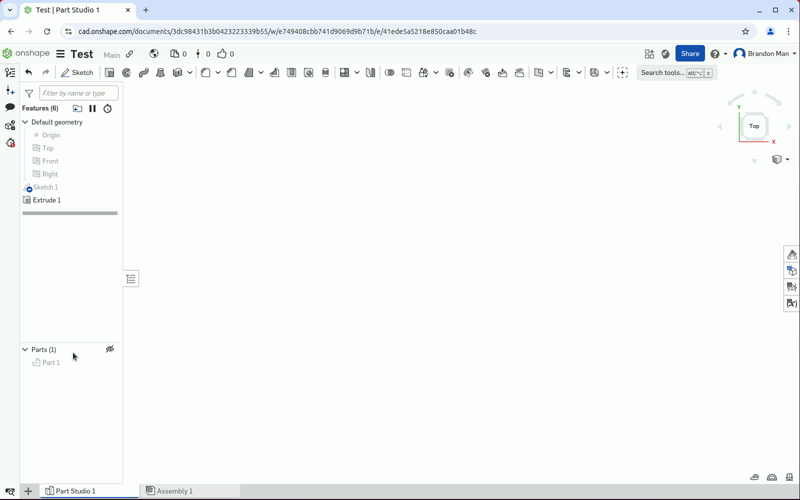
key(shift+y)
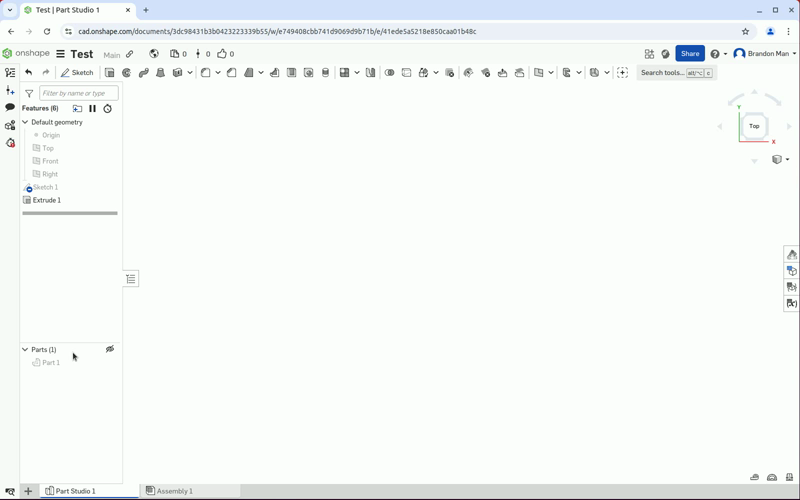
key(shift+s)
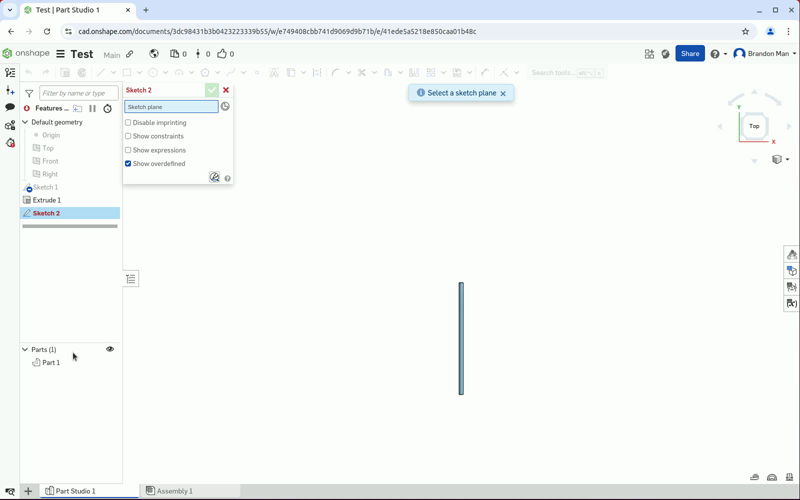
mouse_move(73, 150)
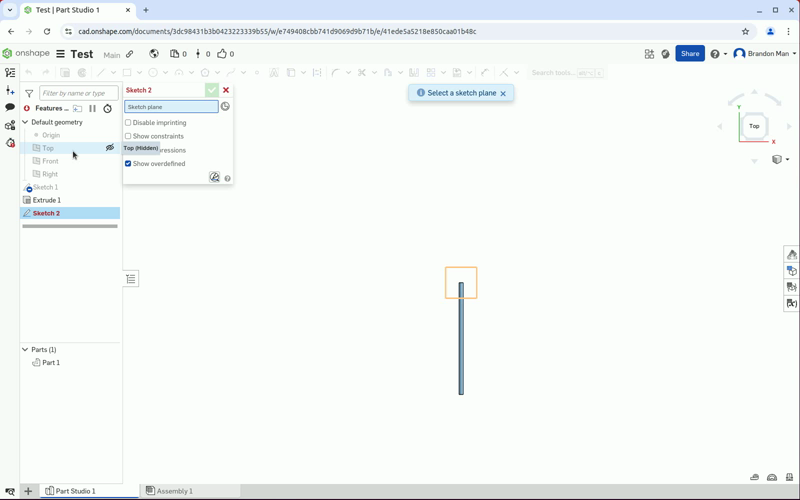
click(73, 150)
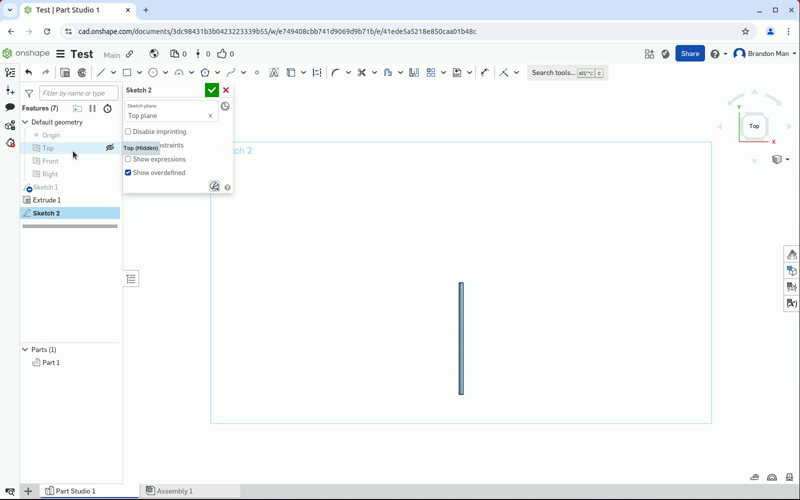
mouse_move(73, 352)
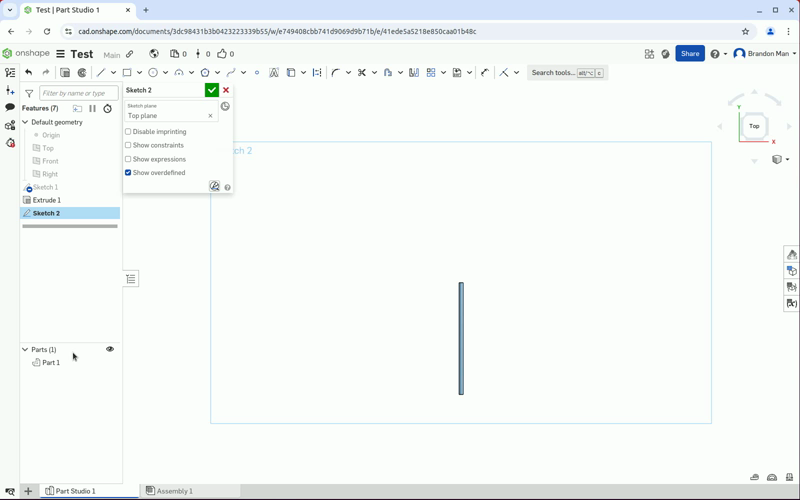
key(y)
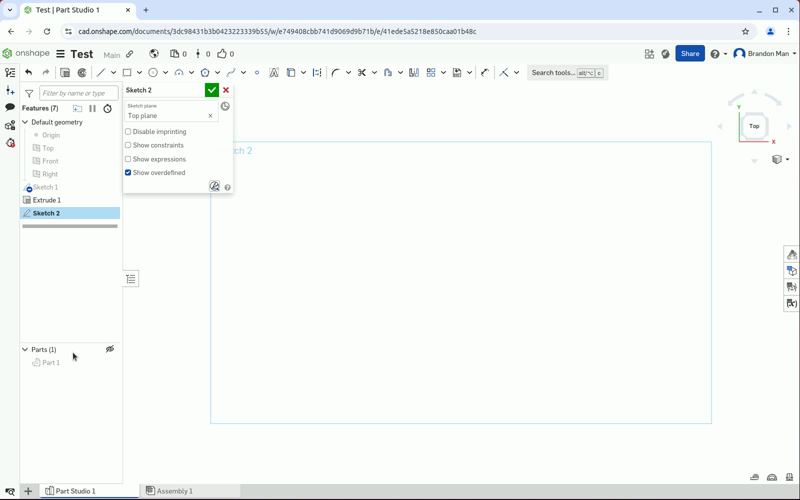
key(l)
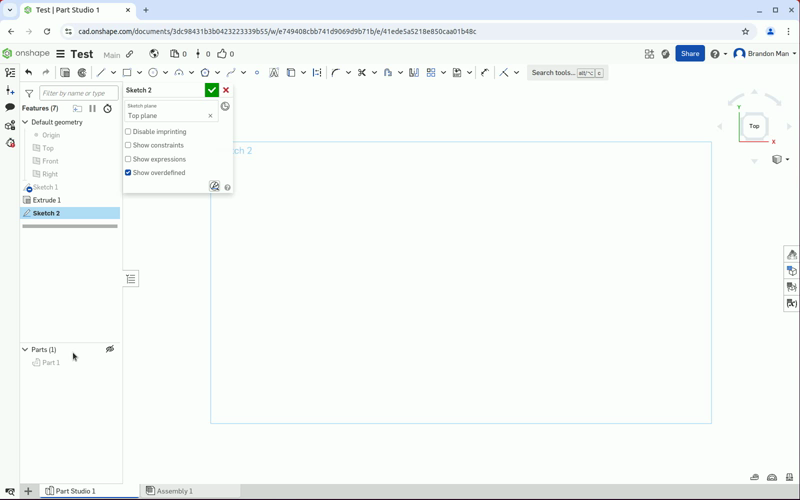
key_down(shift)
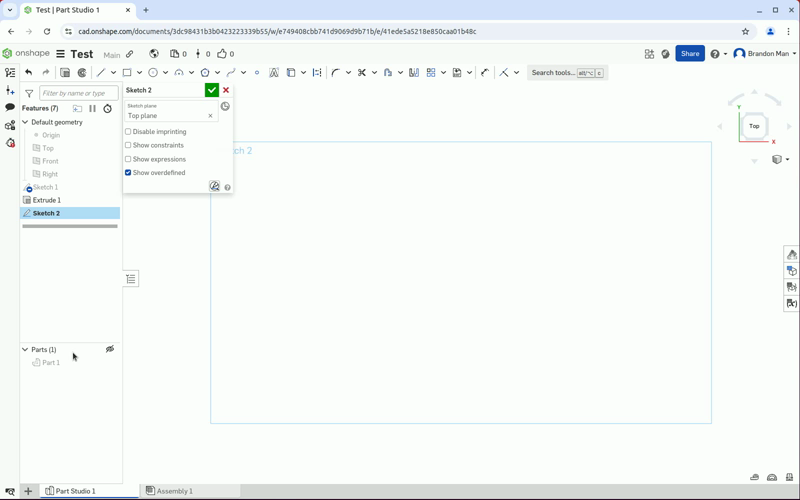
mouse_move(460, 285)
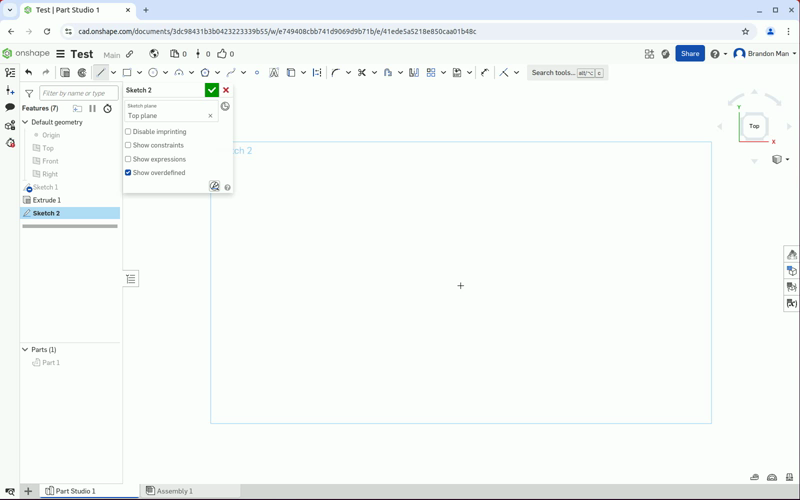
click(460, 285)
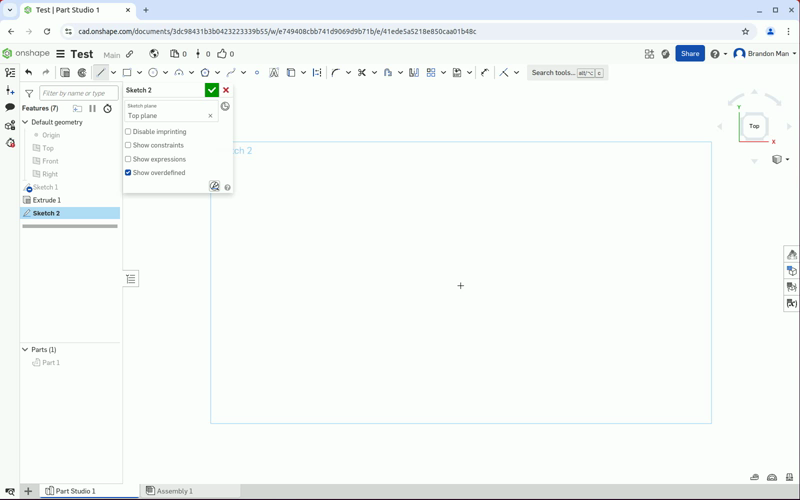
key_up(shift)
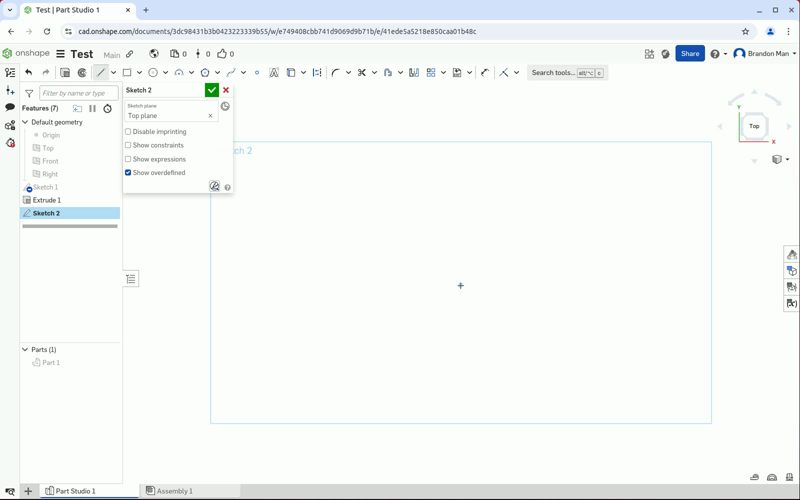
key_down(shift)
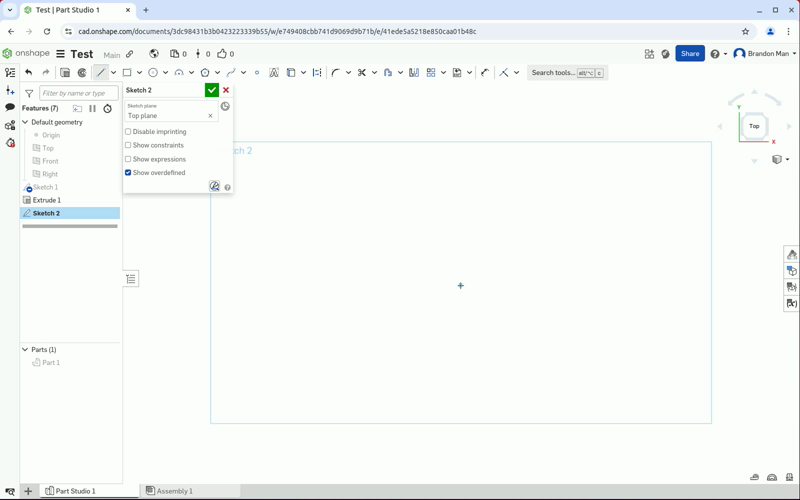
mouse_move(490, 285)
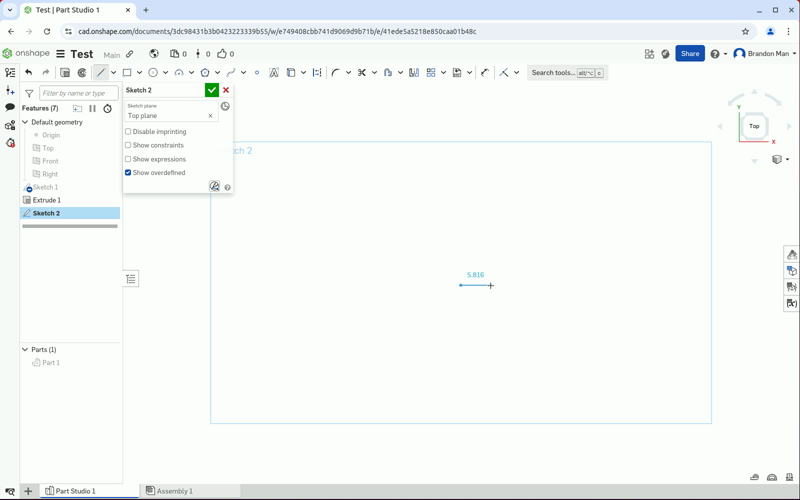
mouse_move(462, 285)
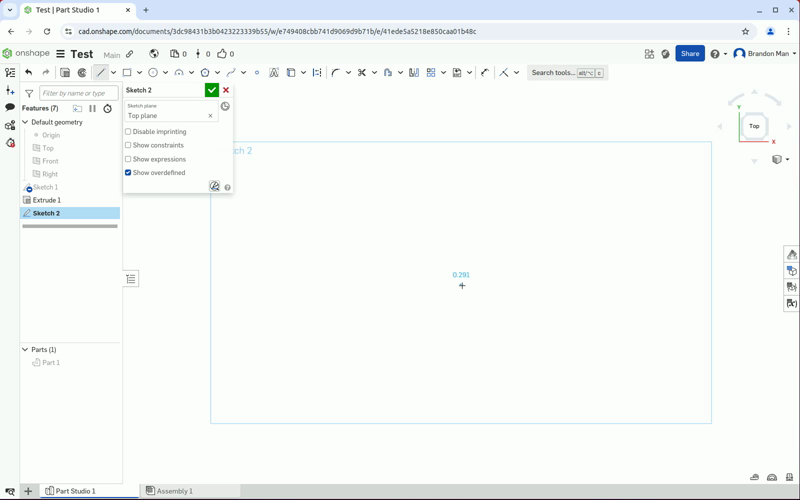
scroll(6)
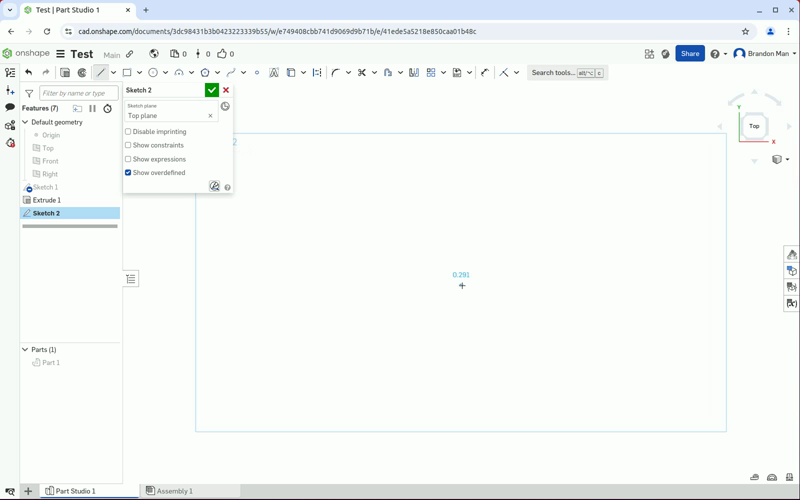
scroll(6)
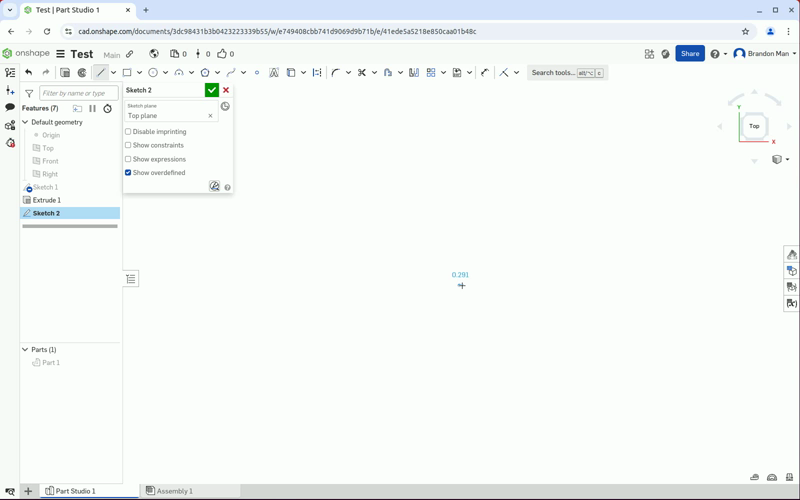
scroll(6)
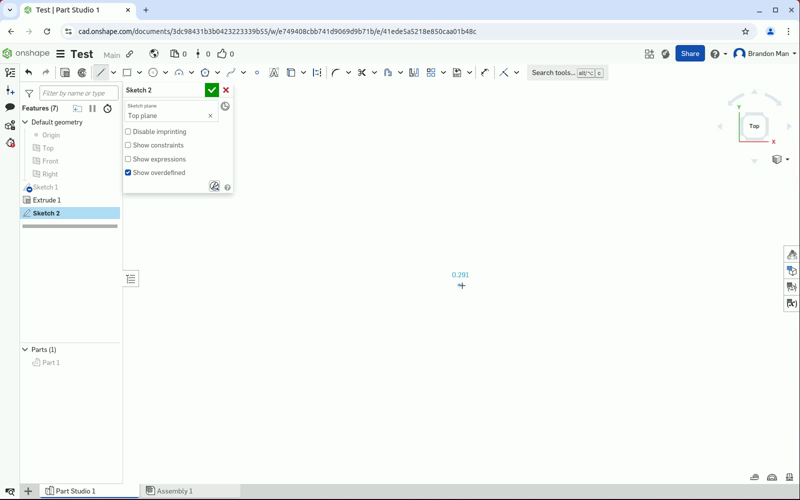
scroll(6)
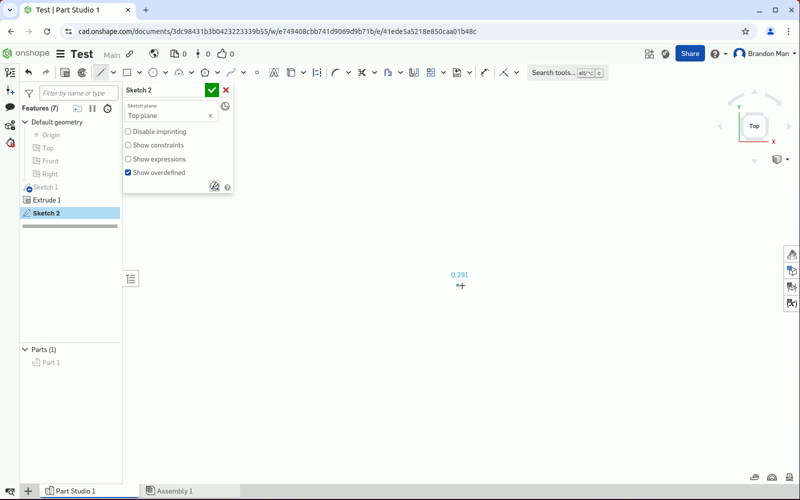
scroll(6)
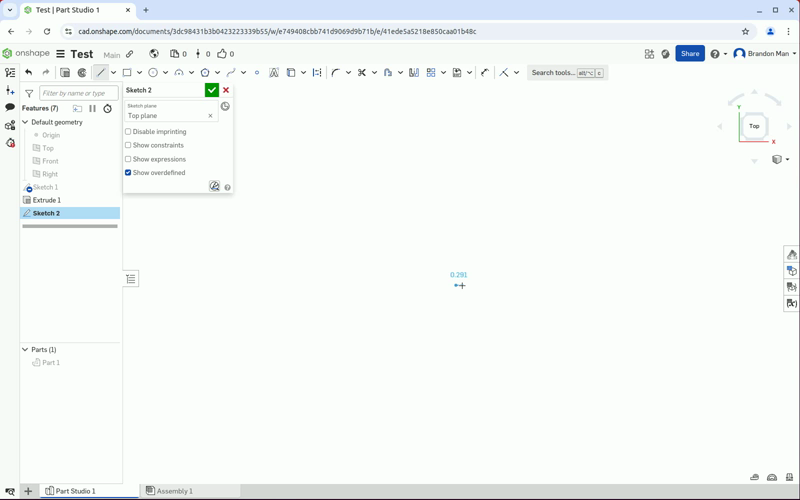
scroll(6)
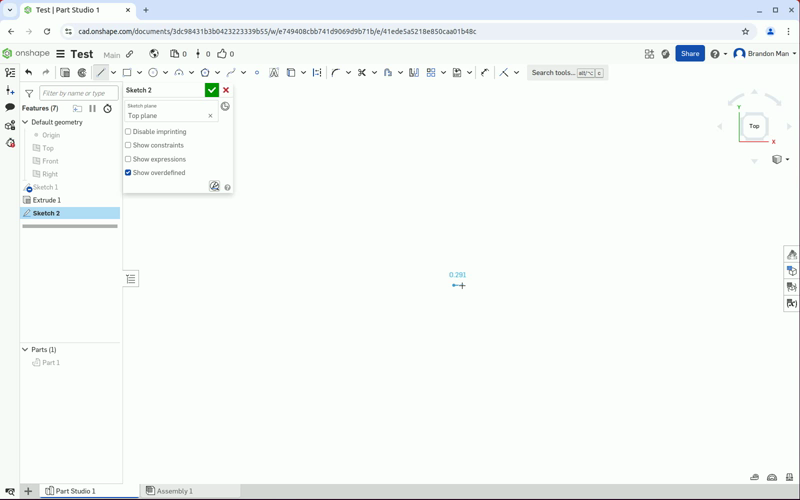
scroll(6)
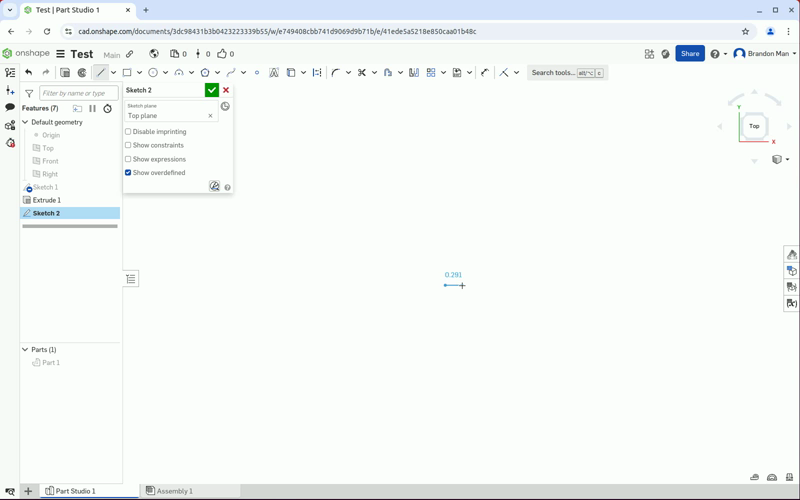
click(462, 285)
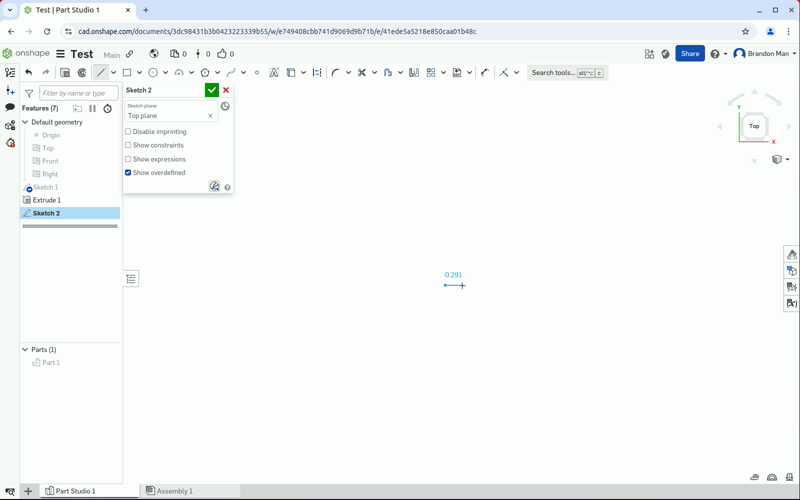
scroll(-6)
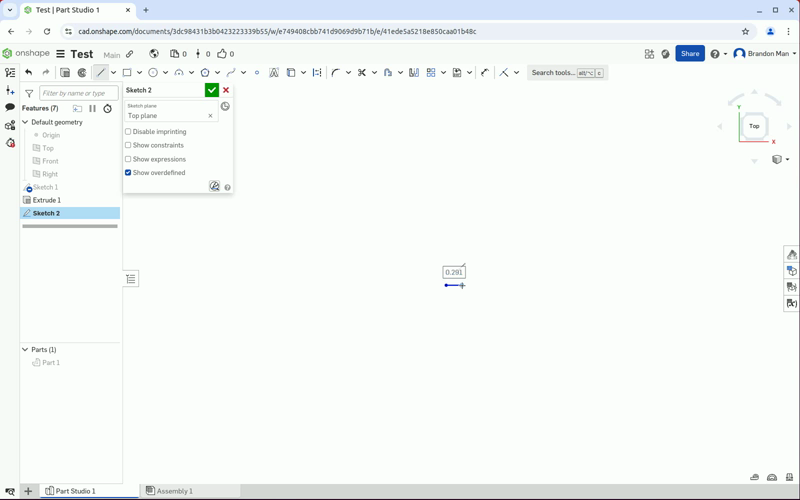
scroll(-6)
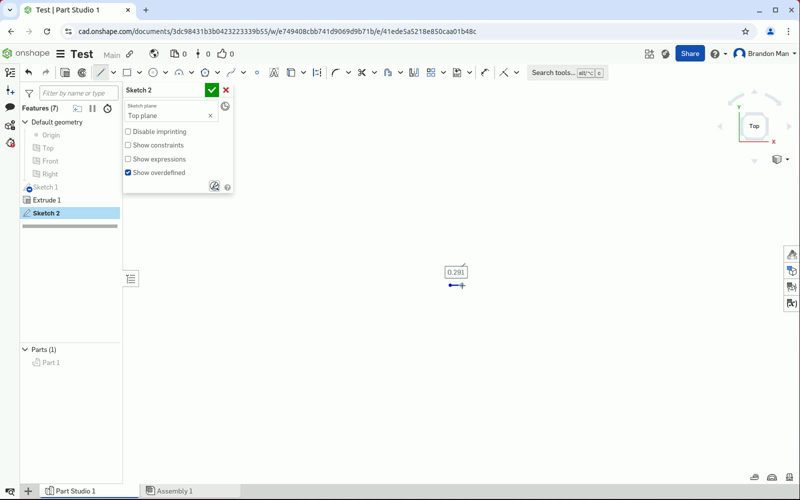
scroll(-6)
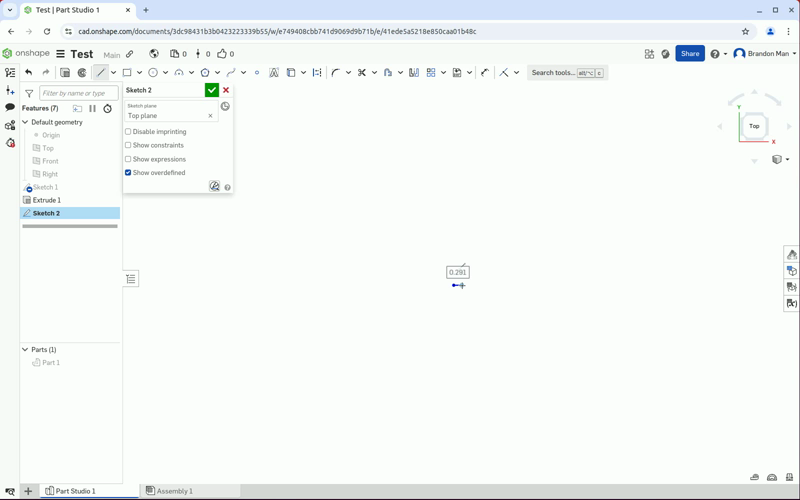
scroll(-6)
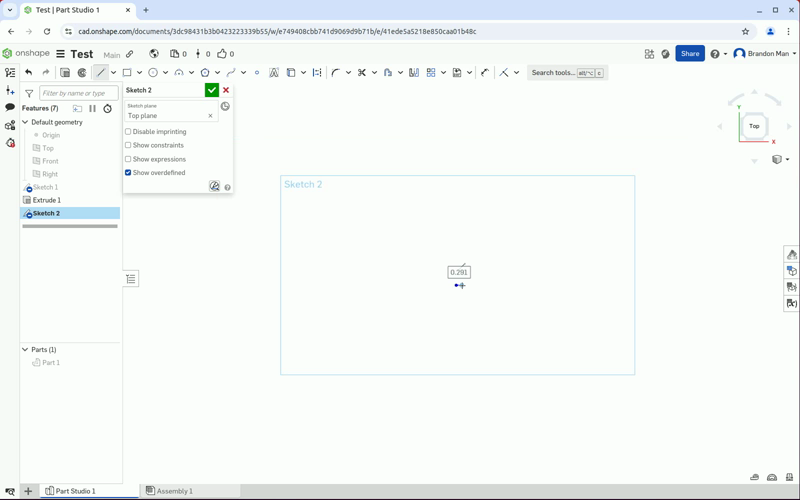
scroll(-6)
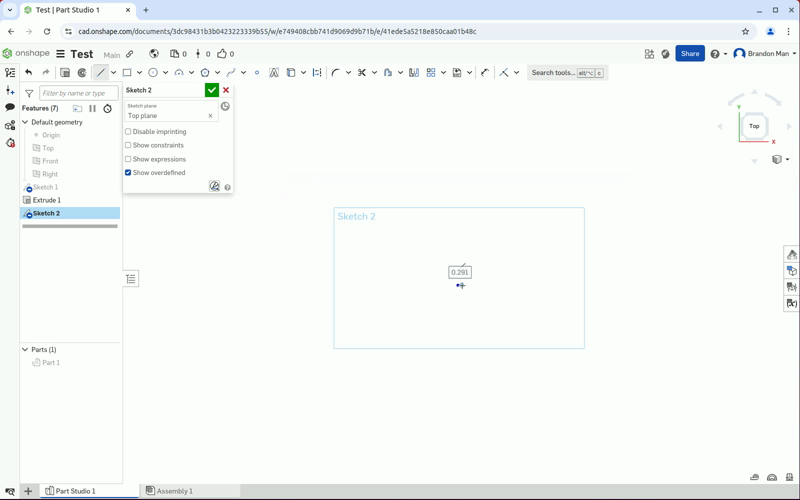
scroll(-6)
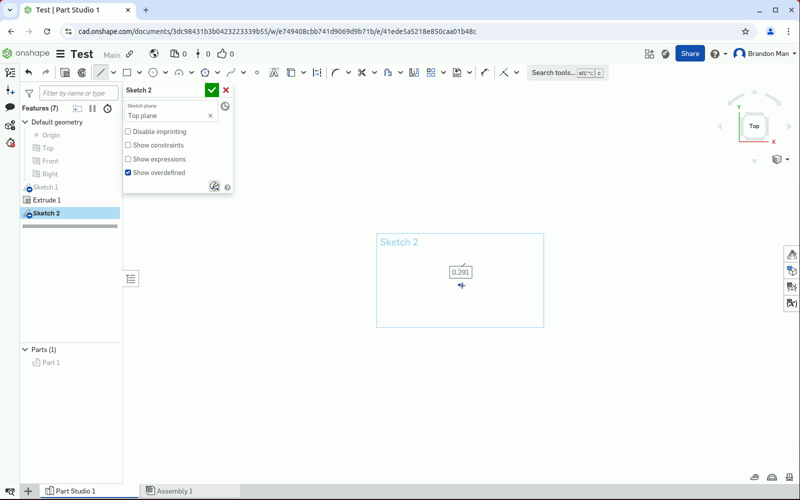
scroll(-6)
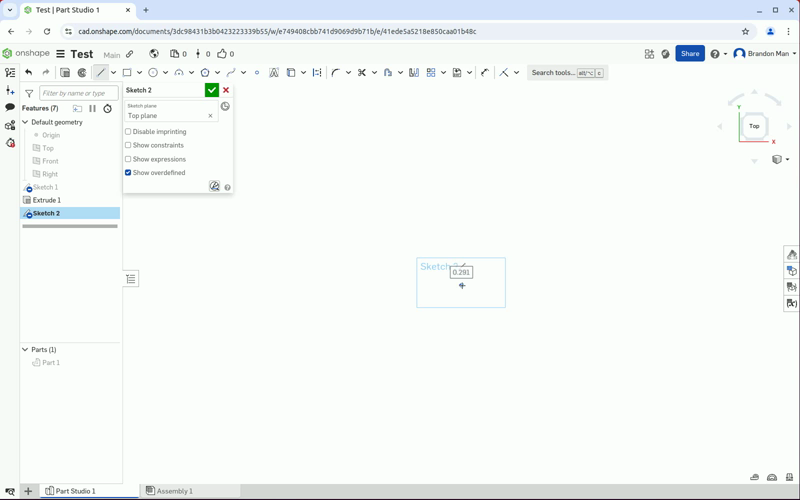
key_up(shift)
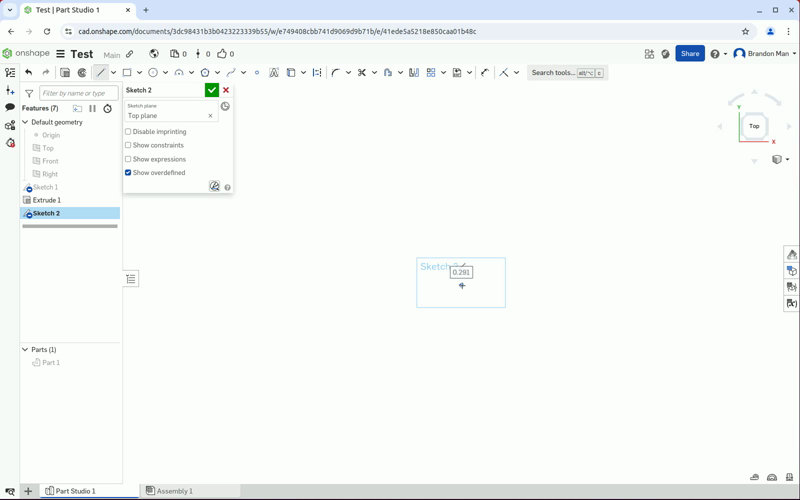
key_down(shift)
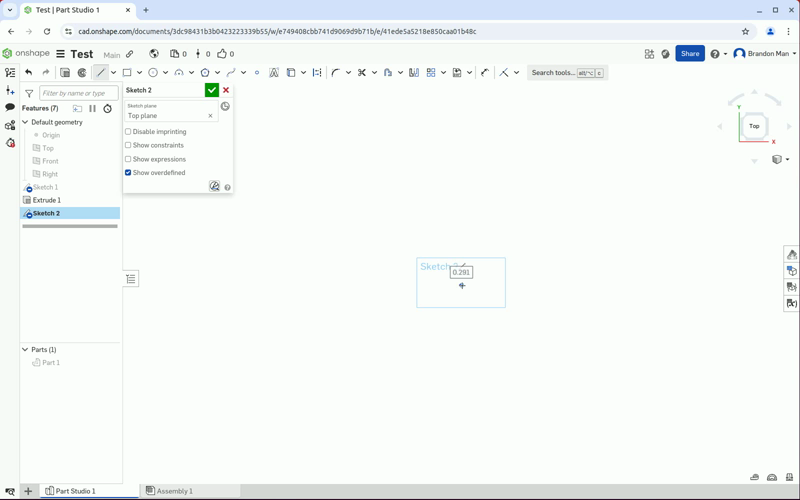
mouse_move(492, 285)
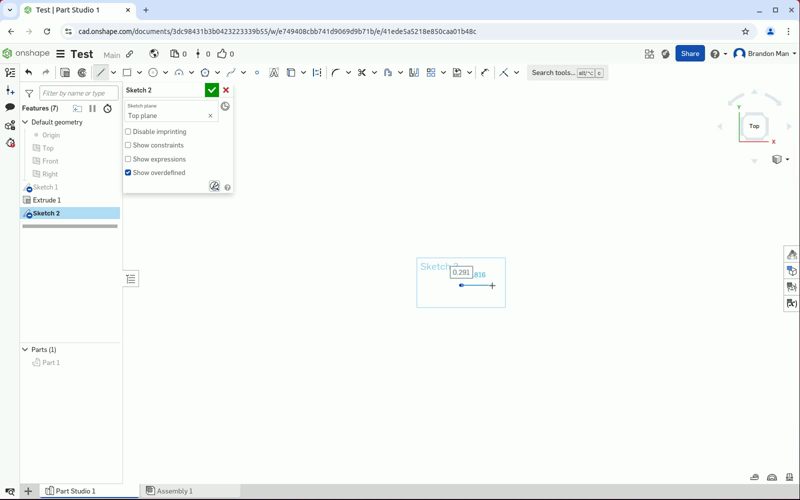
mouse_move(462, 279)
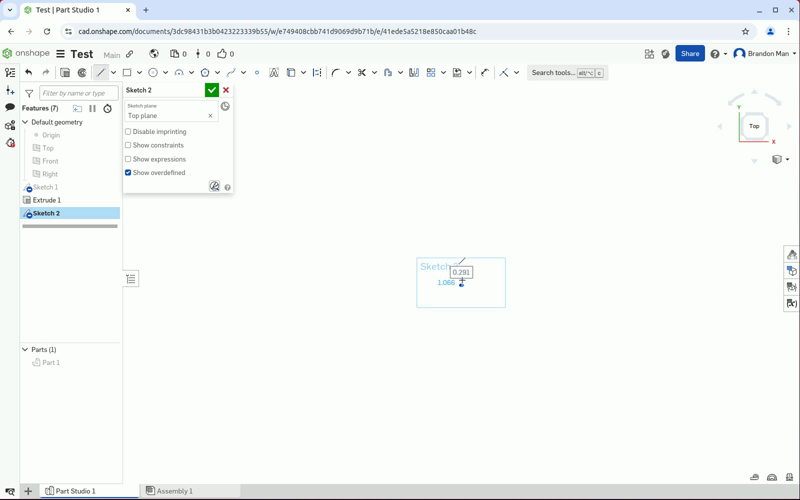
scroll(6)
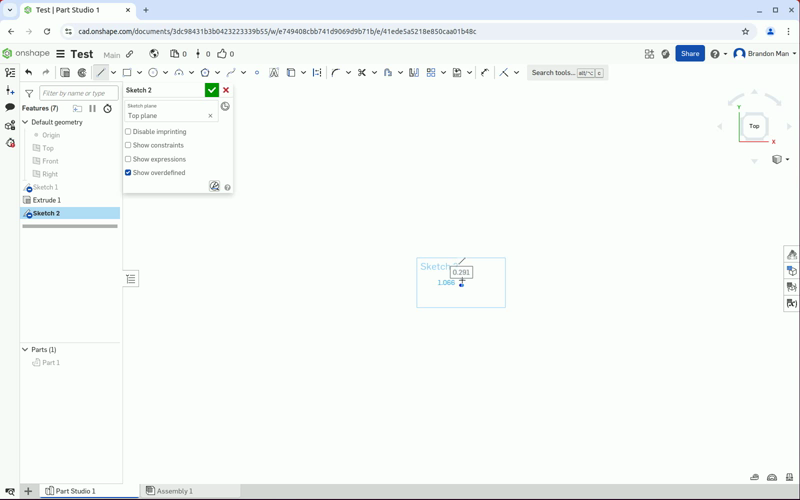
scroll(6)
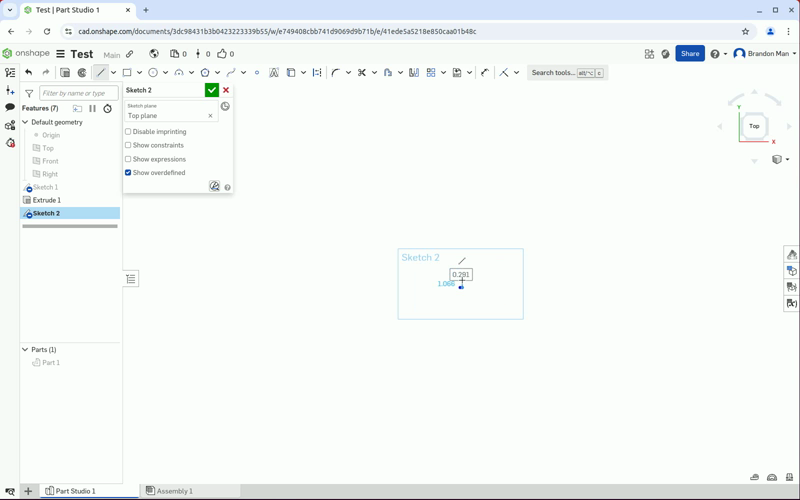
scroll(6)
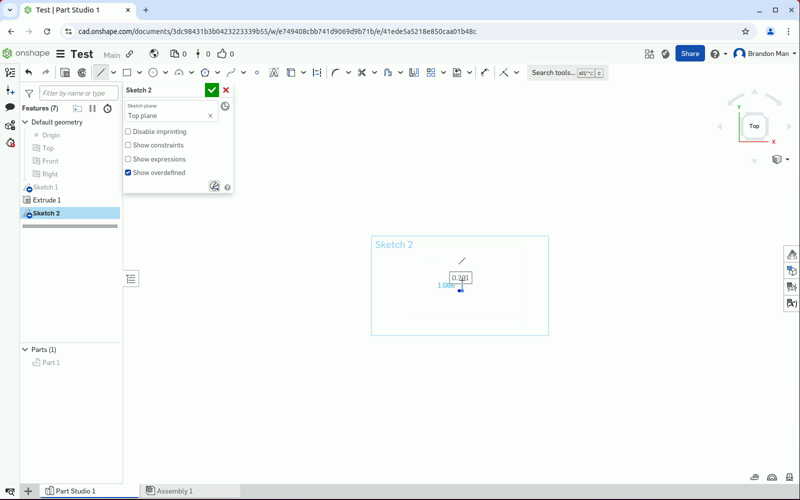
scroll(6)
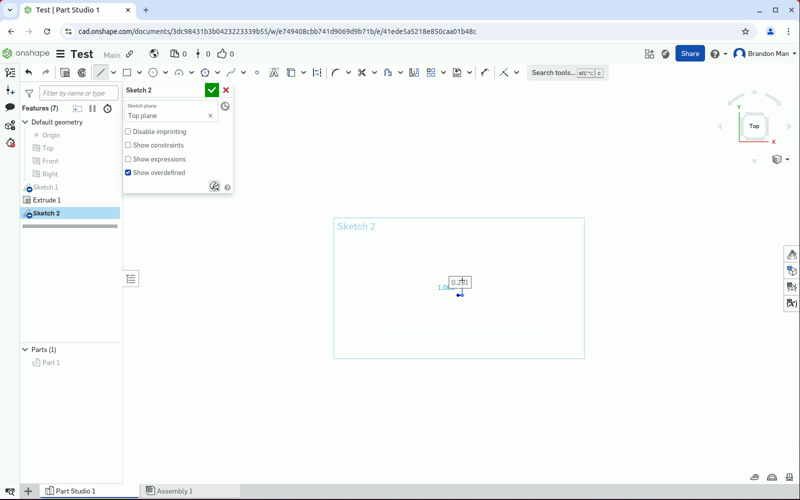
scroll(6)
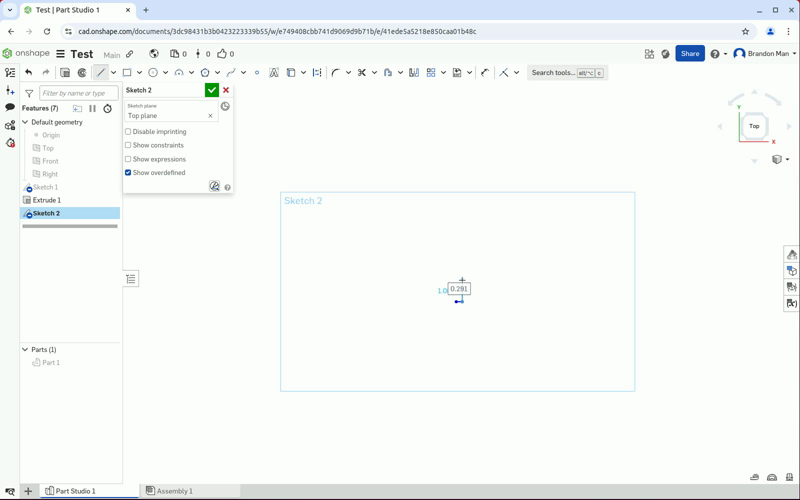
scroll(6)
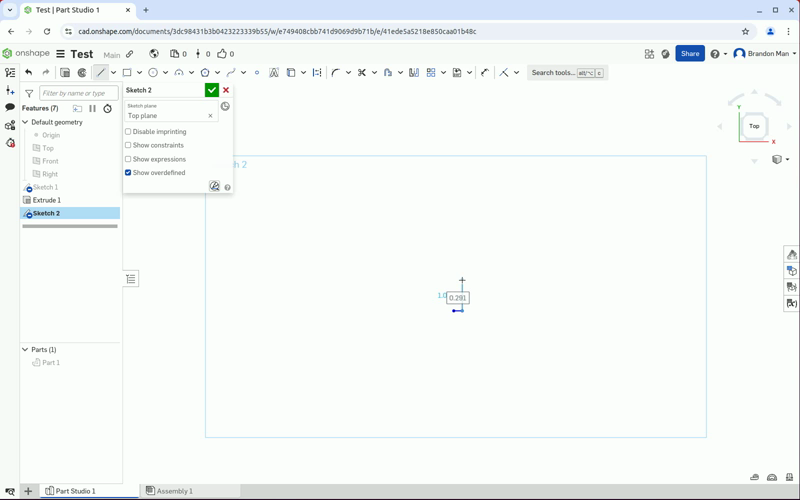
scroll(6)
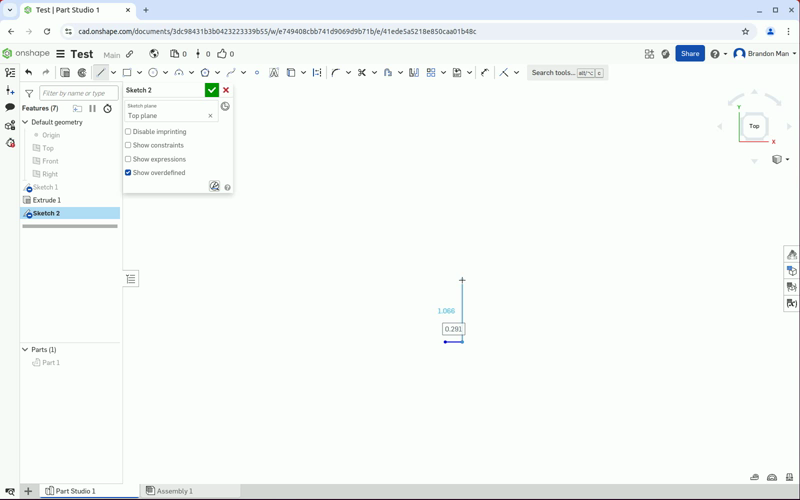
click(462, 279)
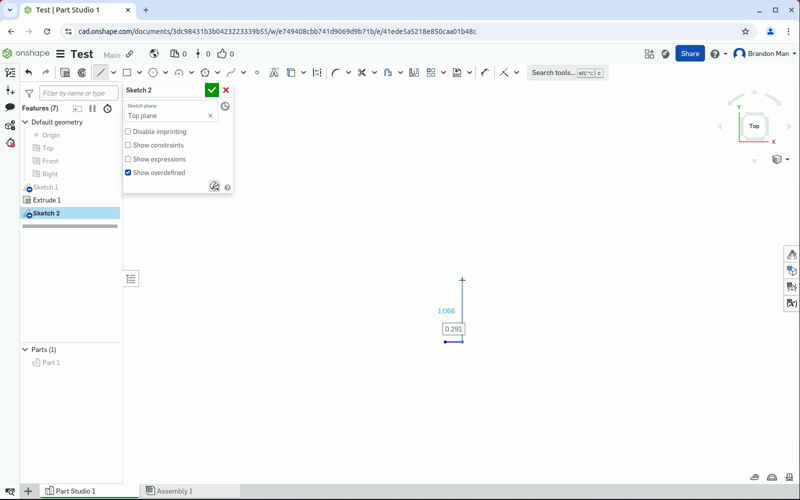
scroll(-6)
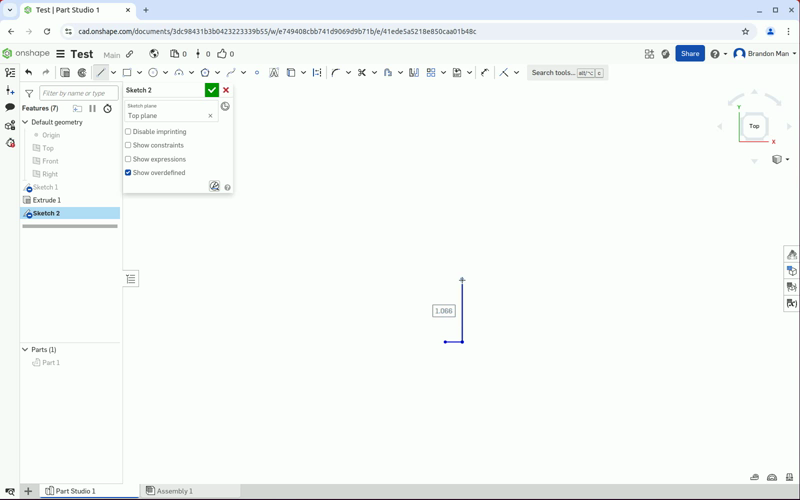
scroll(-6)
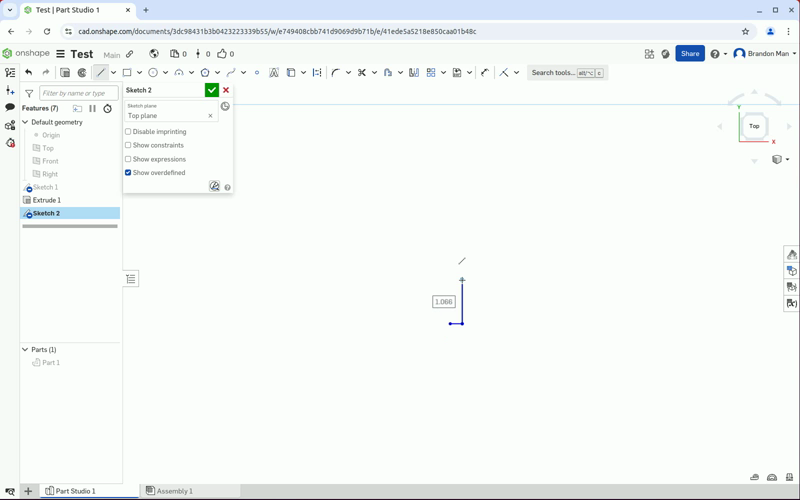
scroll(-6)
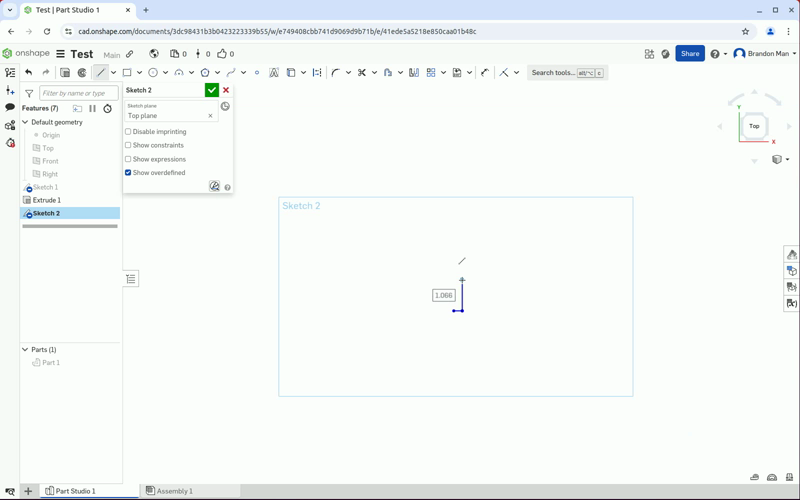
scroll(-6)
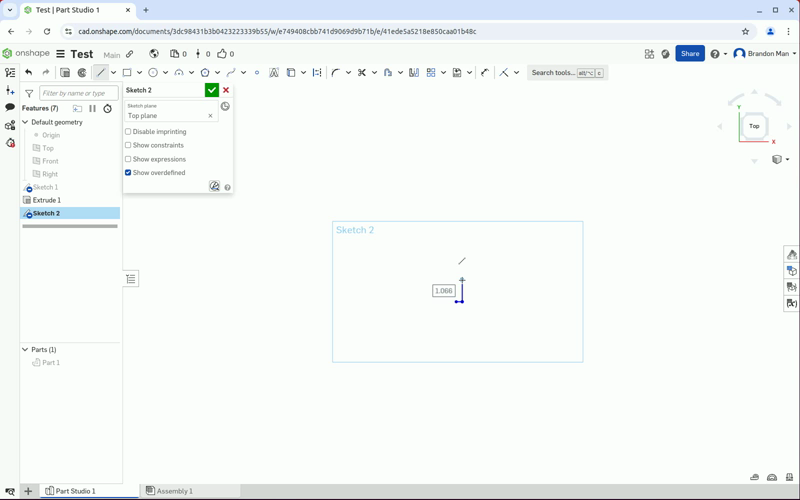
scroll(-6)
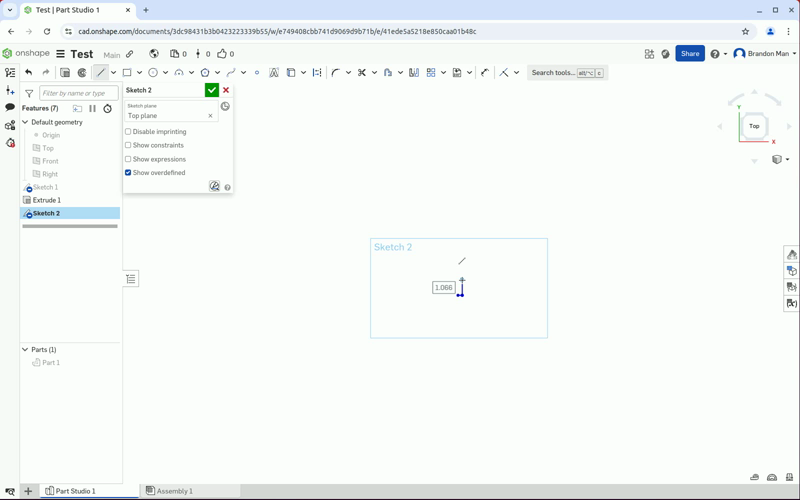
scroll(-6)
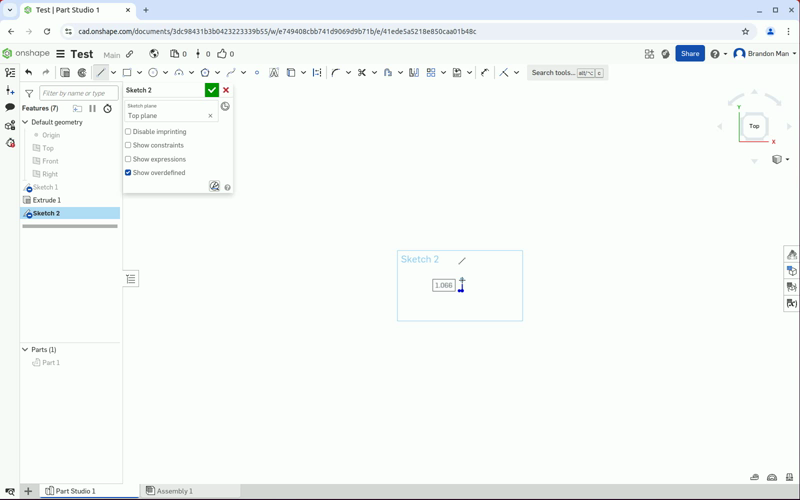
scroll(-6)
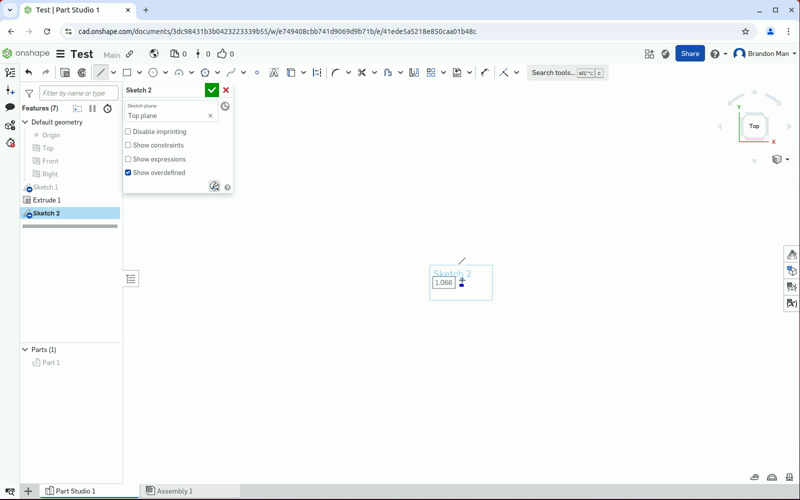
key_up(shift)
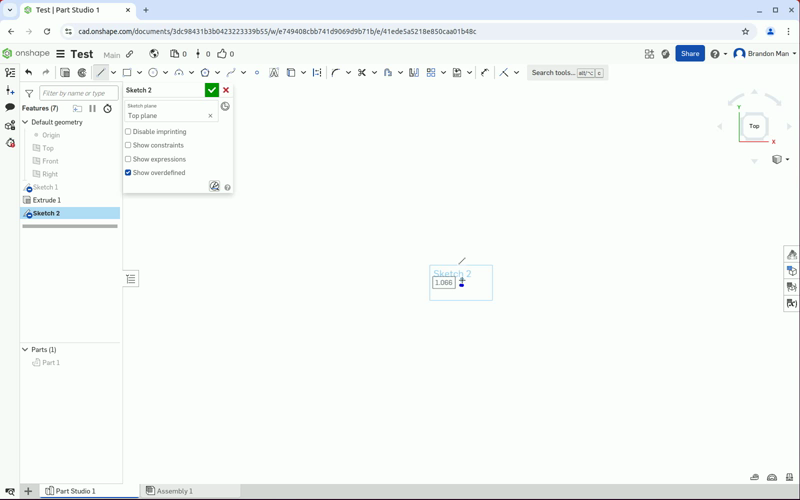
key_down(shift)
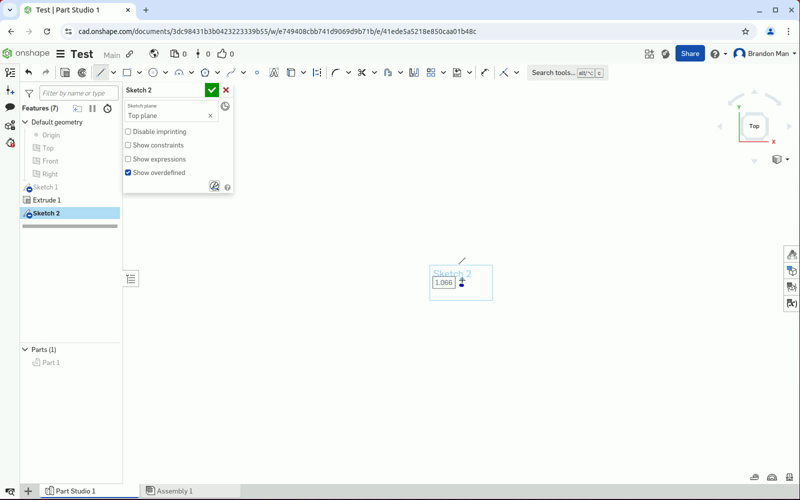
mouse_move(492, 279)
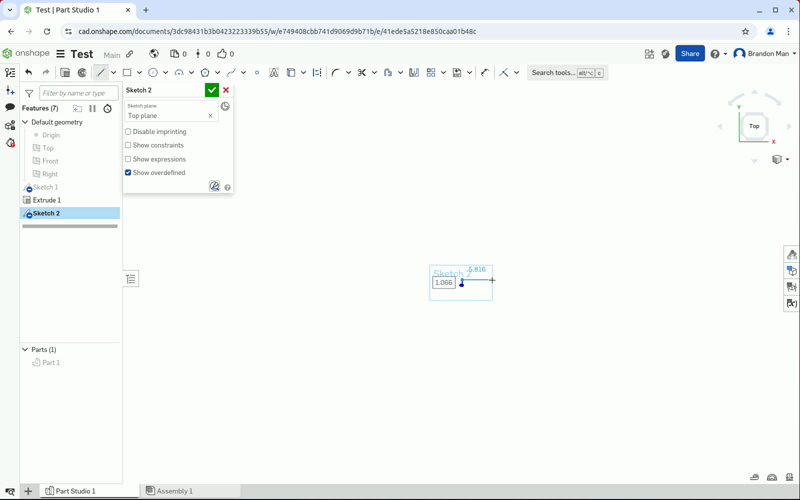
mouse_move(460, 279)
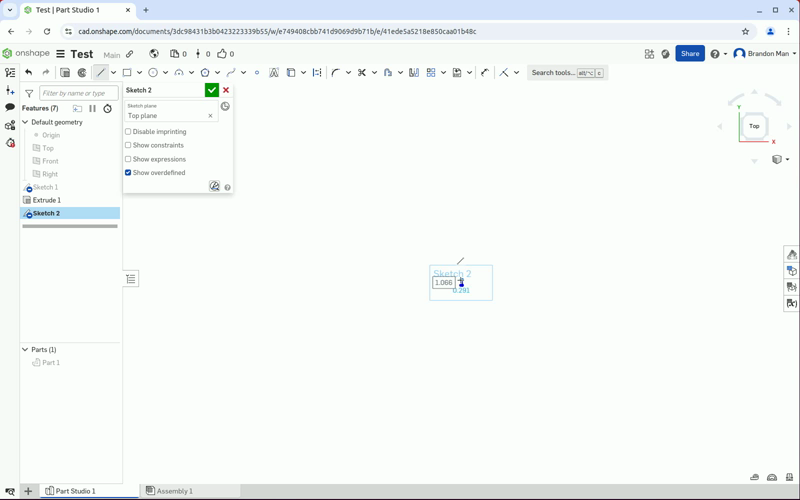
scroll(6)
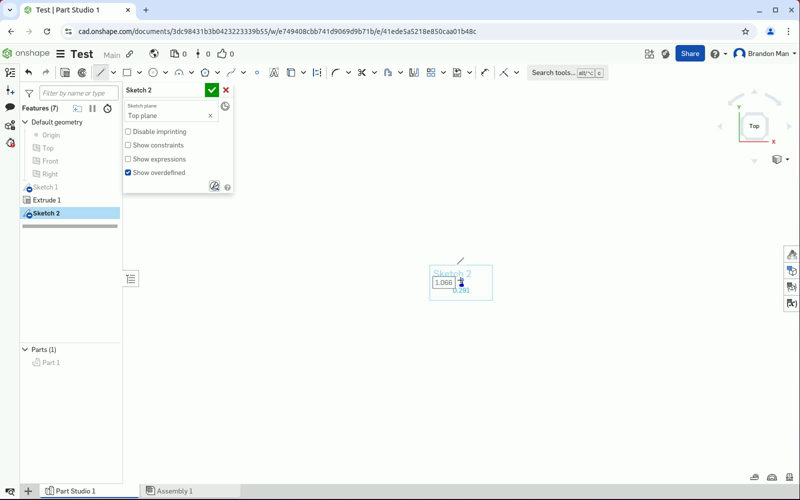
scroll(6)
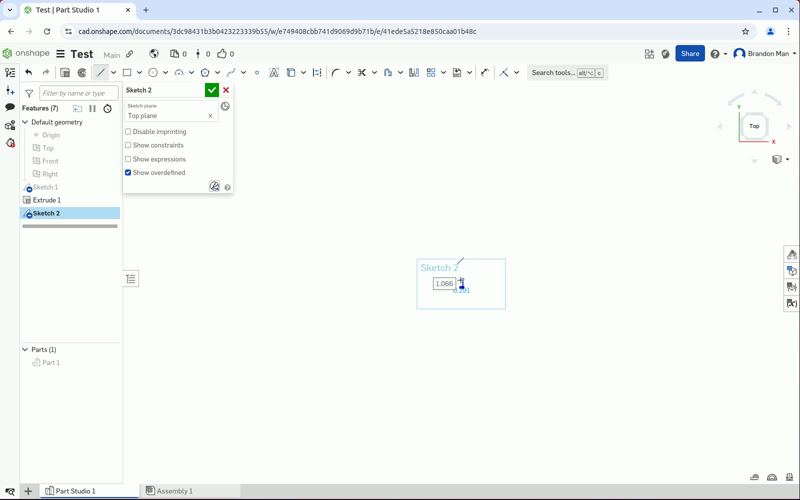
scroll(6)
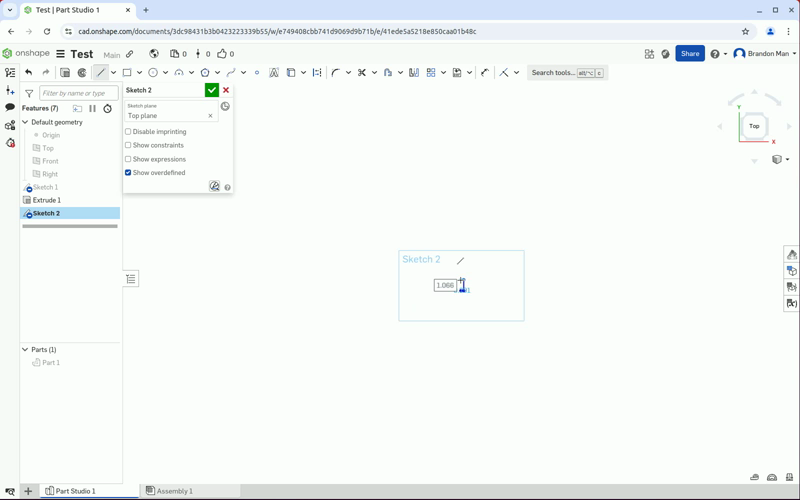
scroll(6)
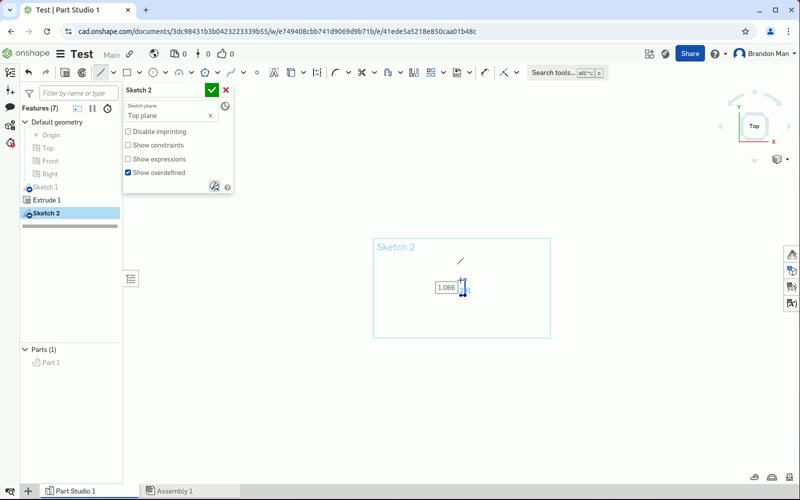
scroll(6)
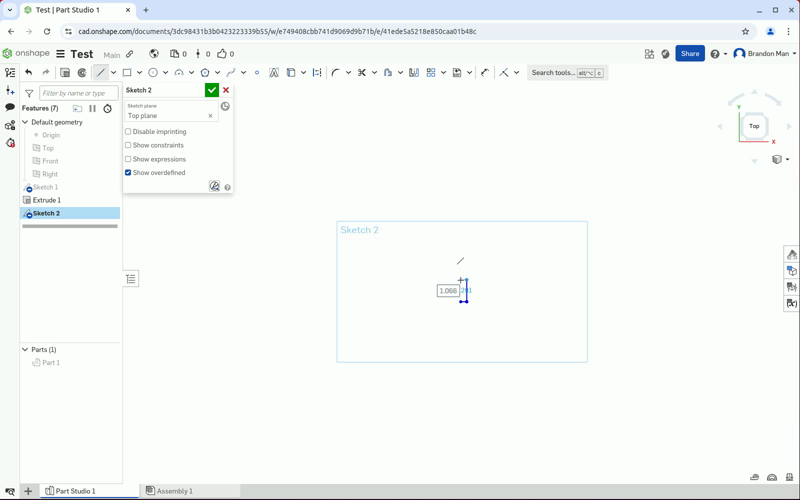
scroll(6)
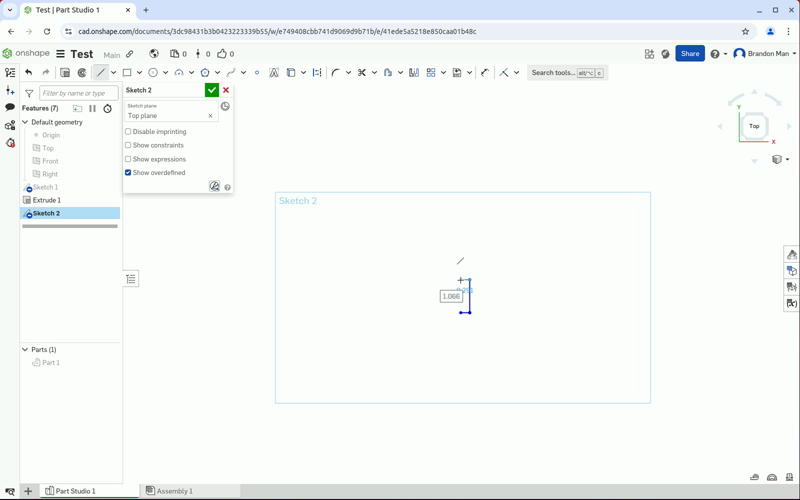
scroll(6)
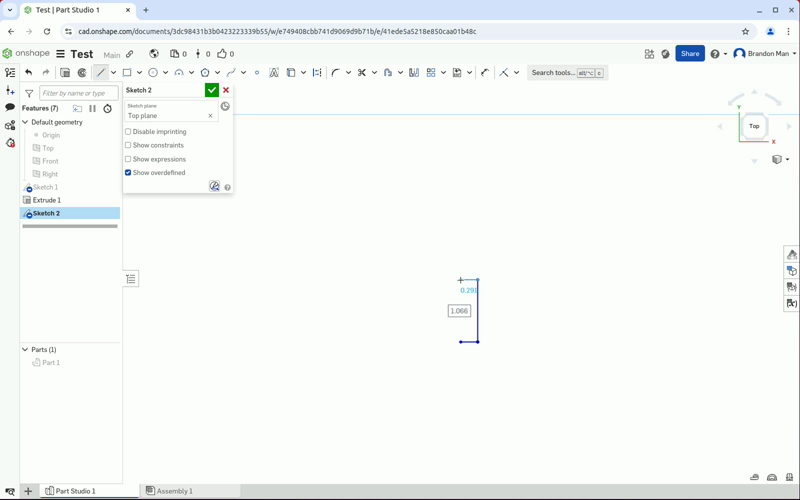
click(460, 279)
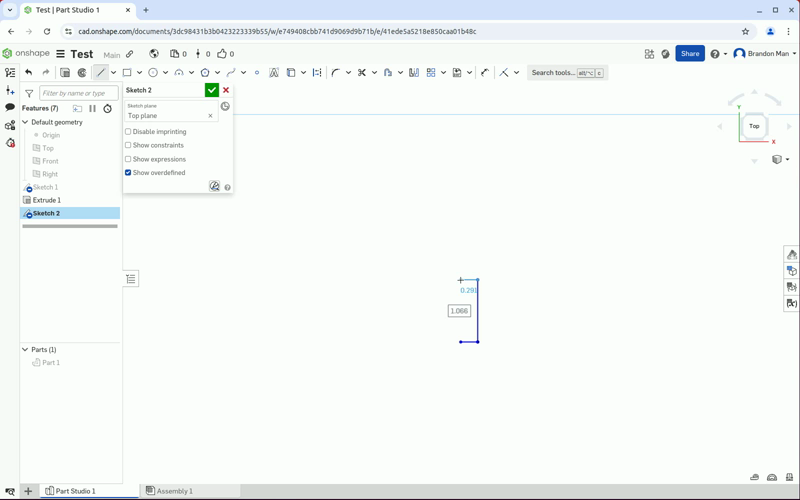
scroll(-6)
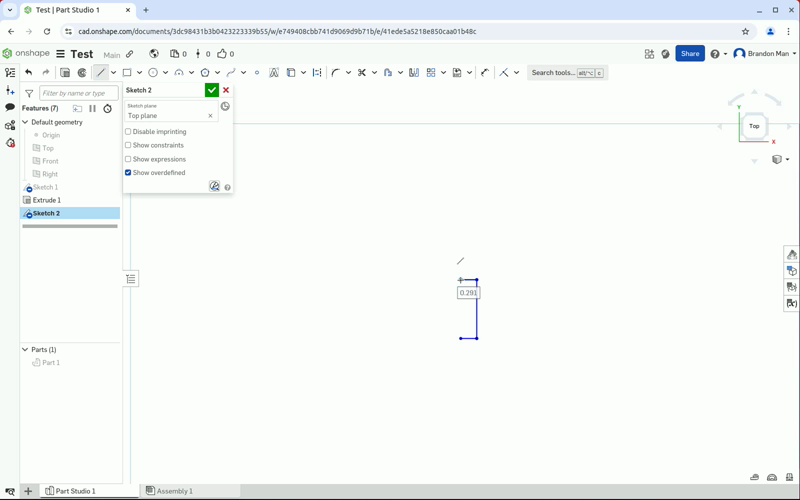
scroll(-6)
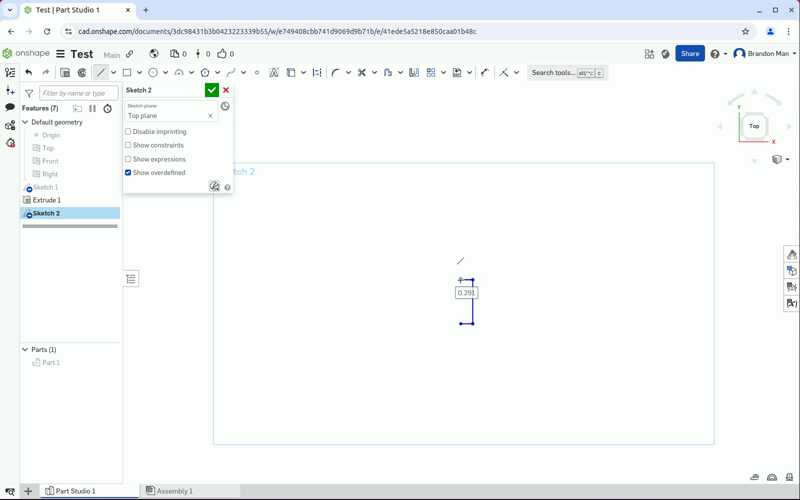
scroll(-6)
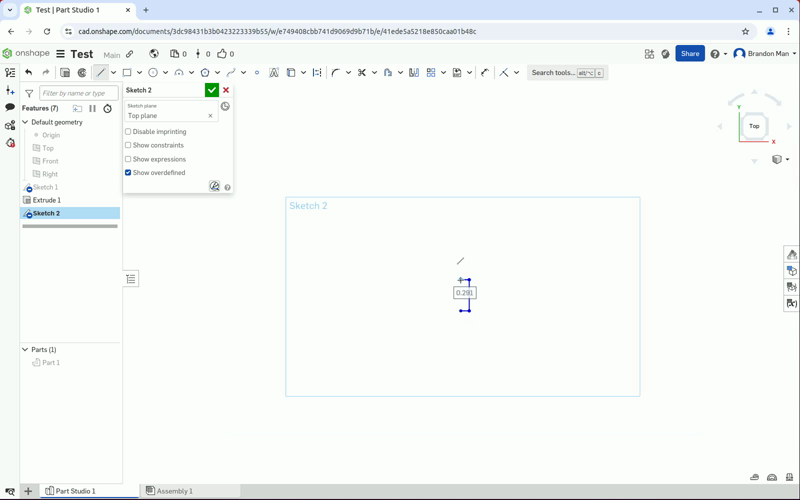
scroll(-6)
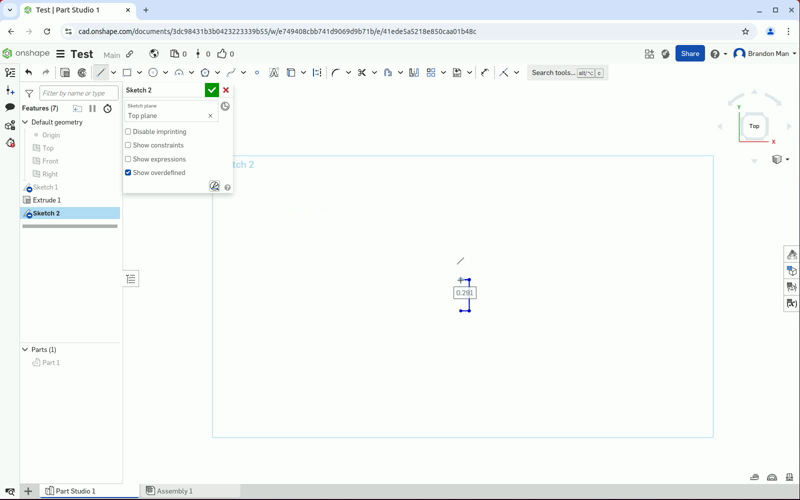
scroll(-6)
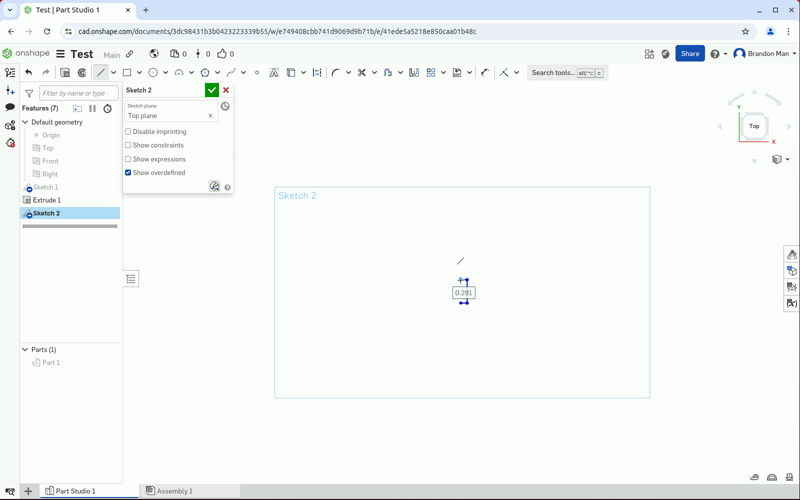
scroll(-6)
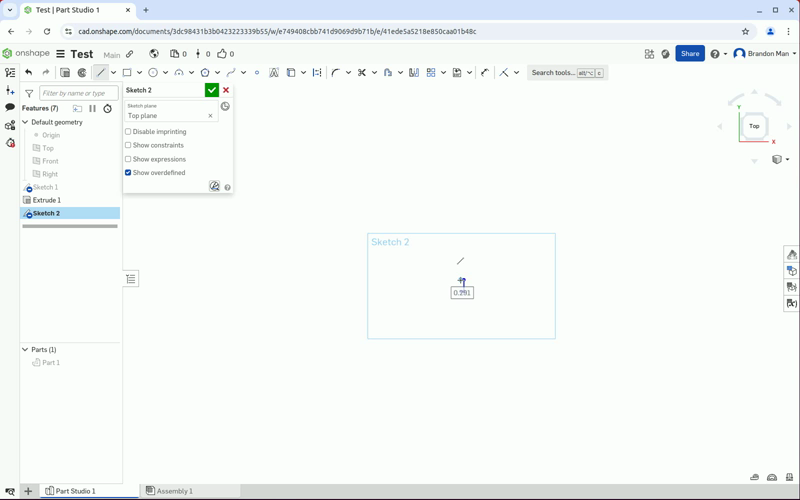
scroll(-6)
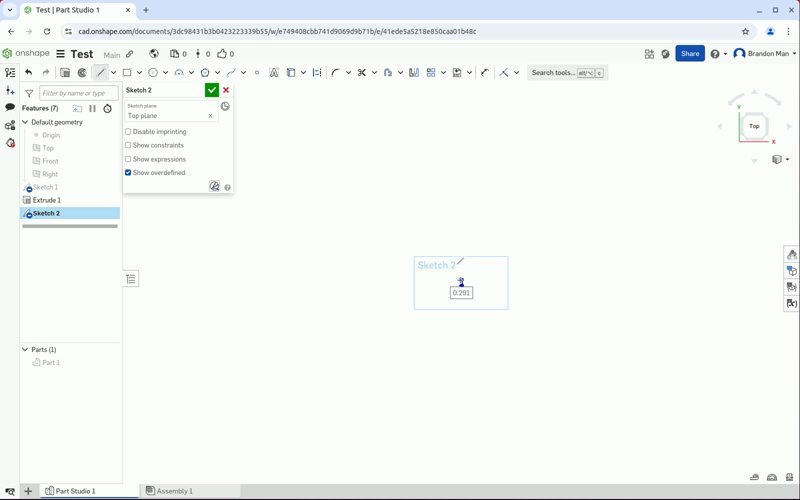
key_up(shift)
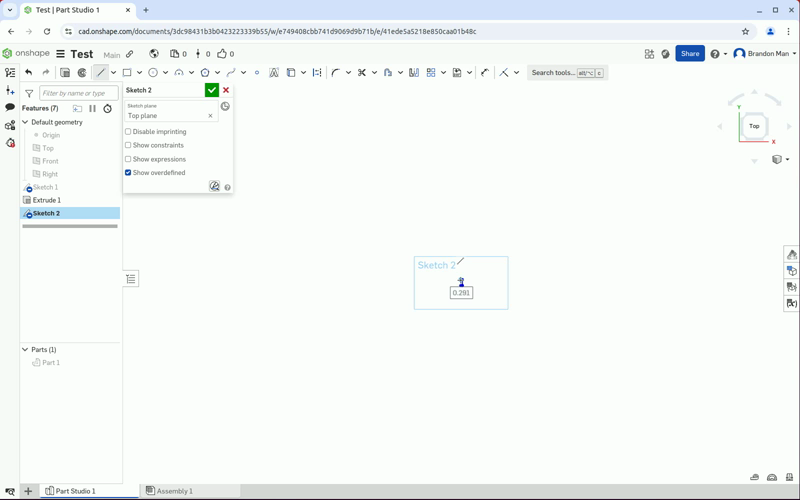
mouse_move(490, 279)
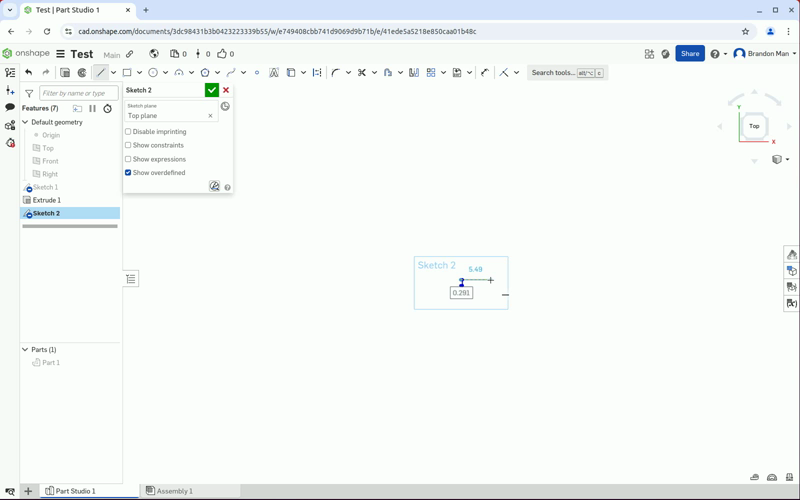
key_down(shift)
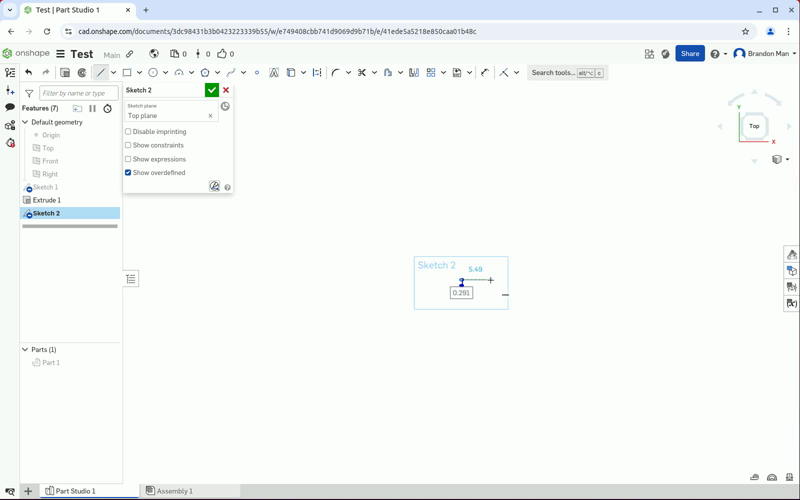
mouse_move(460, 285)
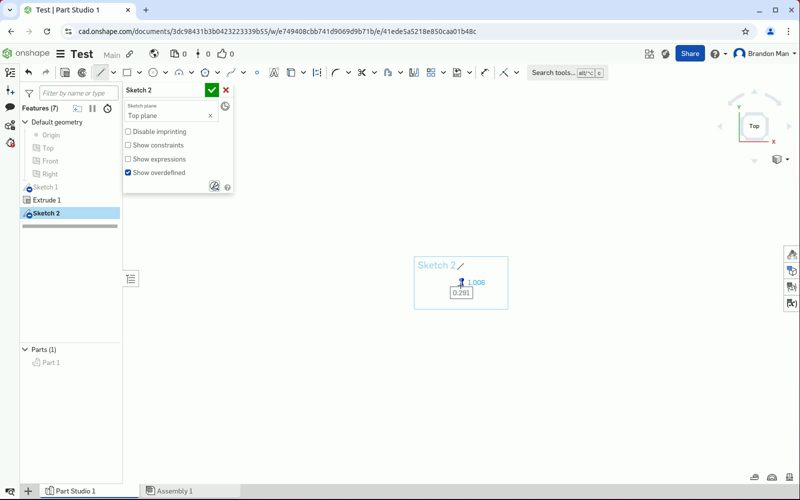
scroll(6)
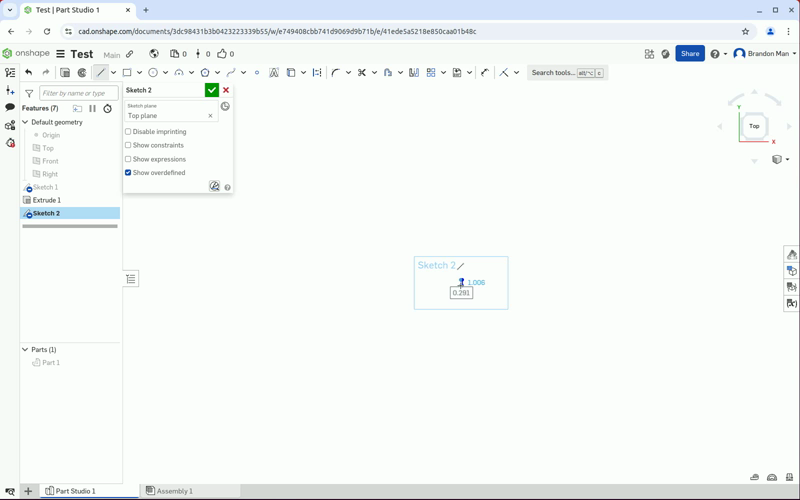
scroll(6)
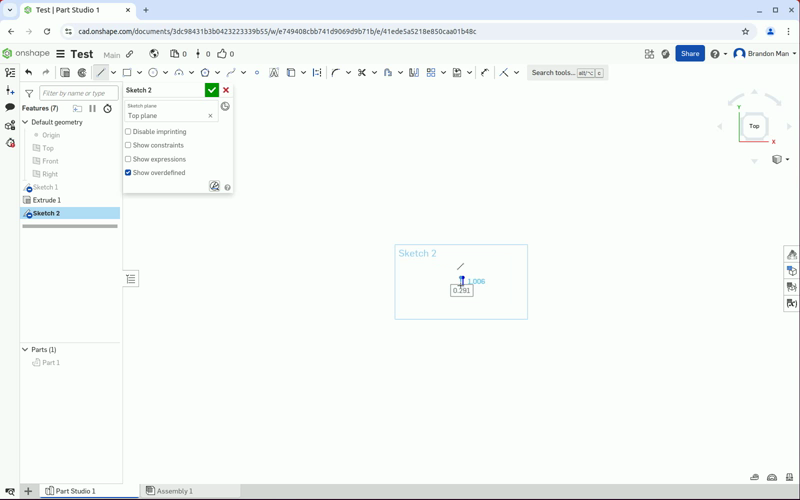
scroll(6)
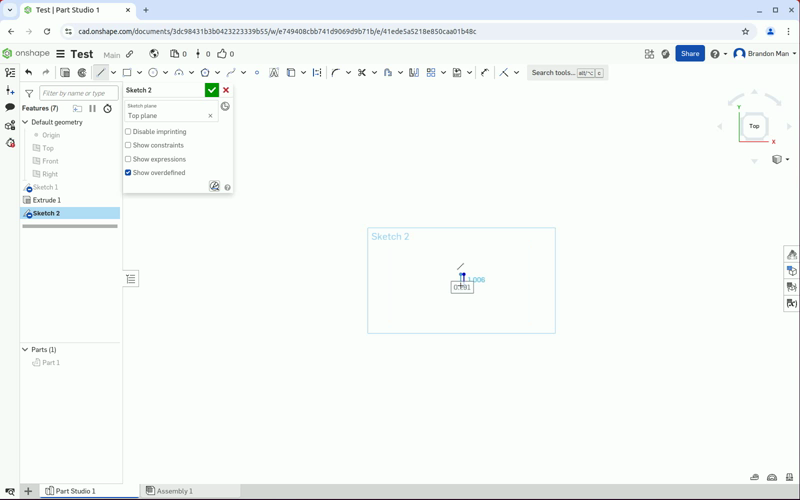
scroll(6)
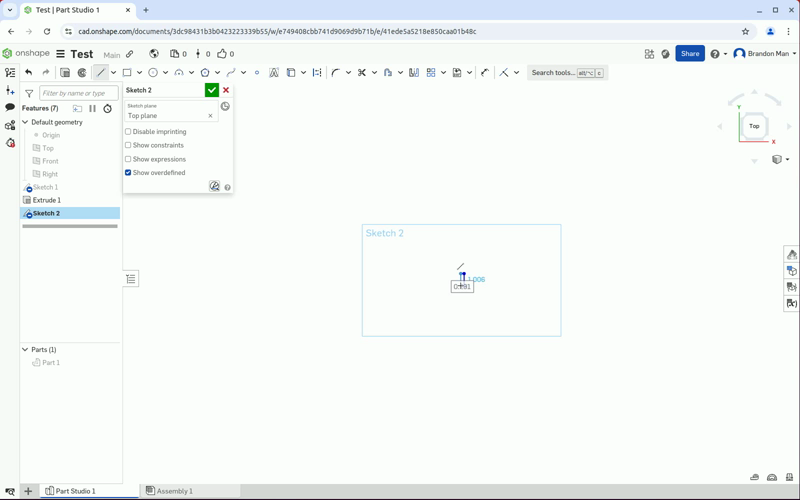
scroll(6)
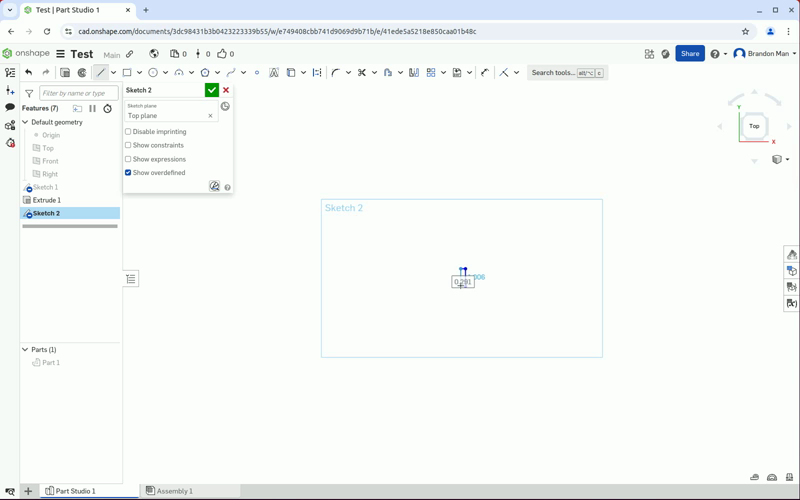
scroll(6)
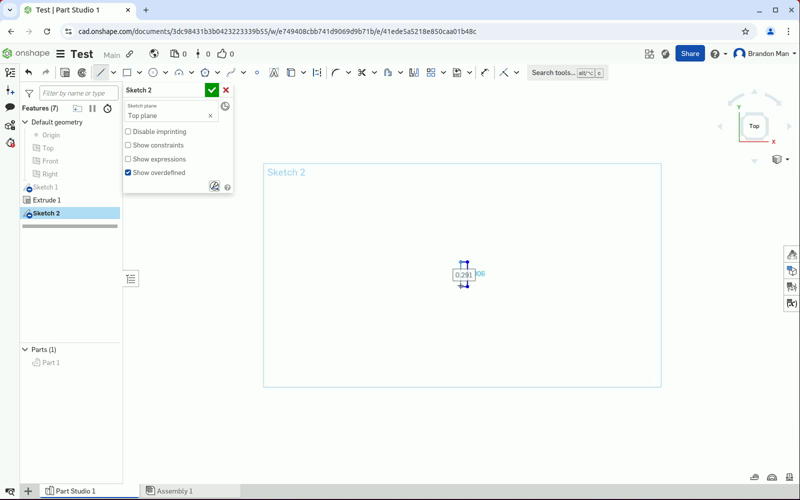
scroll(6)
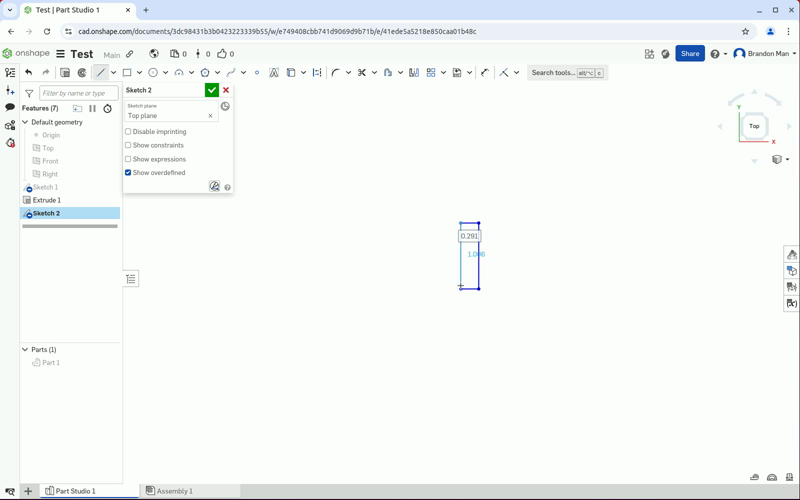
key_up(shift)
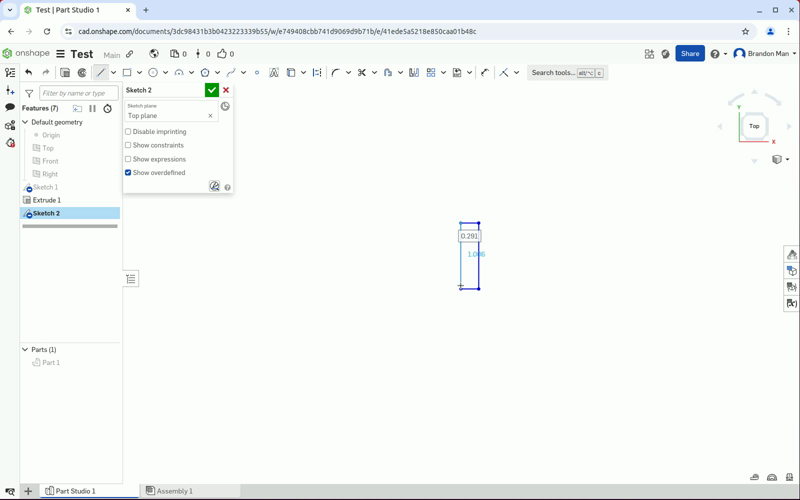
click(460, 285)
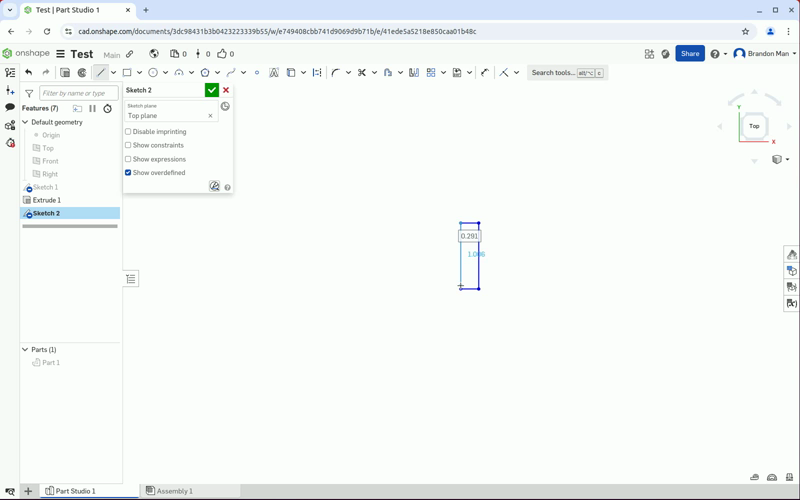
scroll(-6)
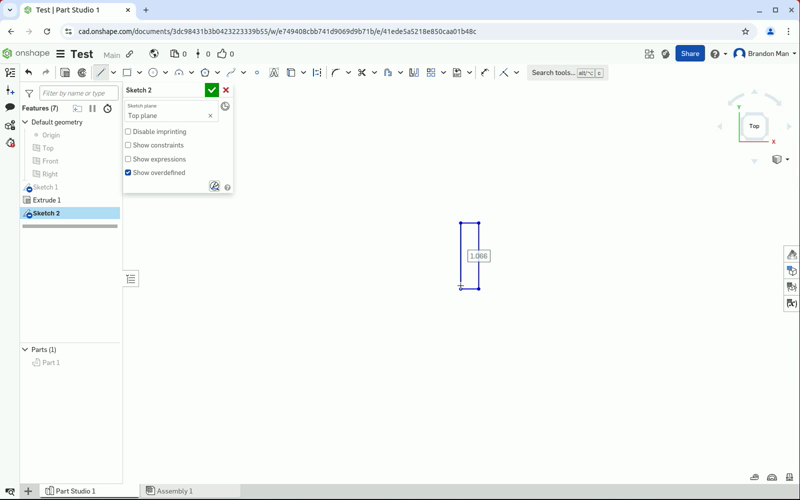
scroll(-6)
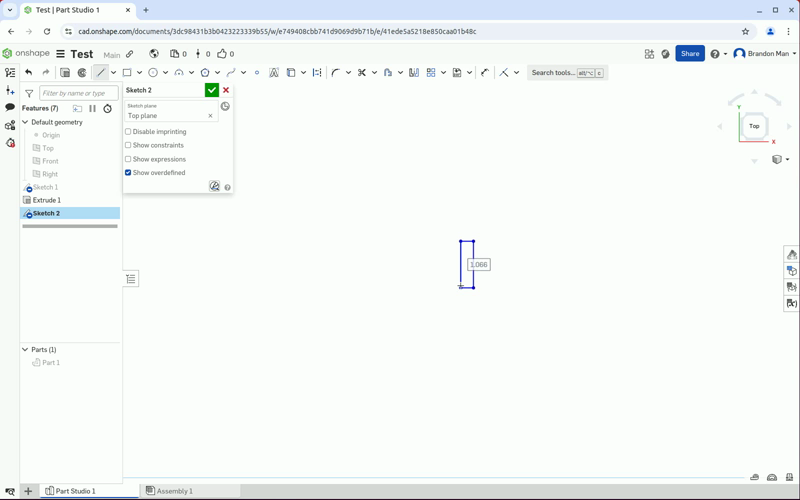
scroll(-6)
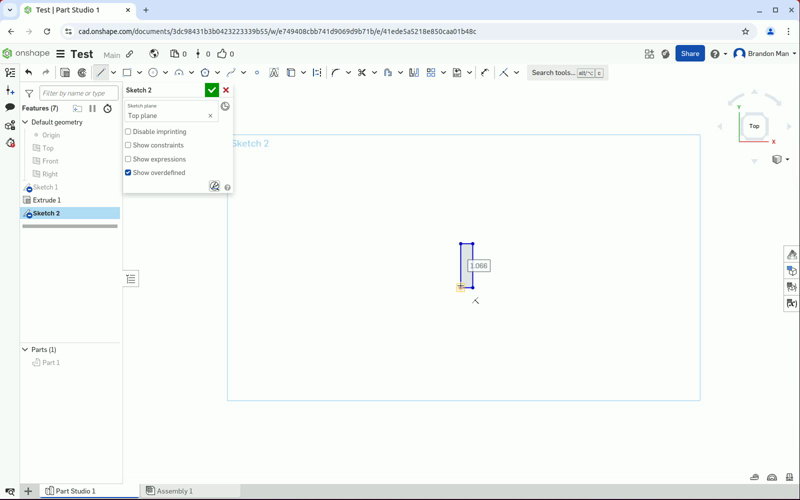
scroll(-6)
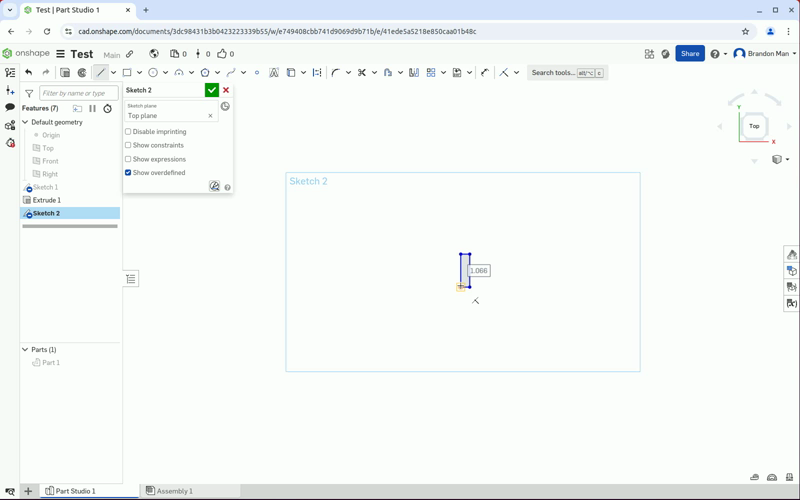
scroll(-6)
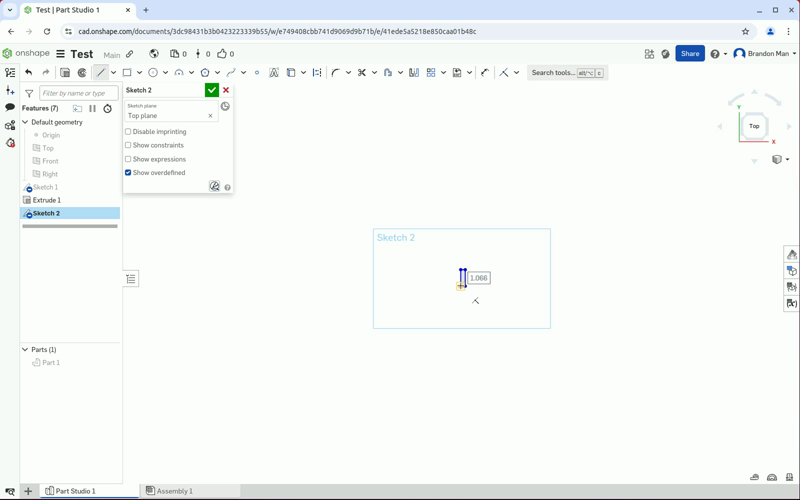
scroll(-6)
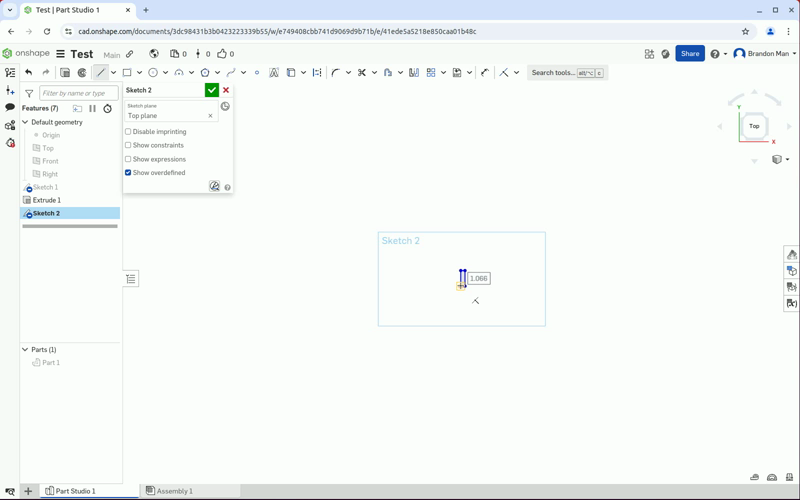
scroll(-6)
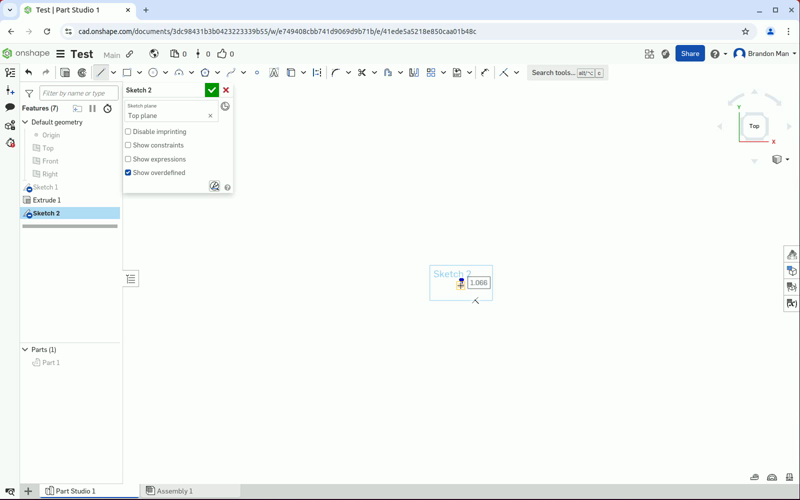
key(esc)
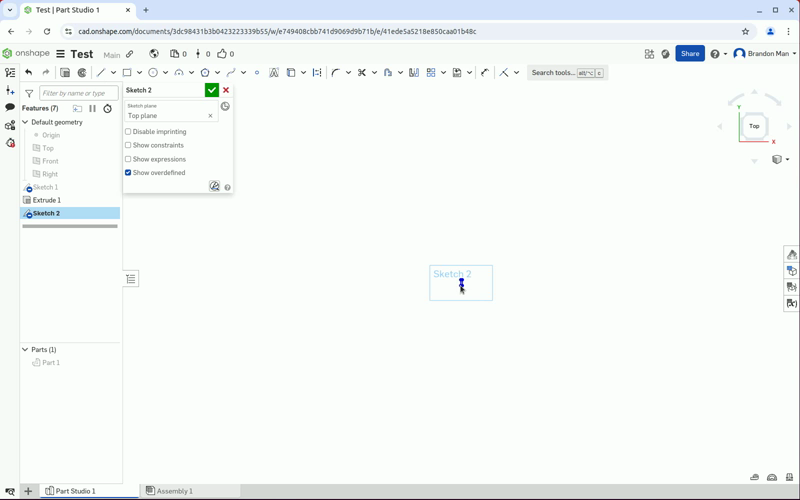
mouse_move(461, 285)
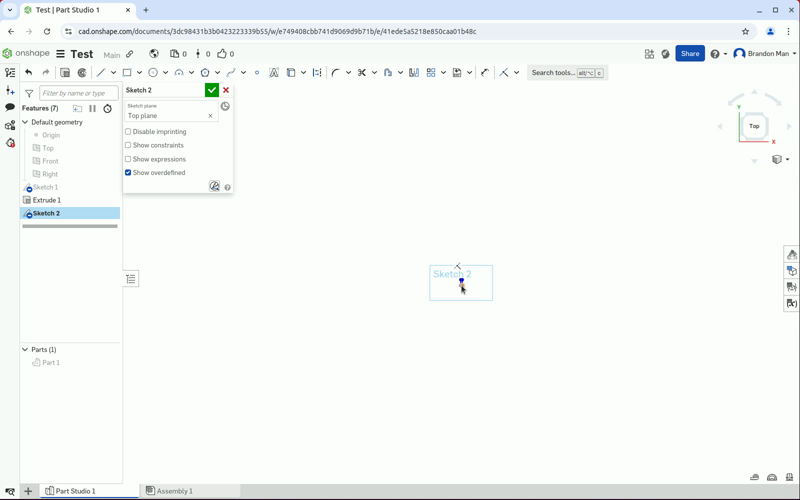
scroll(6)
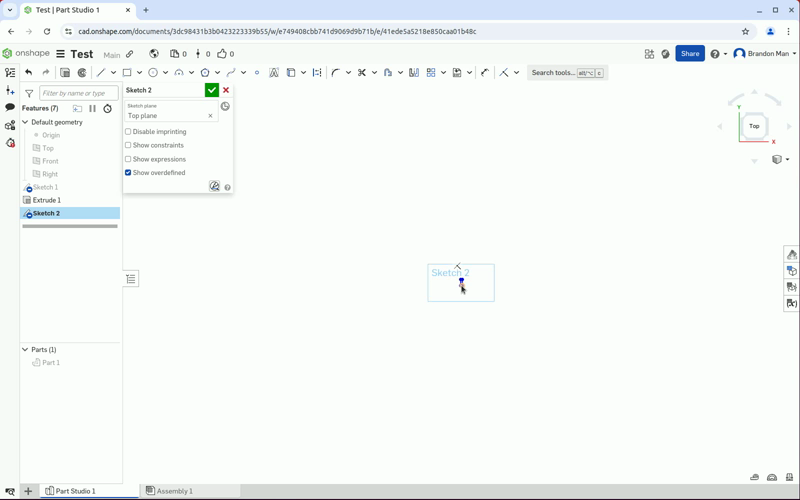
scroll(6)
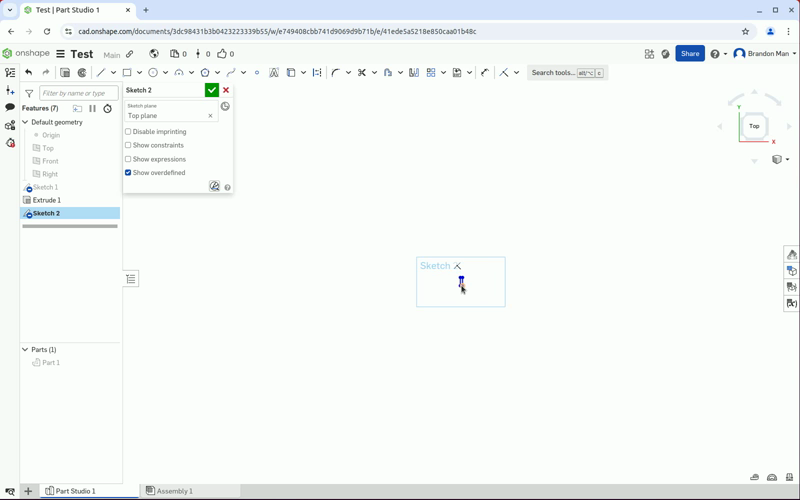
scroll(6)
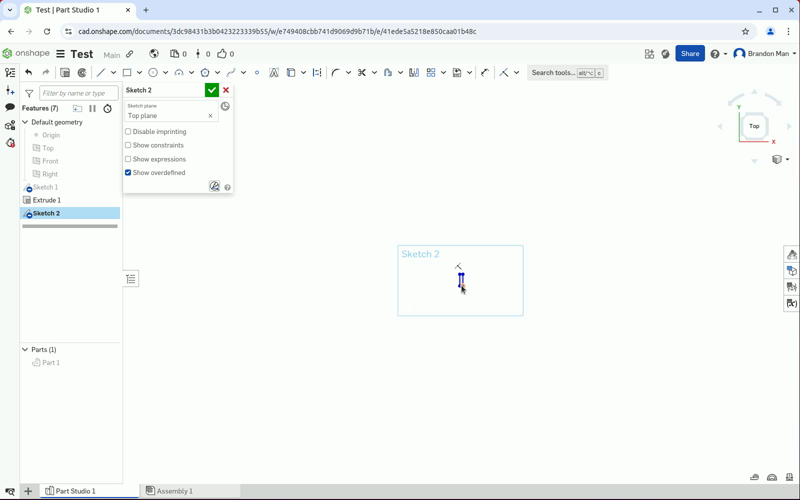
scroll(6)
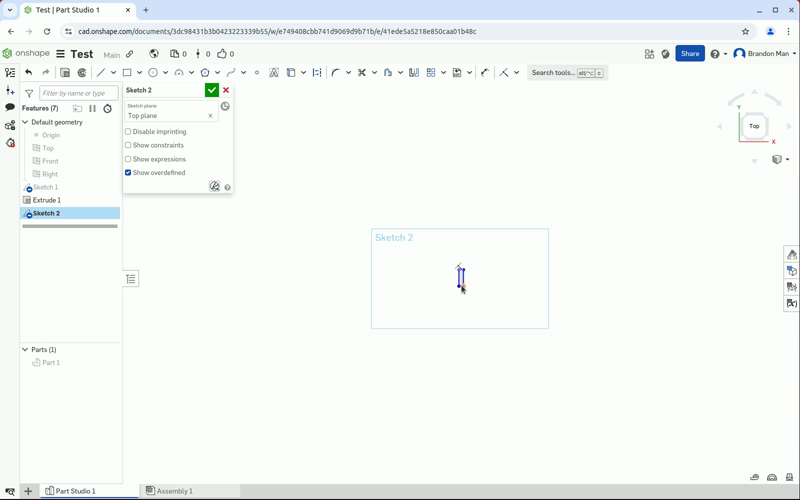
scroll(6)
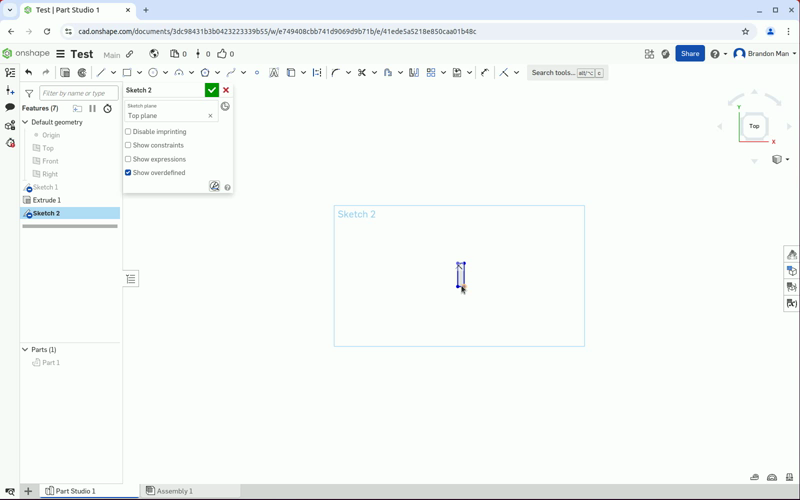
scroll(6)
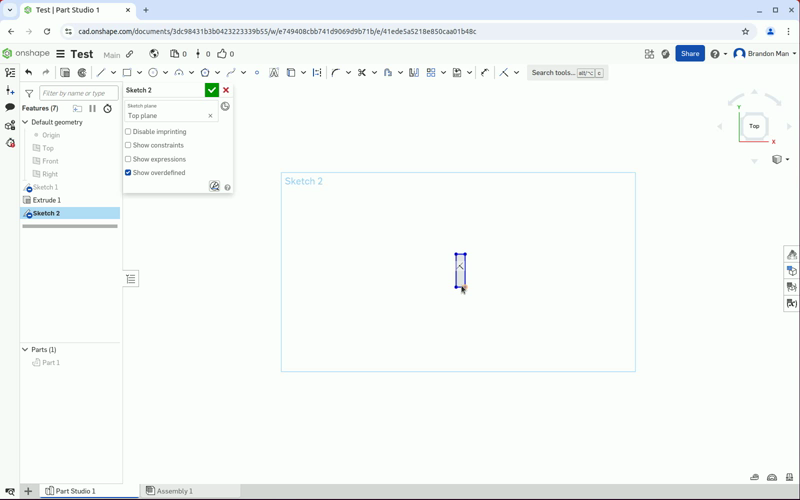
scroll(6)
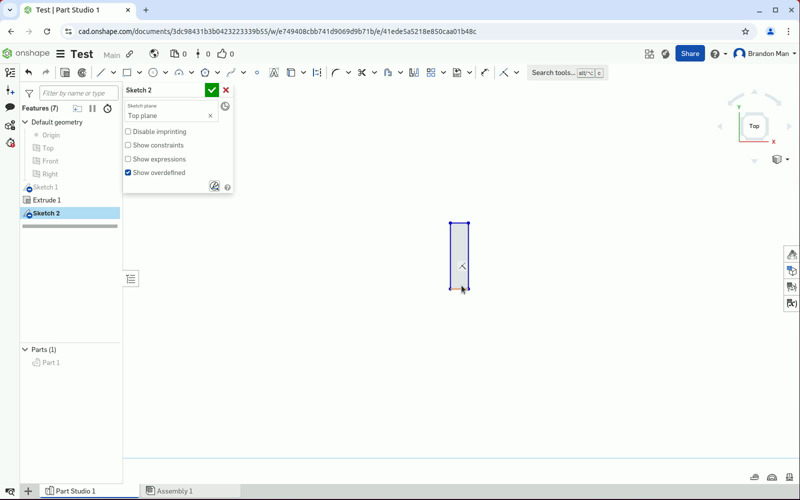
click(461, 285)
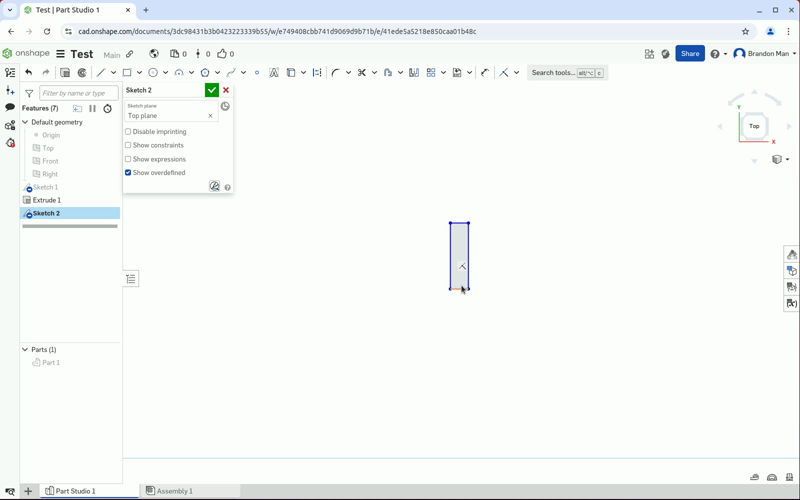
scroll(-6)
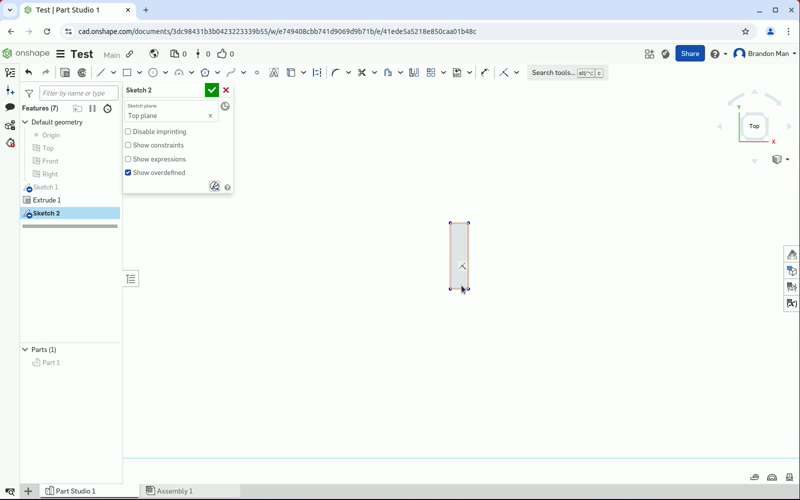
scroll(-6)
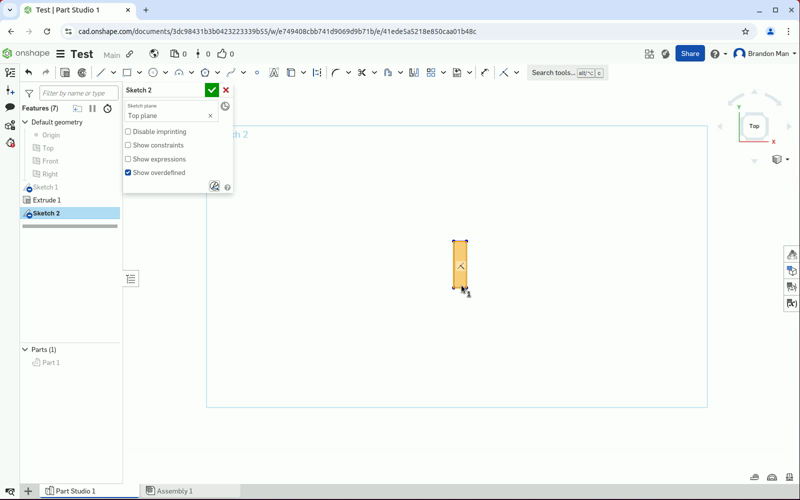
scroll(-6)
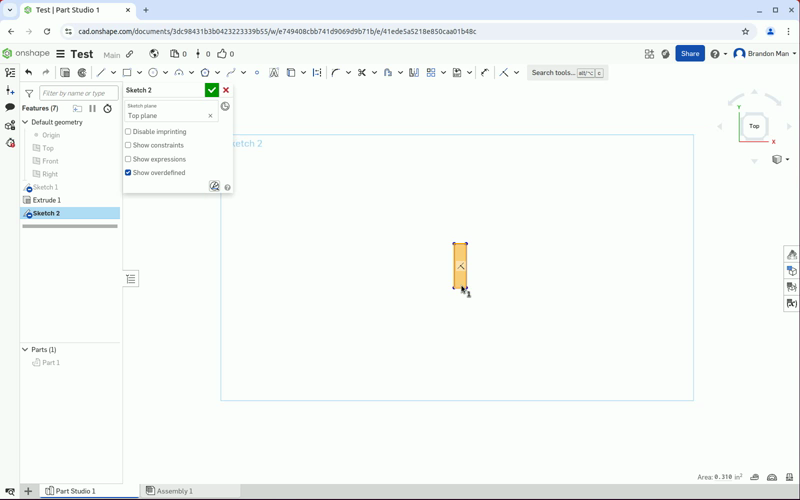
scroll(-6)
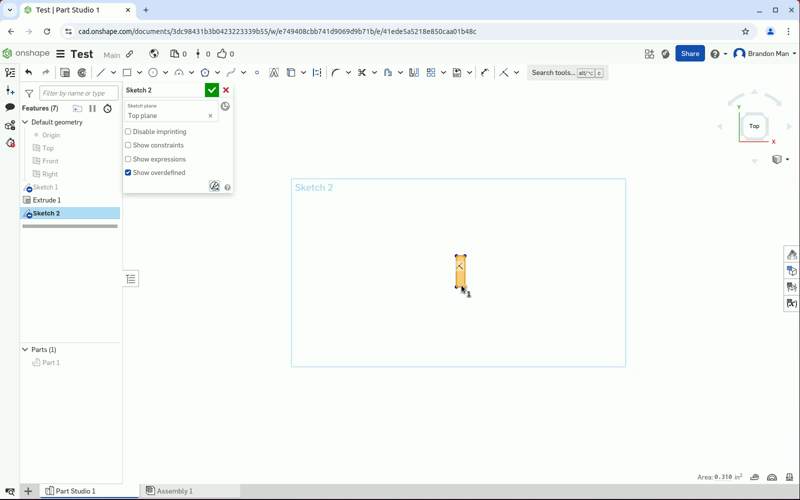
scroll(-6)
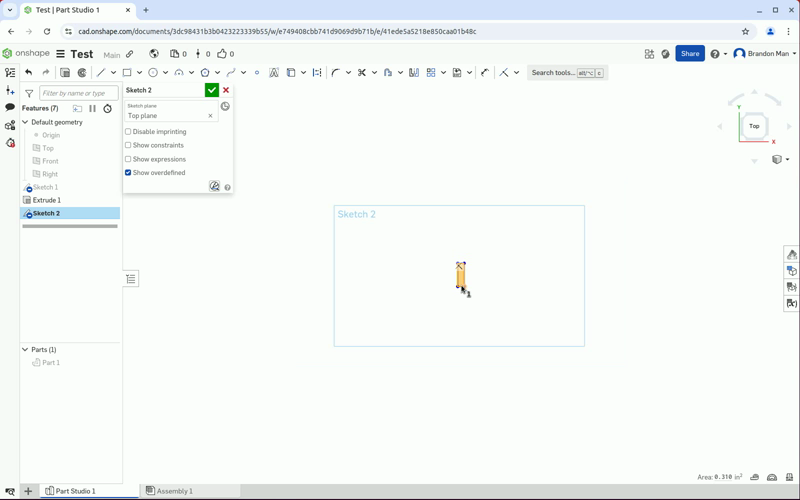
scroll(-6)
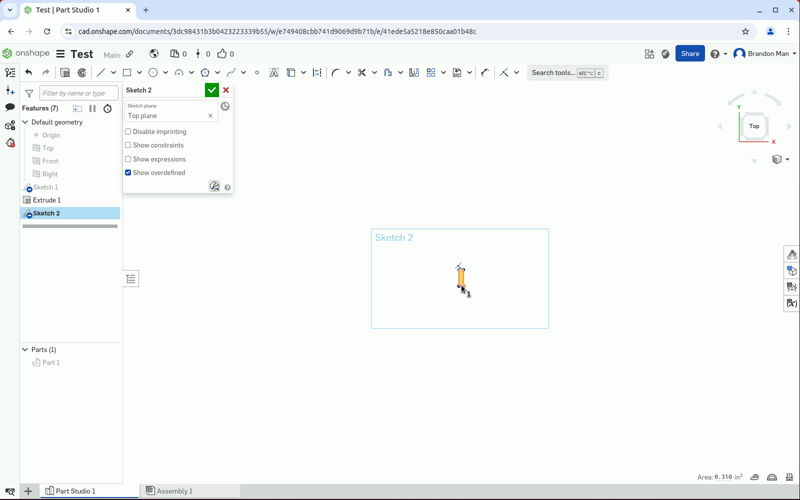
scroll(-6)
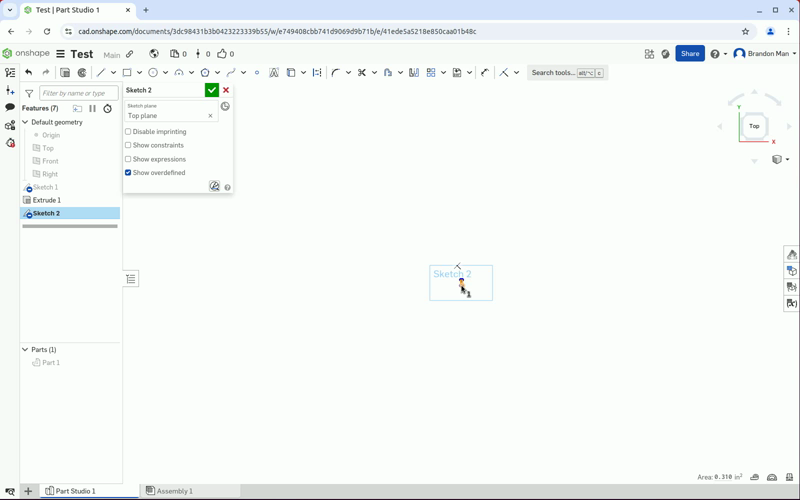
mouse_move(73, 352)
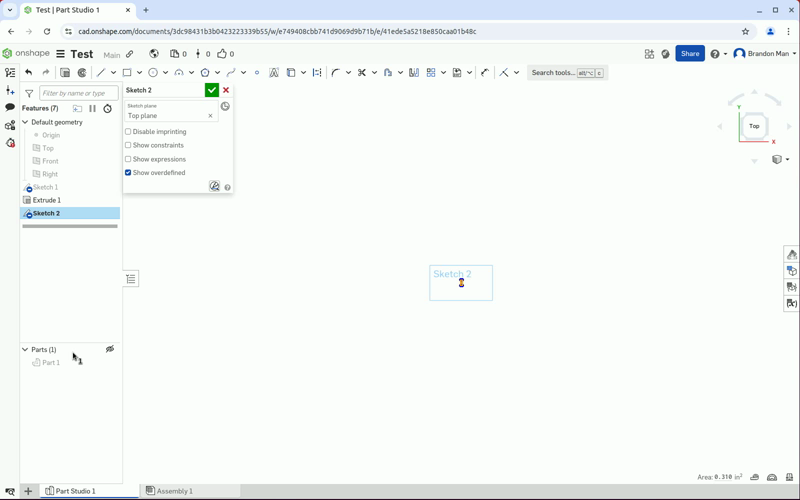
key(shift+y)
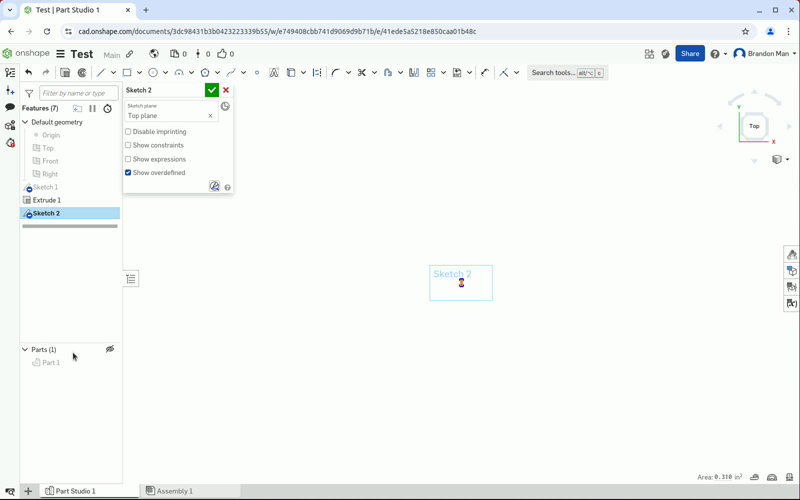
key(shift+e)
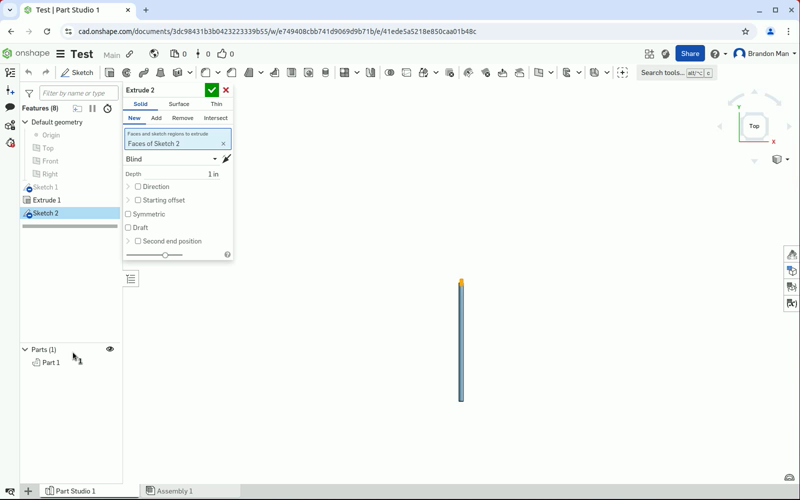
mouse_move(143, 106)
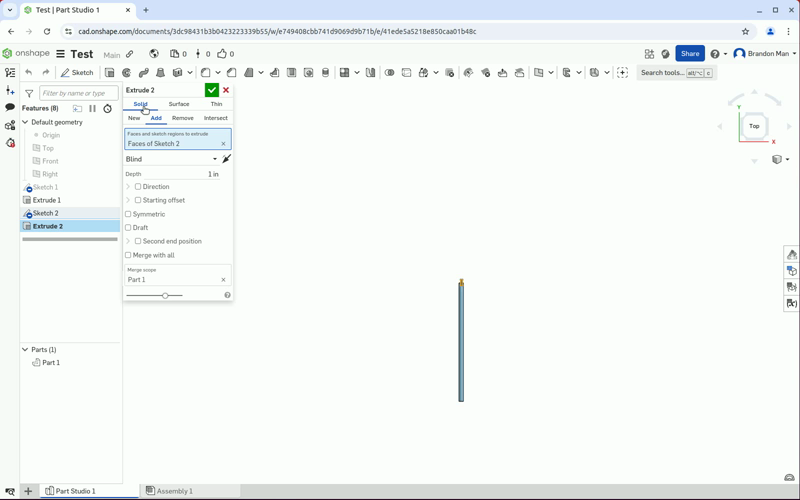
click(143, 106)
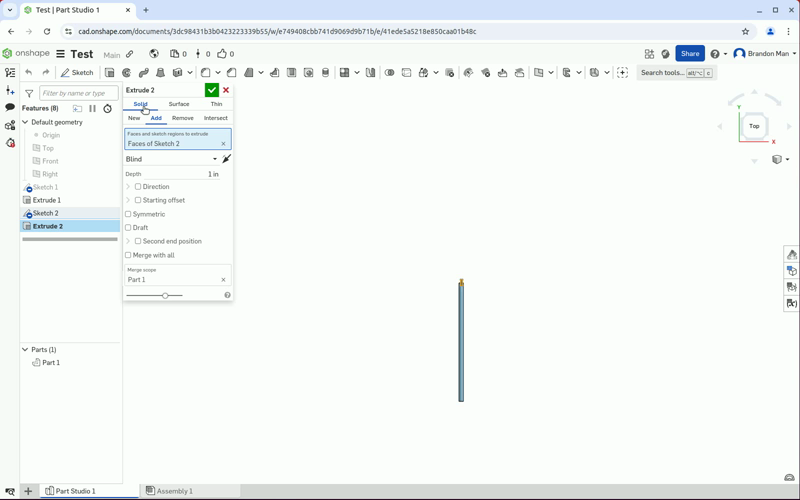
mouse_move(186, 120)
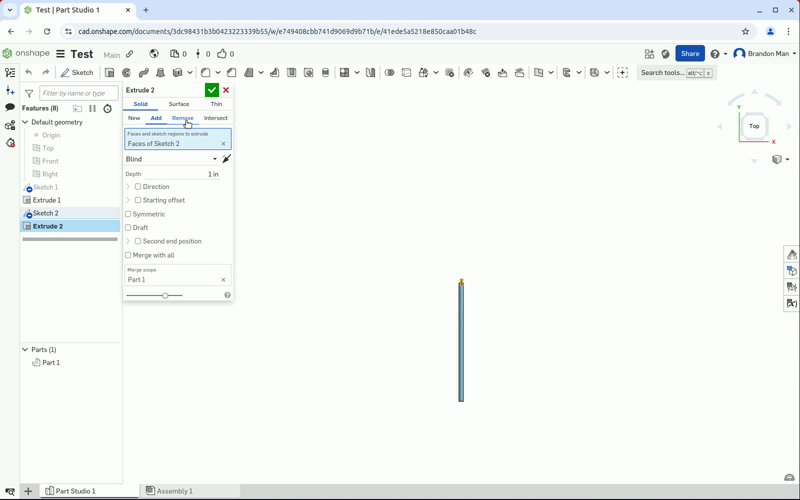
click(186, 120)
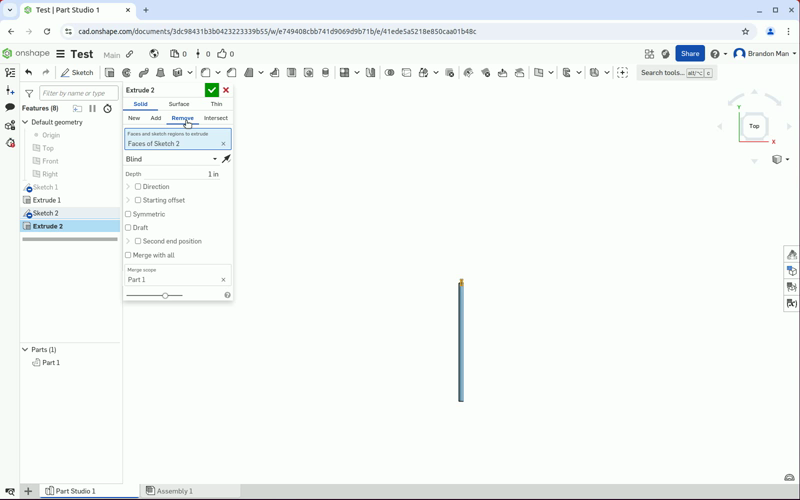
key(tab, 4)
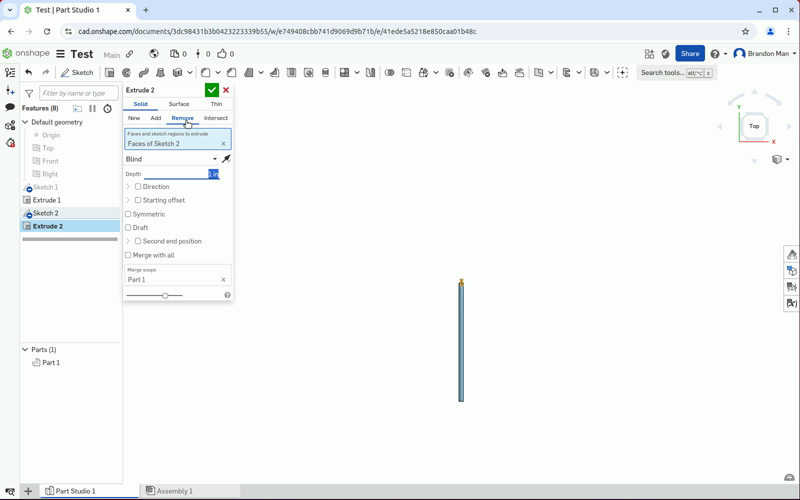
text(1.926)
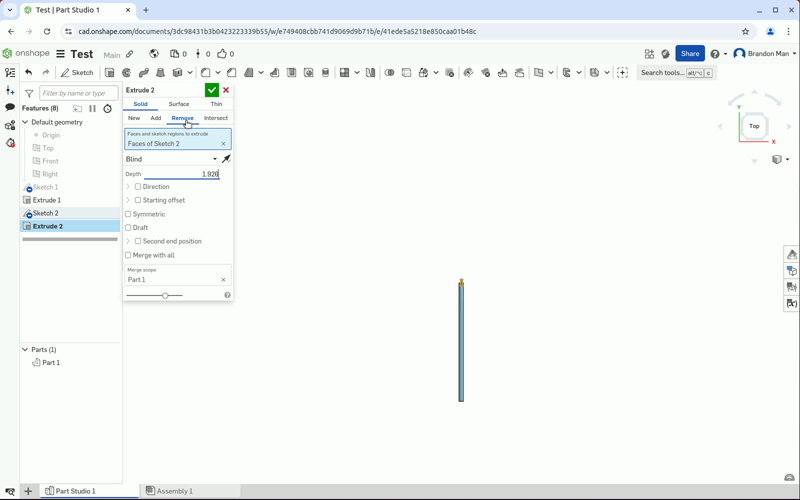
key(tab, 3)
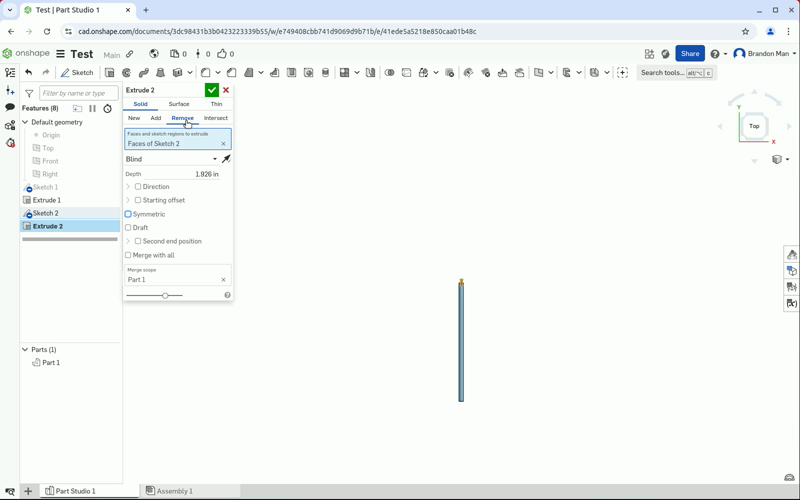
key(space)
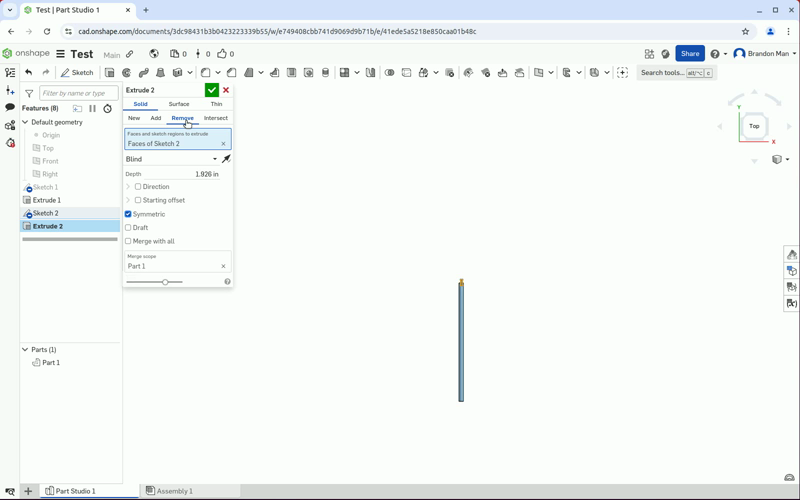
key(tab, 2)
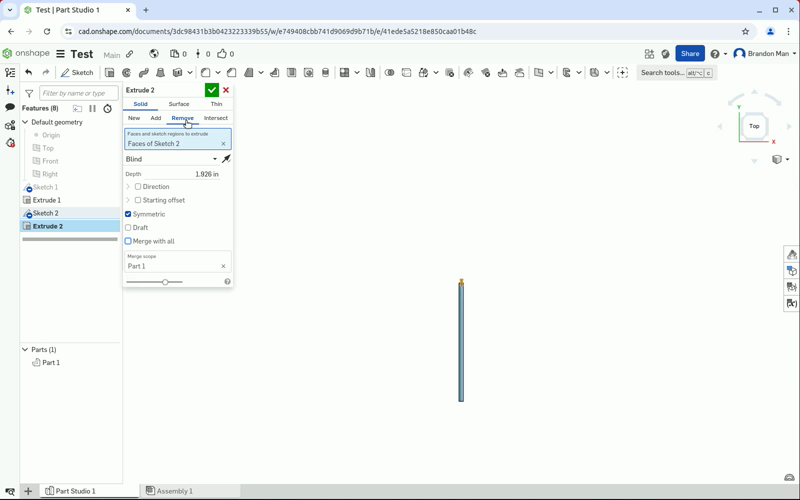
key(space)
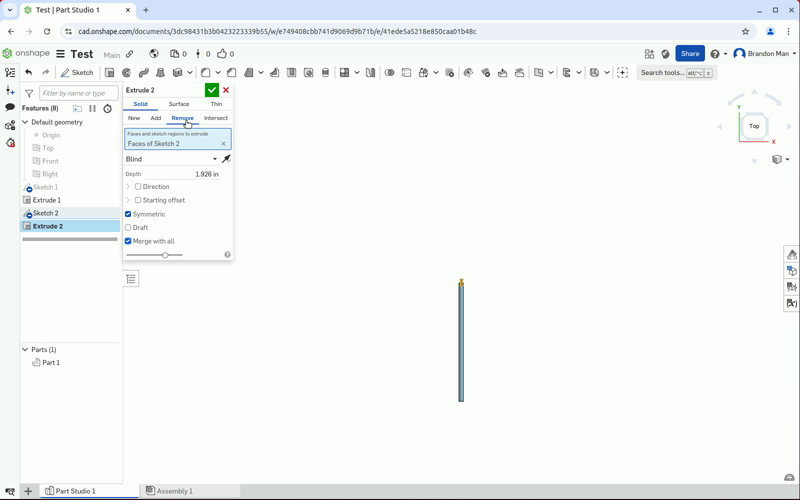
key(enter)
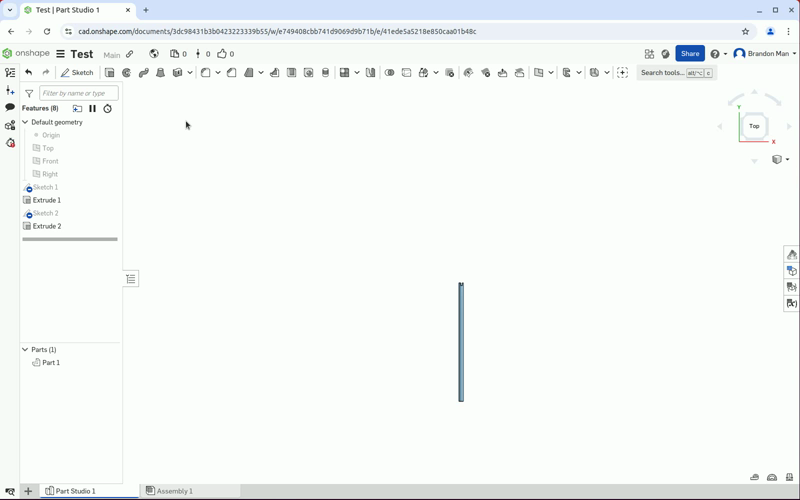
key(shift+h)
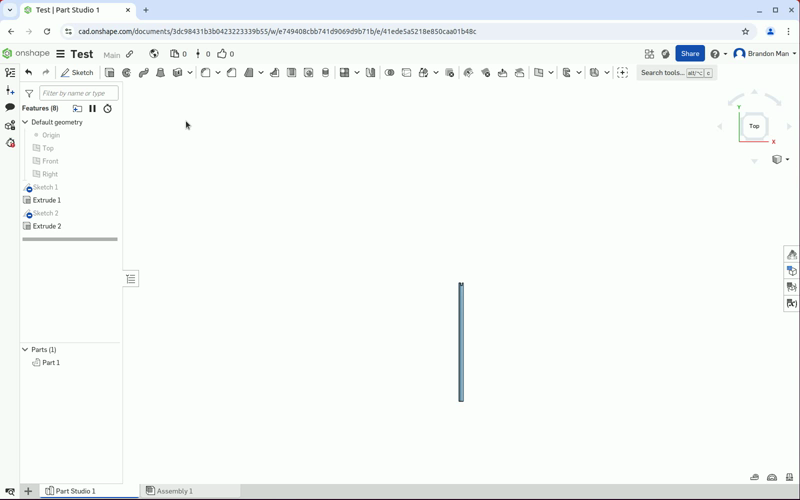
key(shift+h)
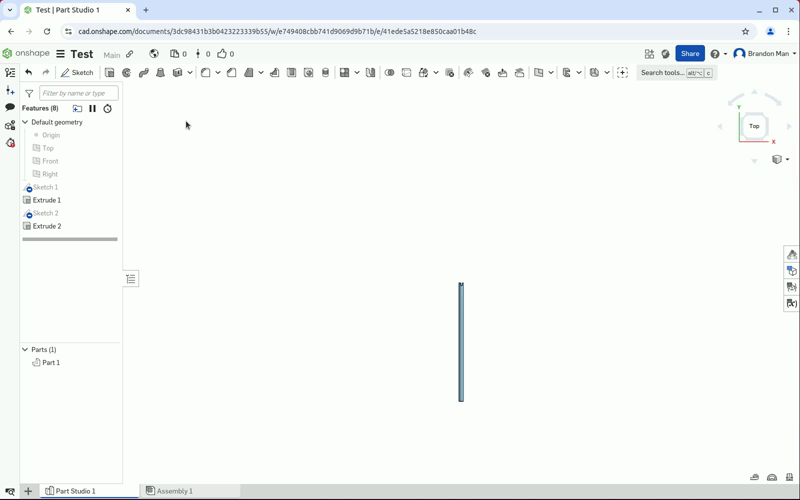
mouse_move(73, 189)
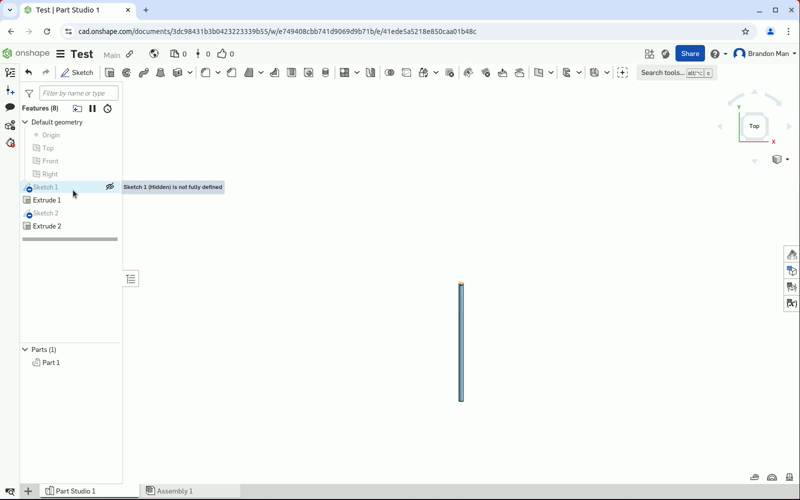
click(73, 189)
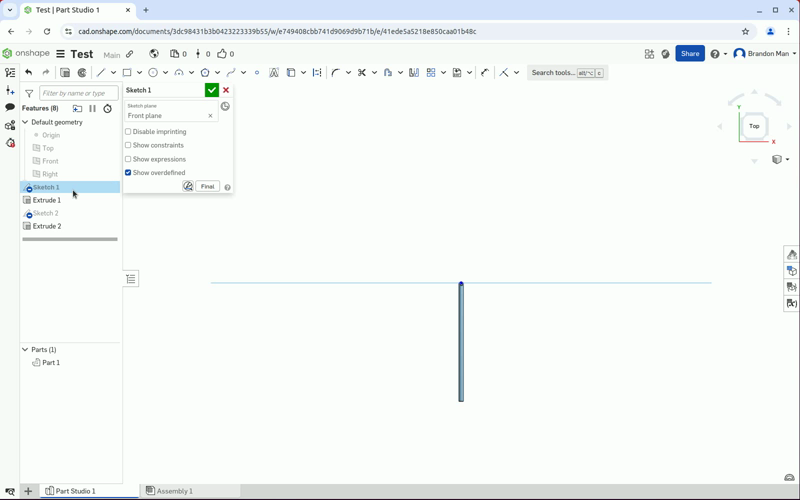
mouse_move(229, 92)
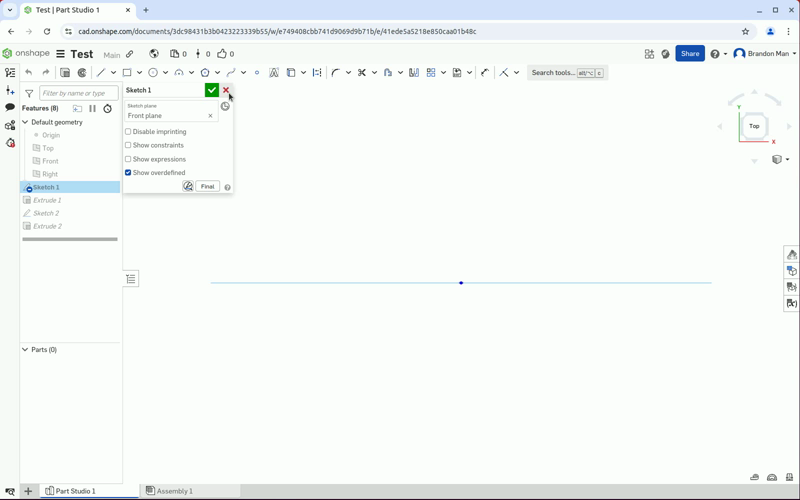
click(229, 92)
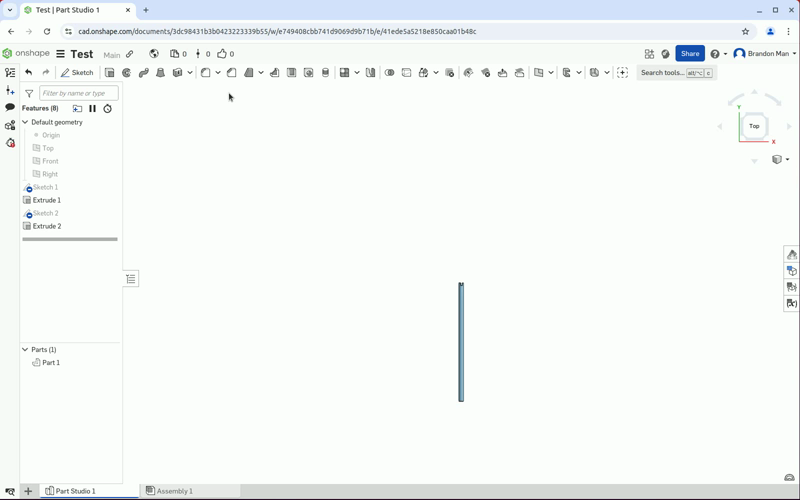
mouse_move(73, 352)
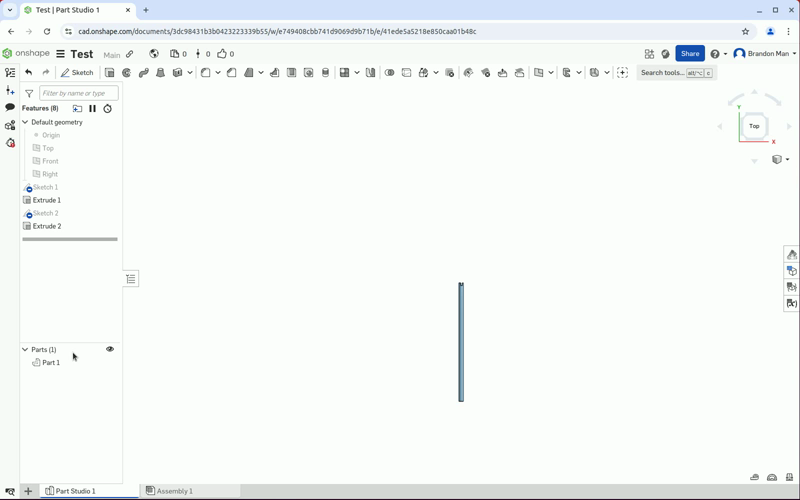
key(y)
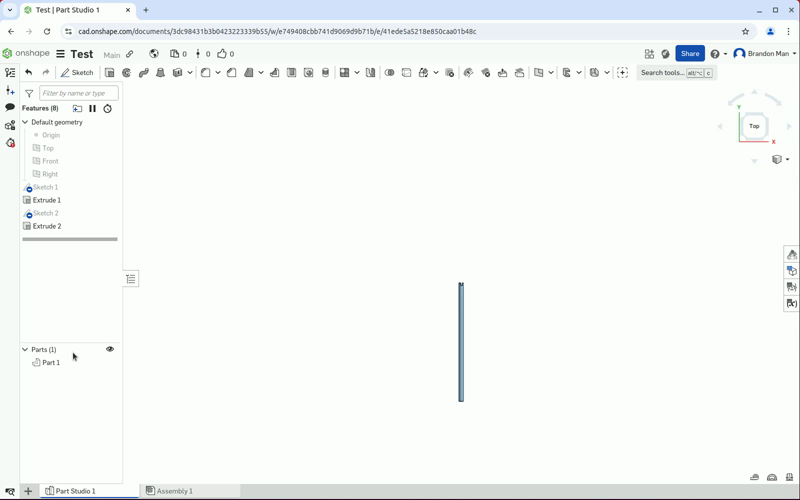
key(shift+p)
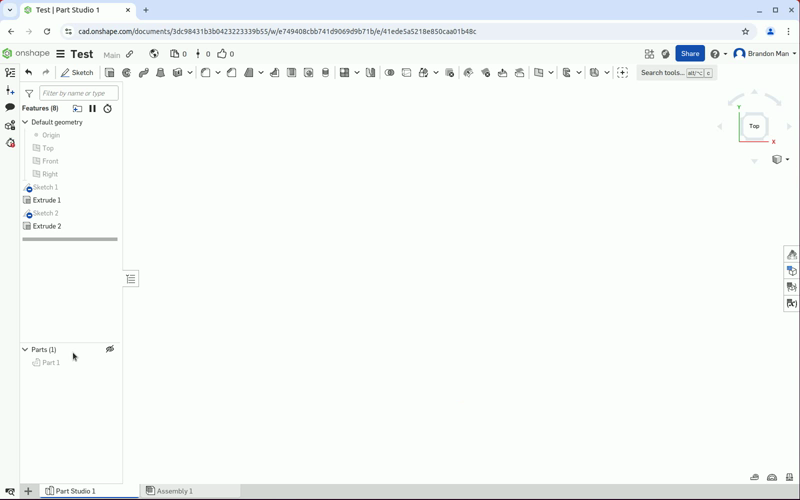
key(space)
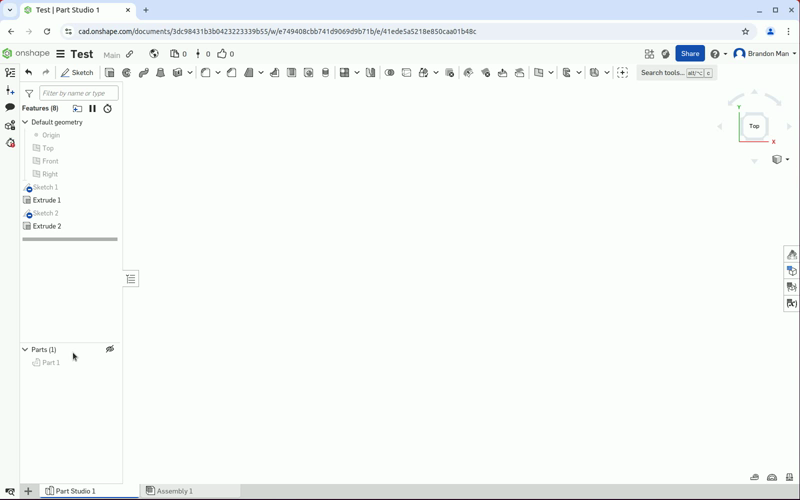
key_down(shift)
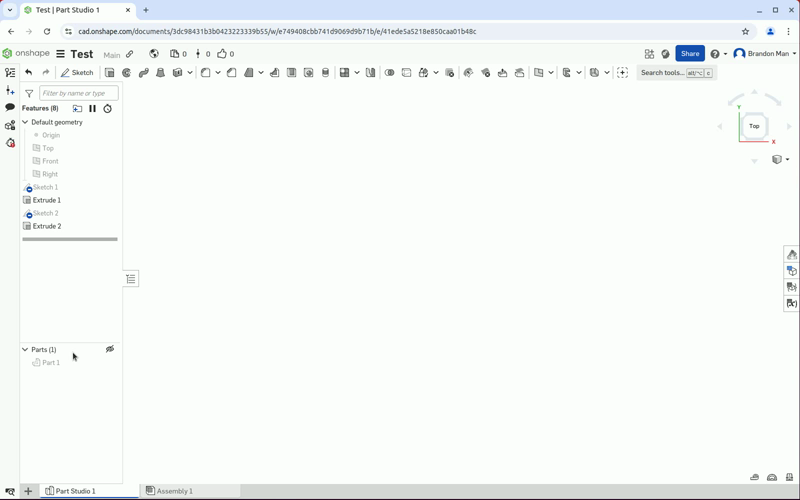
key(up)
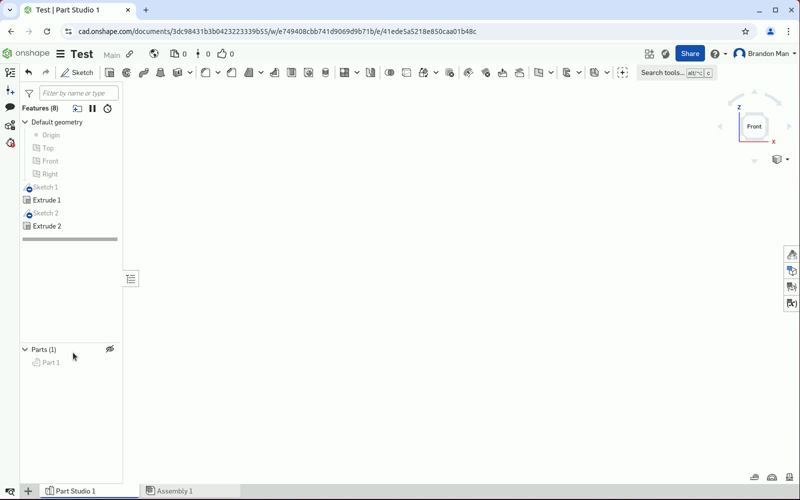
key_up(shift)
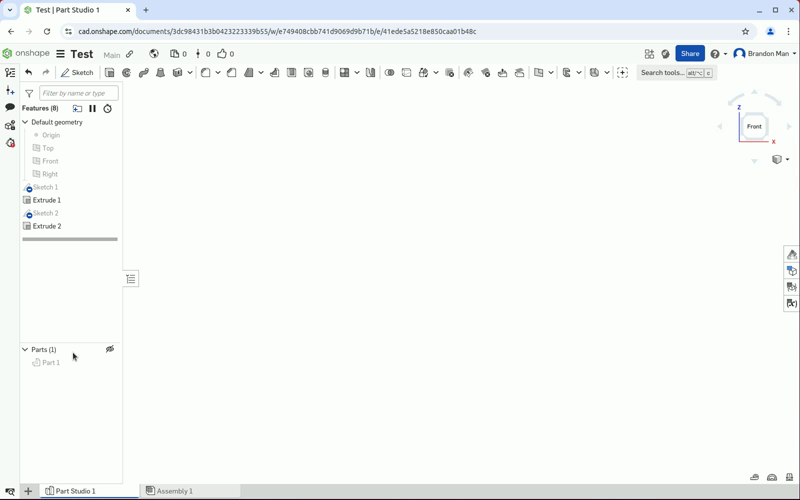
key(space)
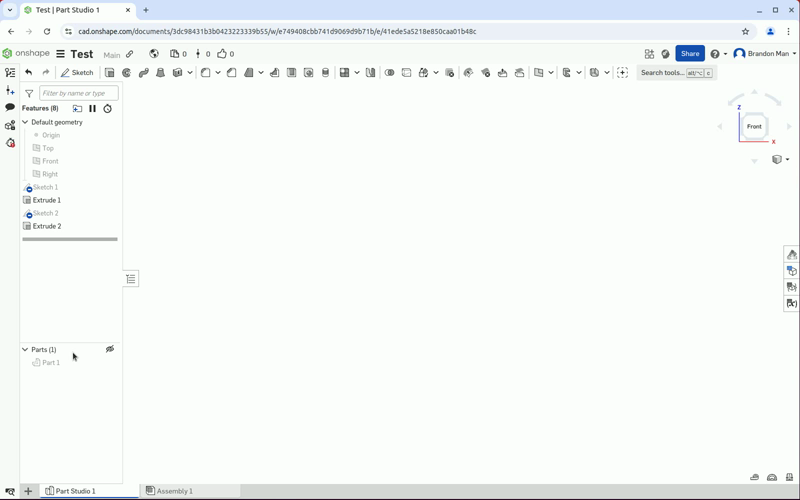
key_down(shift)
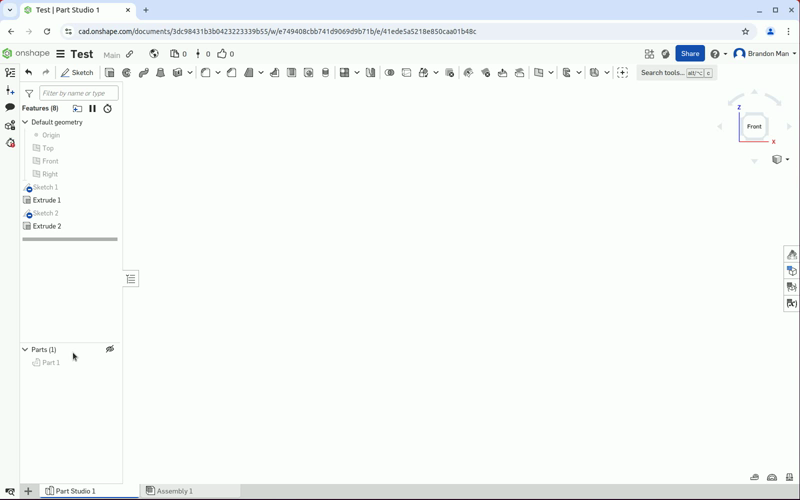
key(left)
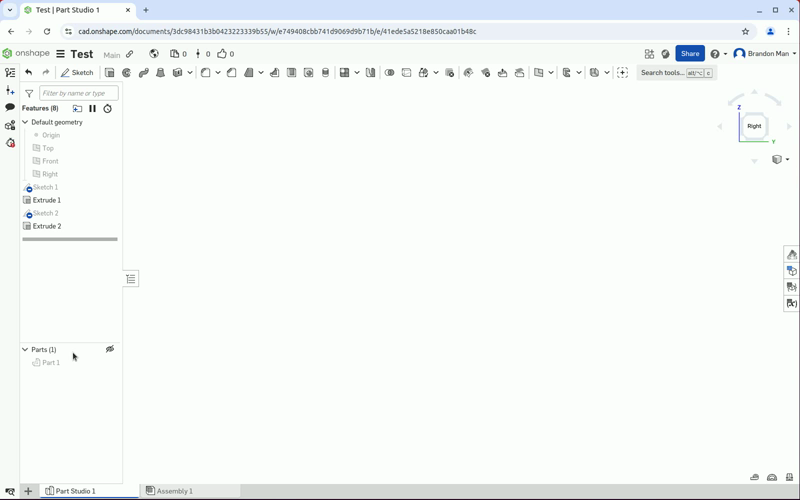
key_up(shift)
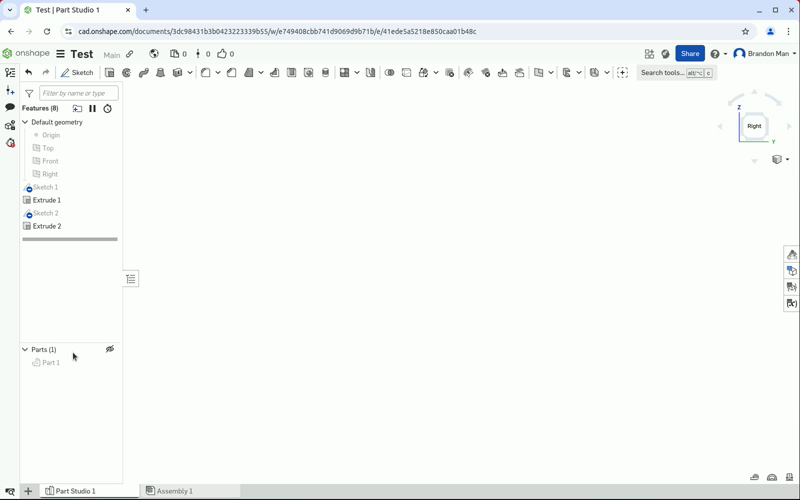
mouse_move(73, 352)
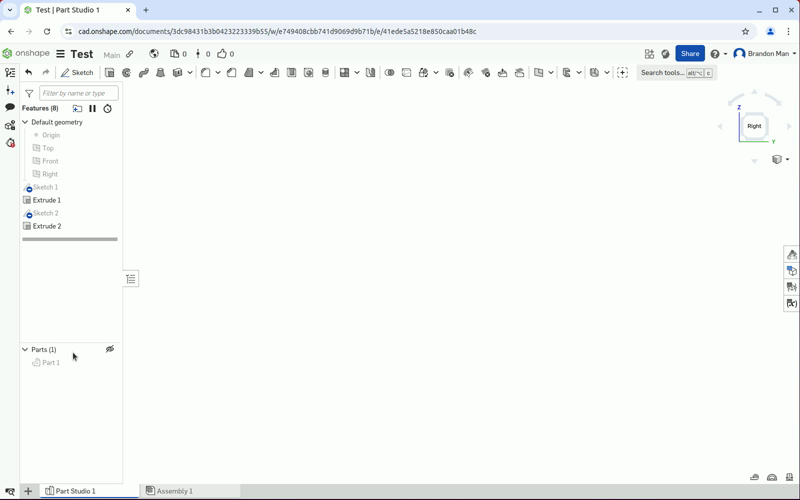
key(shift+y)
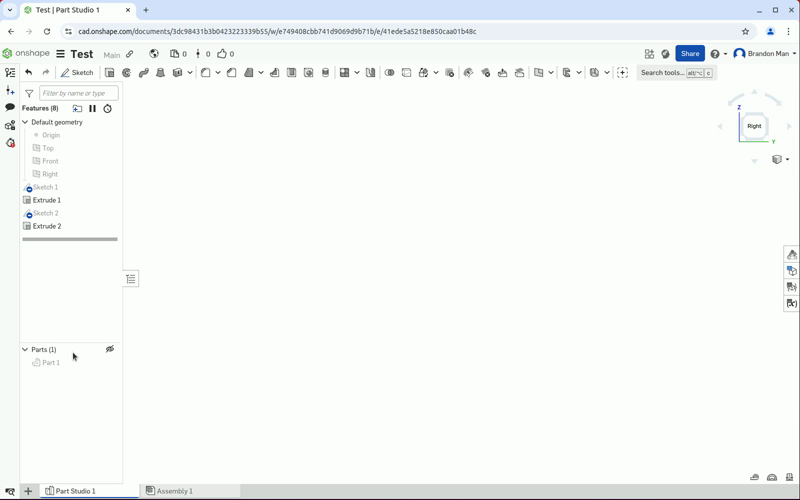
key(shift+s)
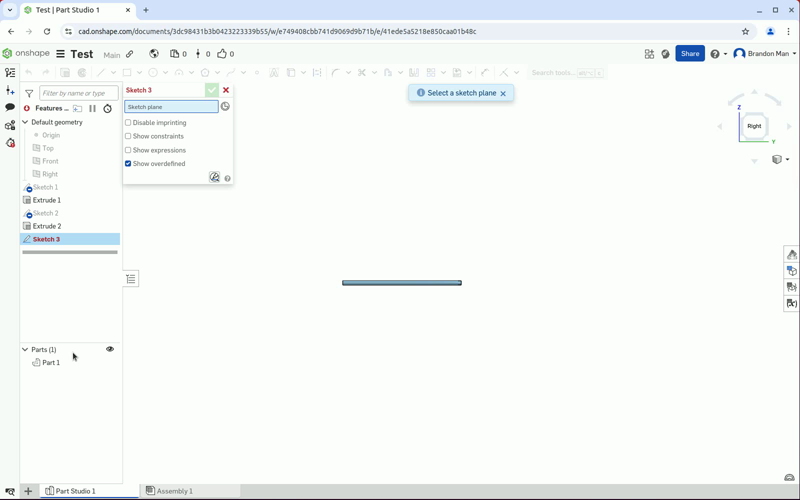
mouse_move(73, 176)
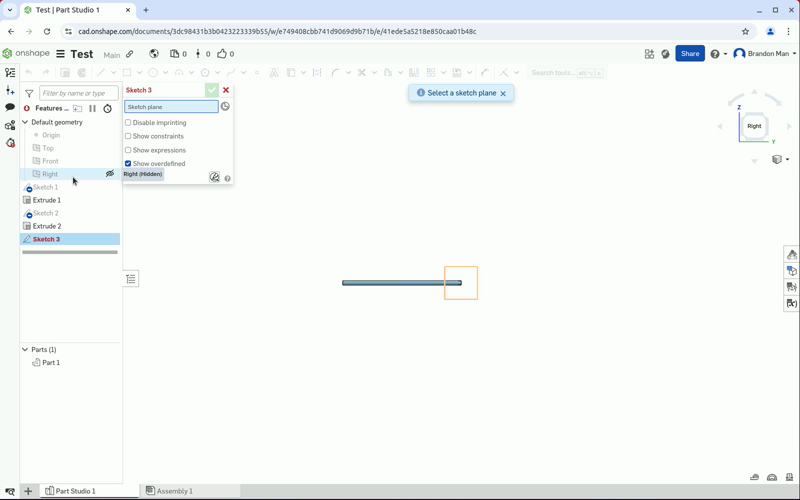
click(73, 176)
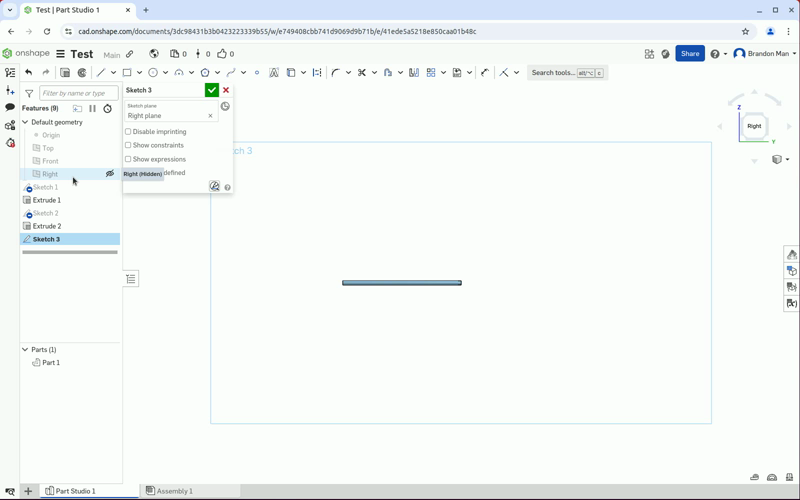
mouse_move(73, 352)
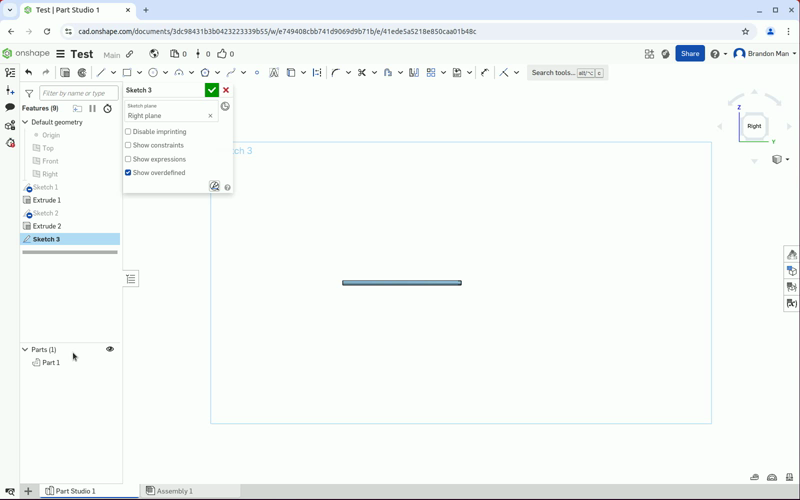
key(y)
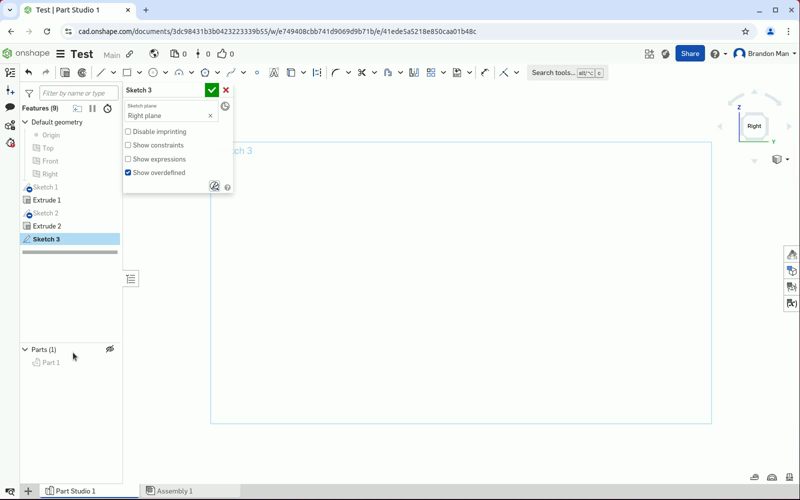
key(c)
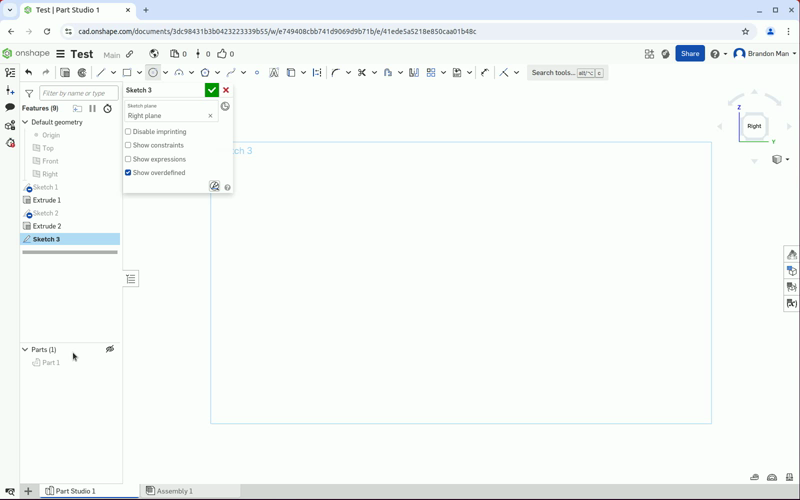
key_down(shift)
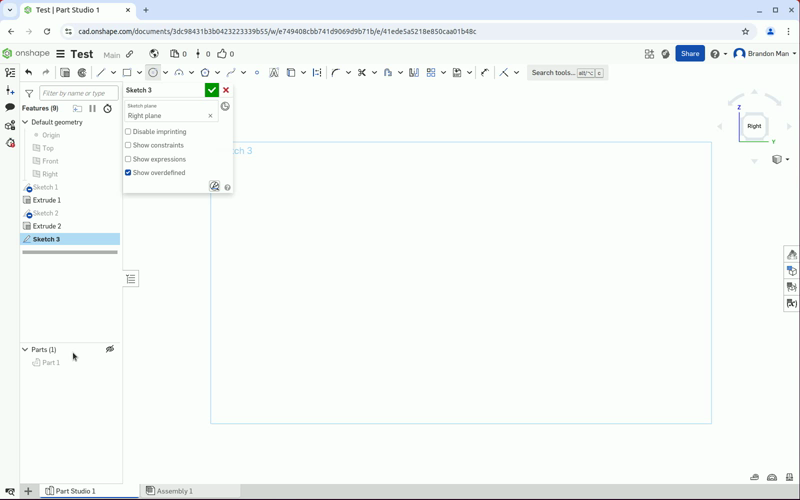
mouse_move(460, 282)
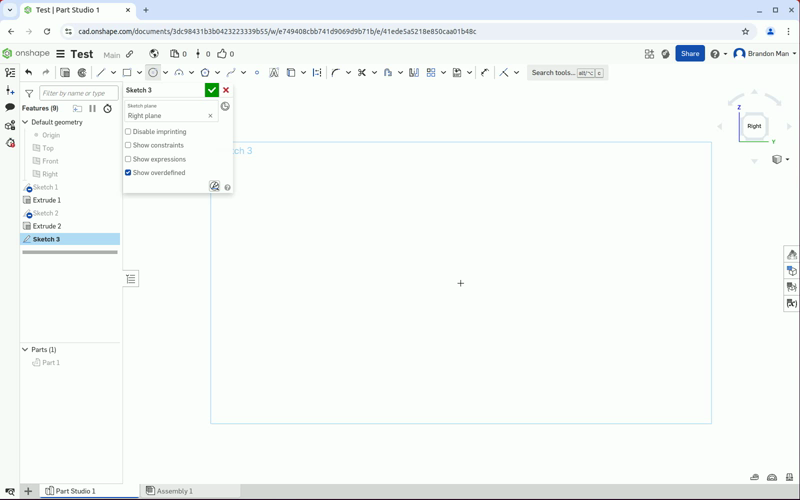
click(460, 282)
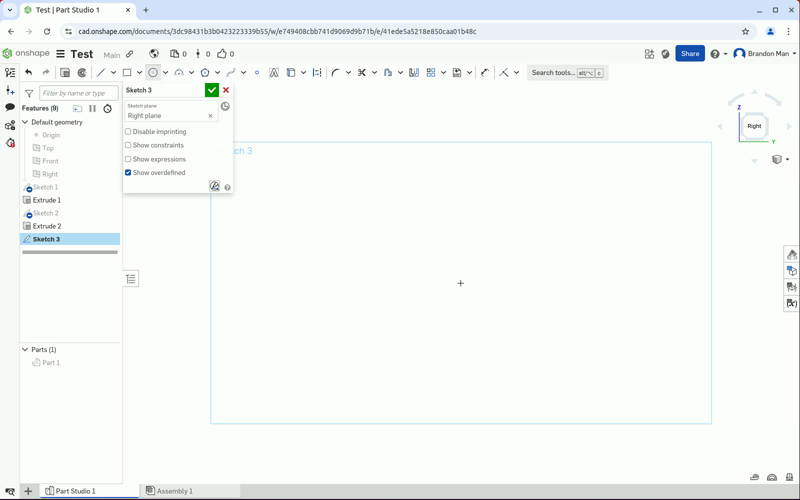
key_up(shift)
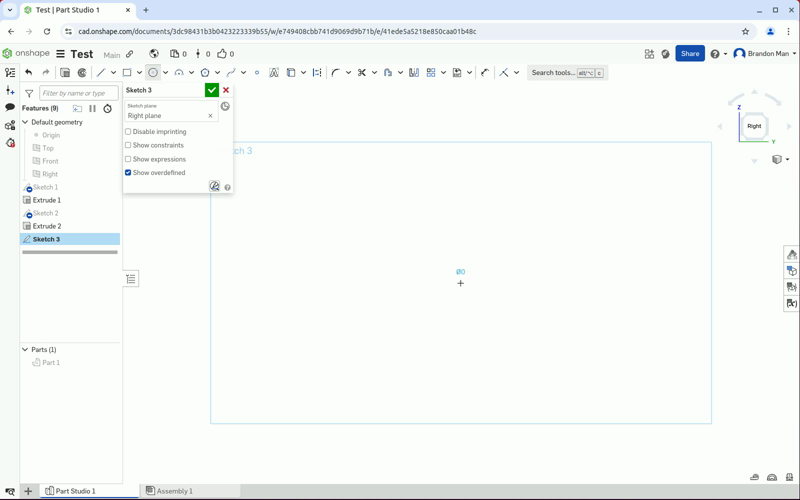
mouse_move(461, 282)
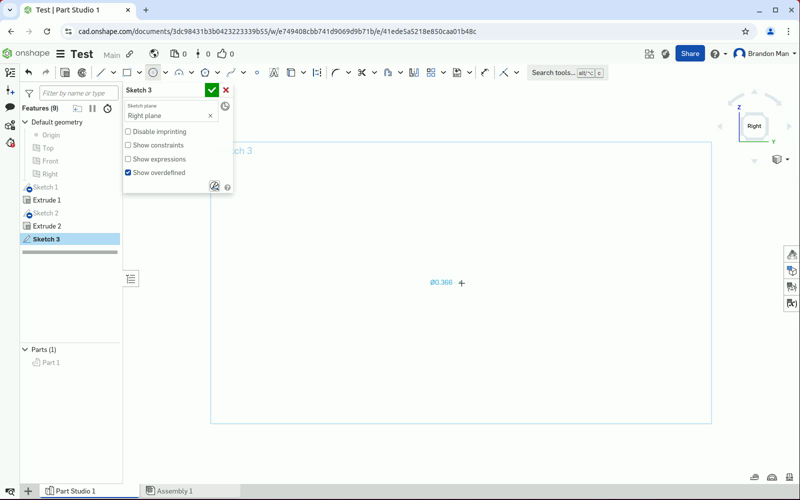
scroll(6)
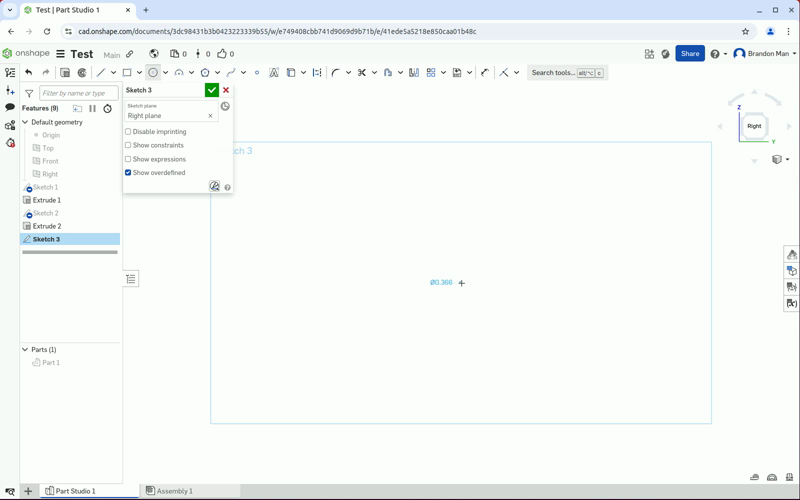
scroll(6)
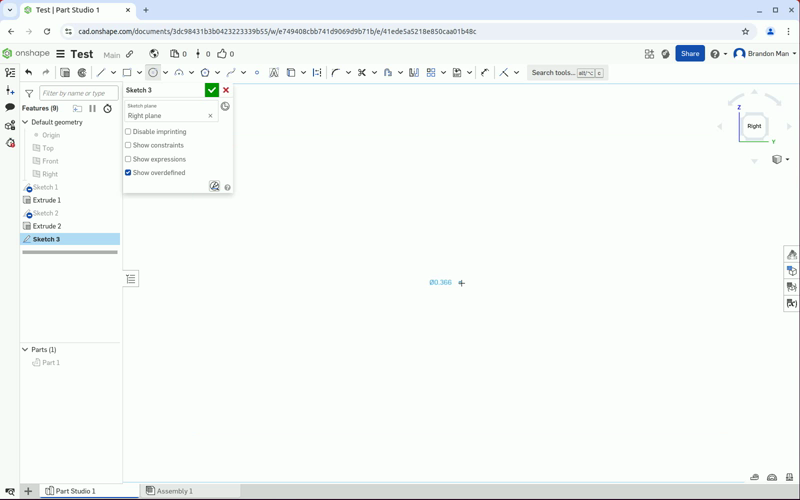
scroll(6)
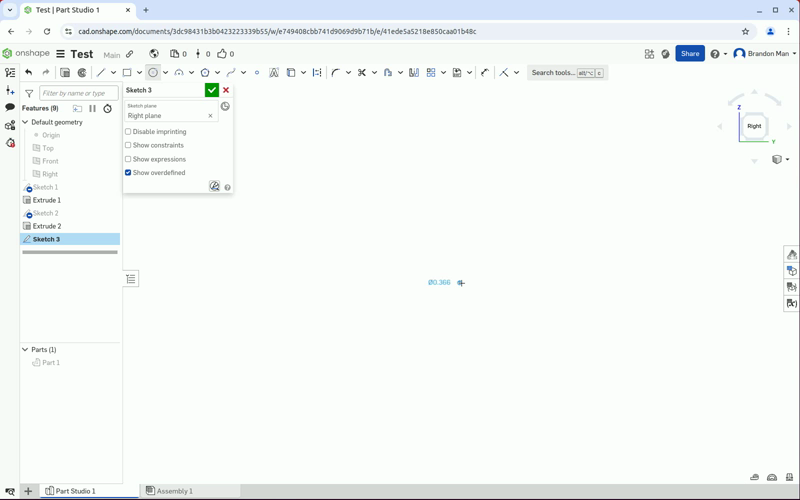
scroll(6)
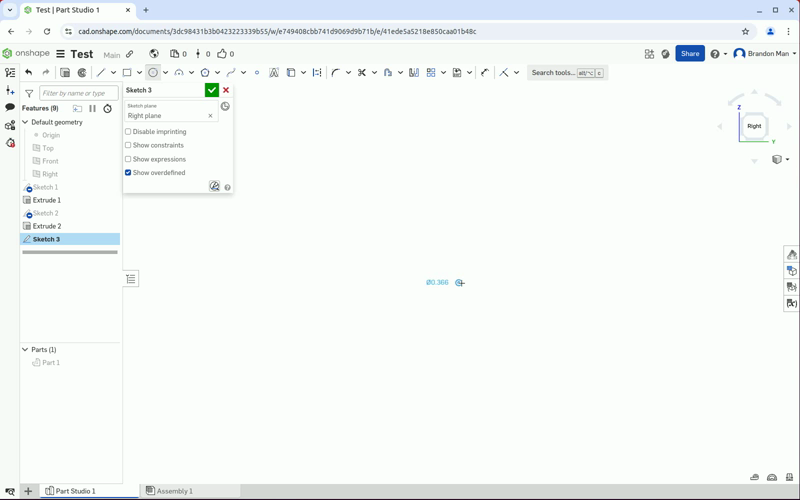
scroll(6)
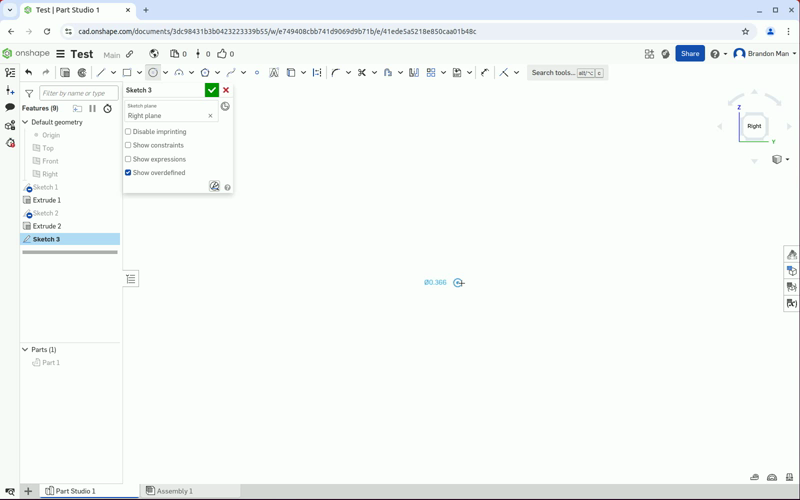
scroll(6)
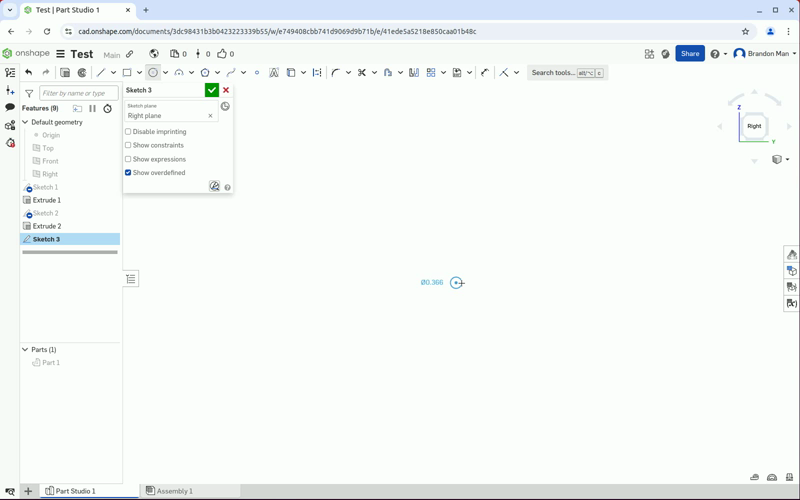
scroll(6)
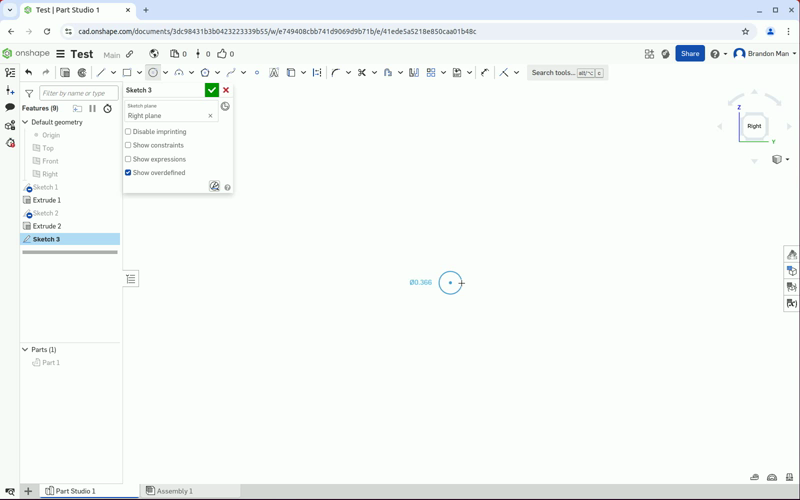
click(461, 282)
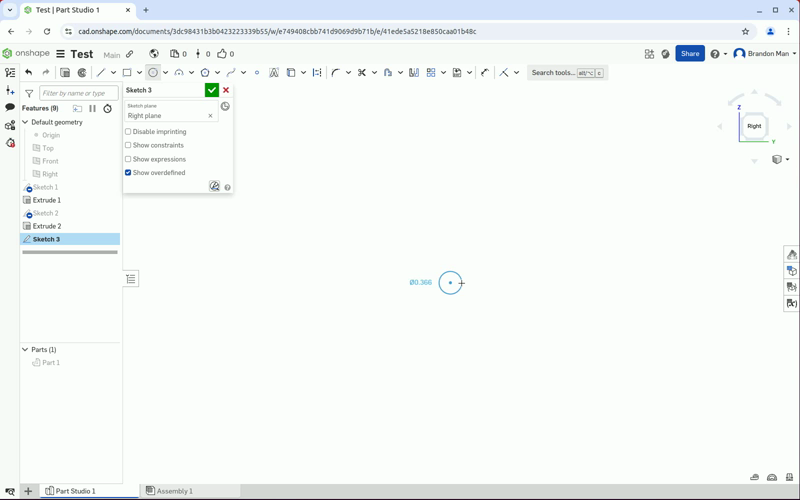
scroll(-6)
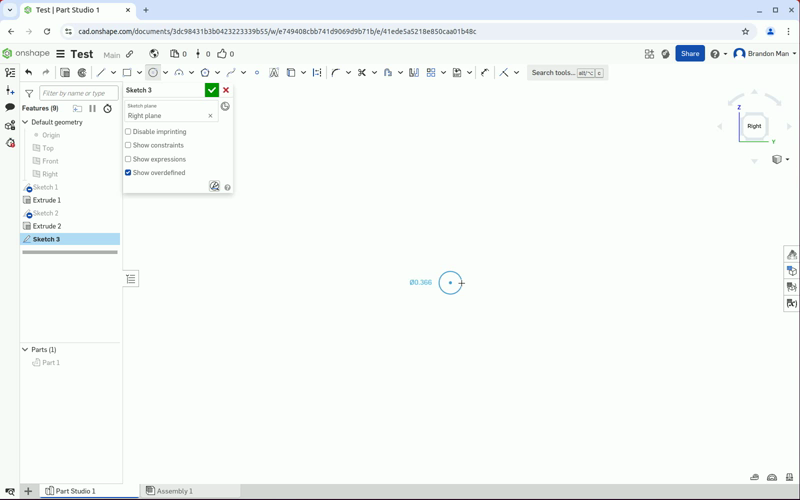
scroll(-6)
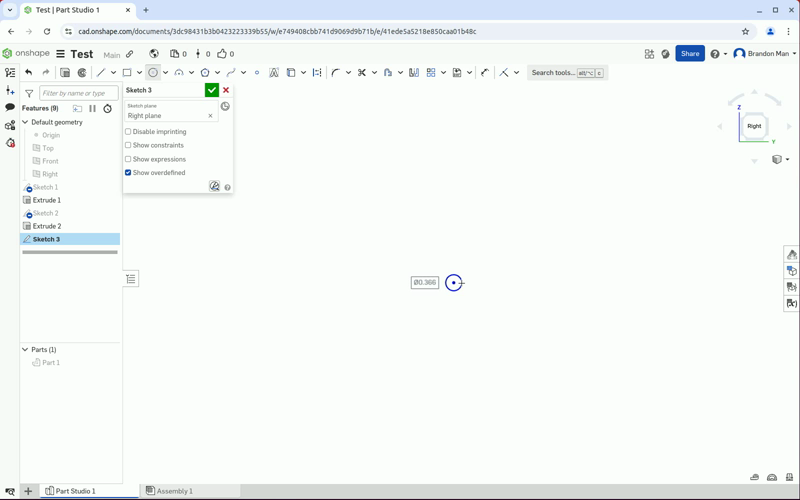
scroll(-6)
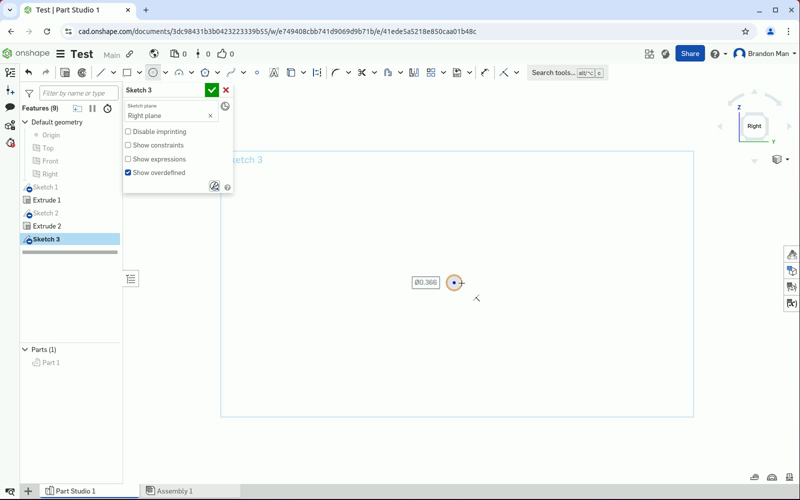
scroll(-6)
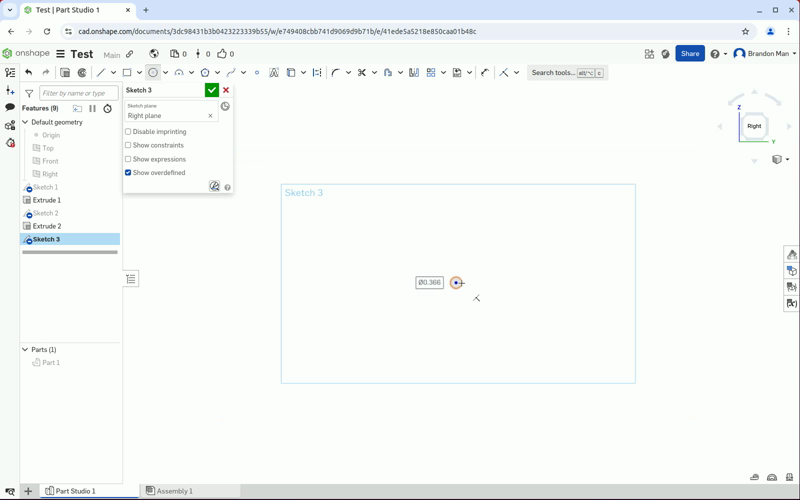
scroll(-6)
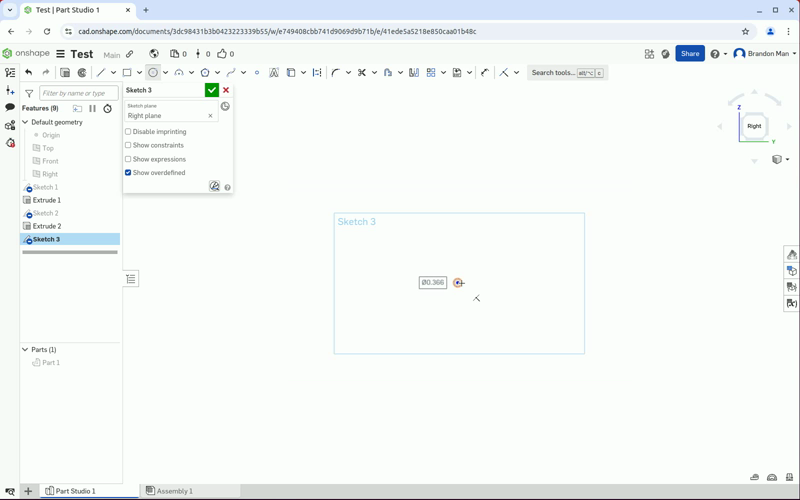
scroll(-6)
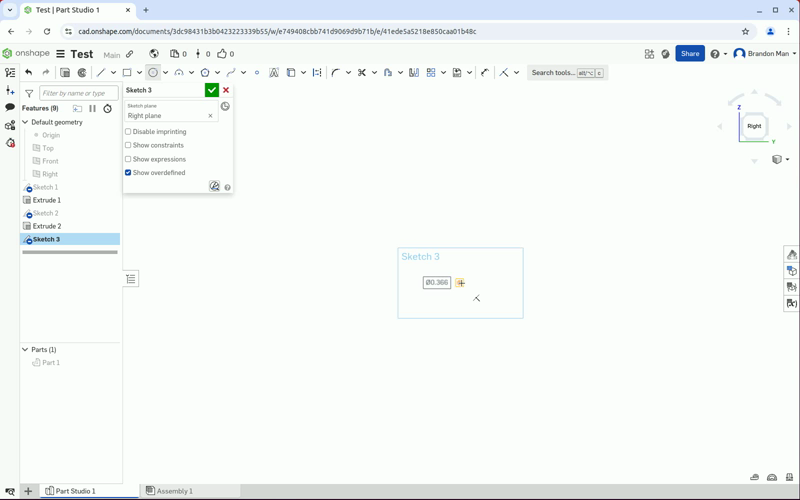
scroll(-6)
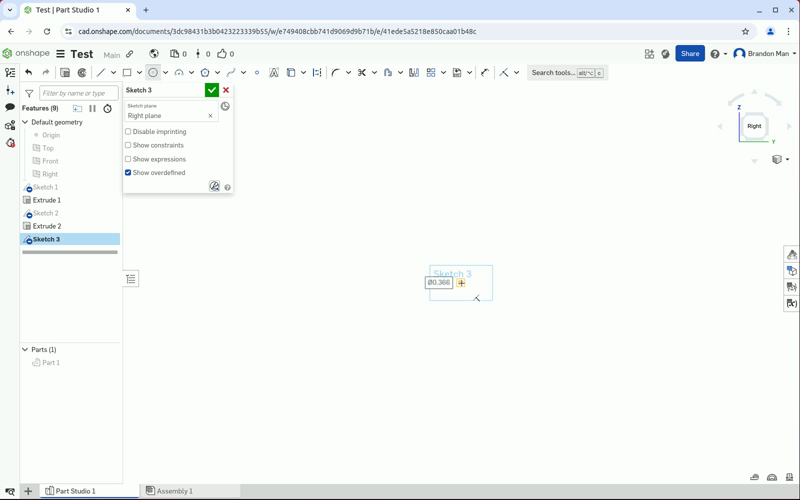
key(esc)
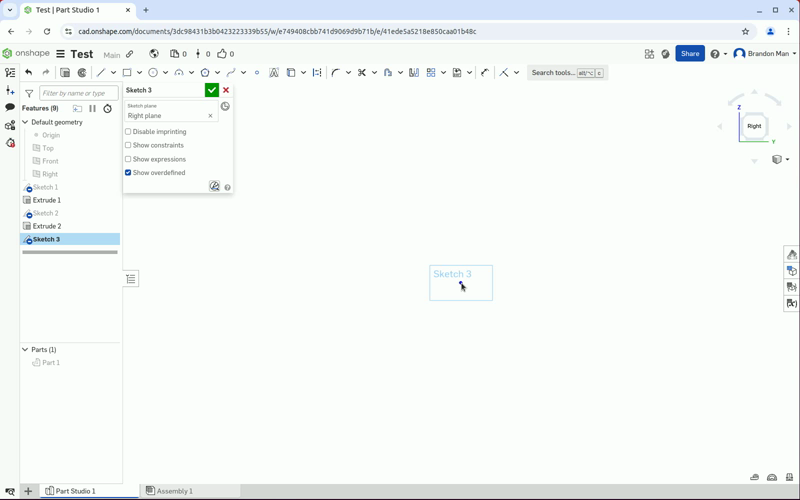
mouse_move(461, 283)
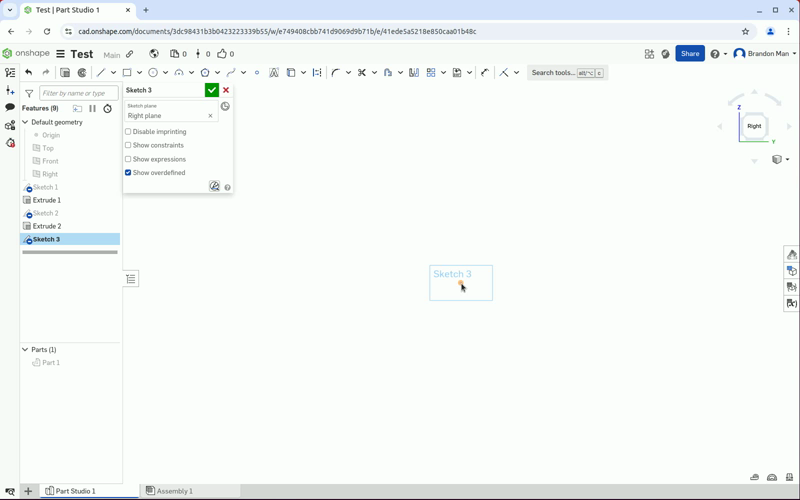
scroll(6)
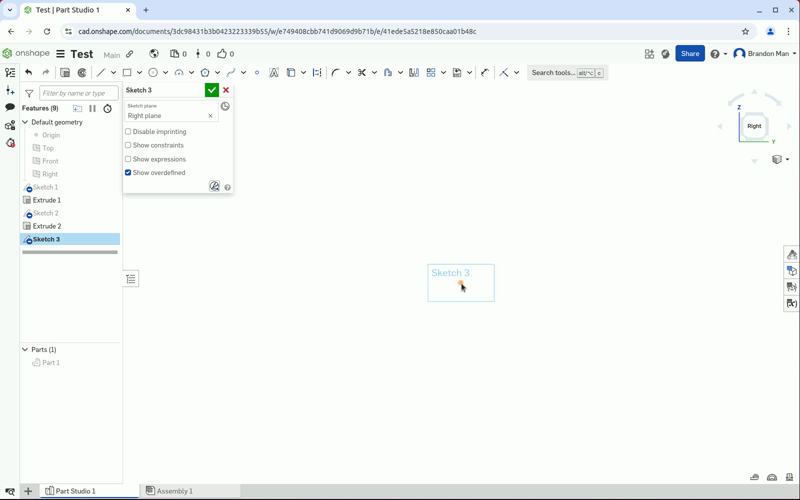
scroll(6)
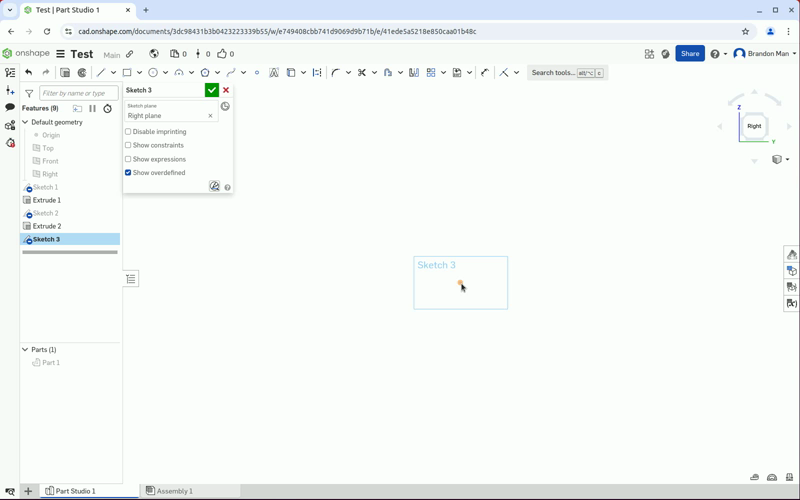
scroll(6)
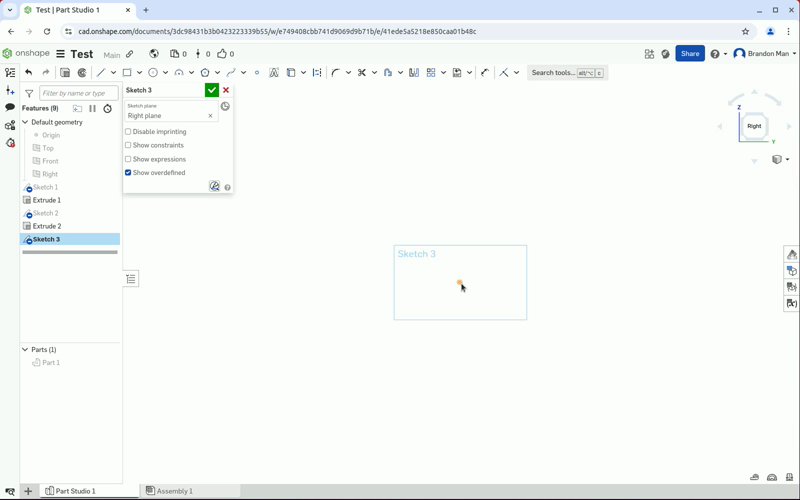
scroll(6)
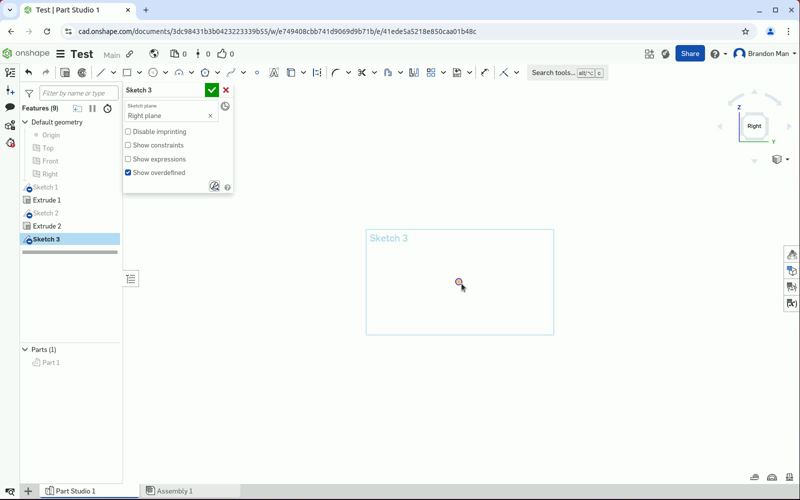
scroll(6)
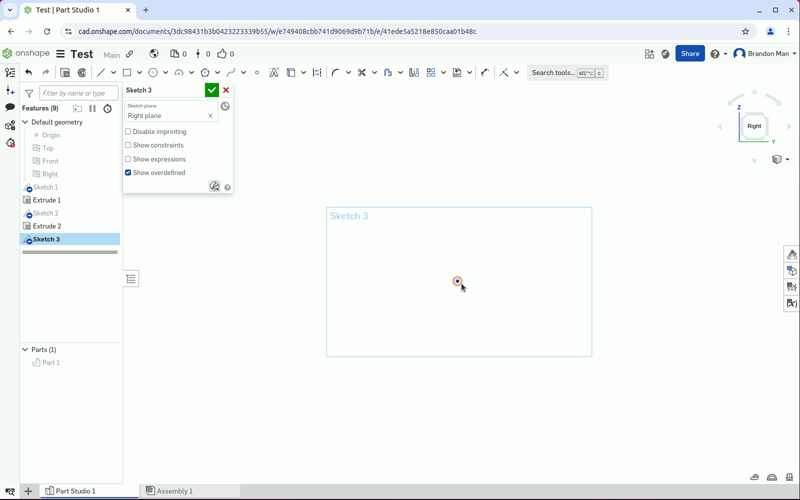
scroll(6)
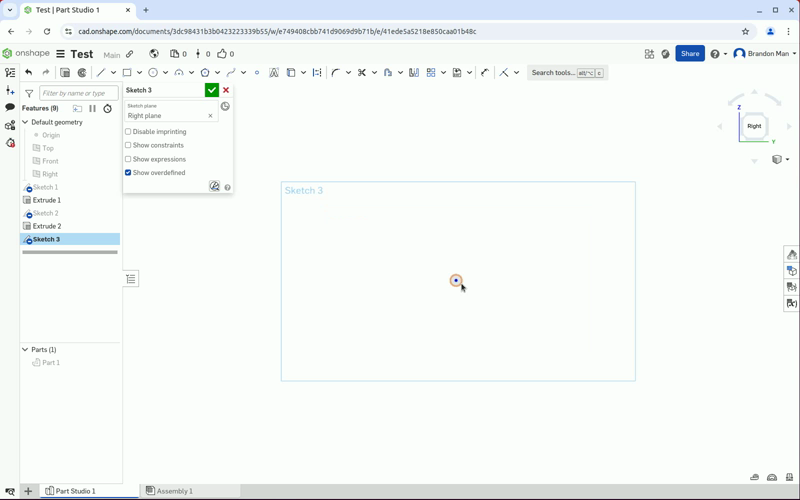
scroll(6)
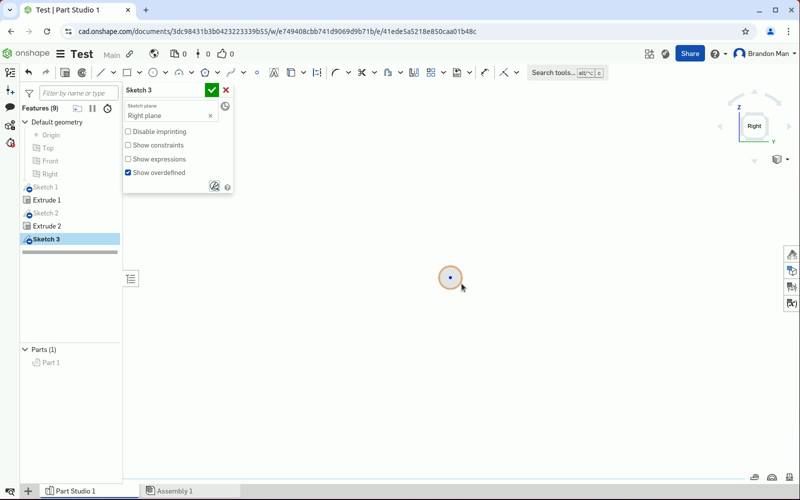
click(461, 283)
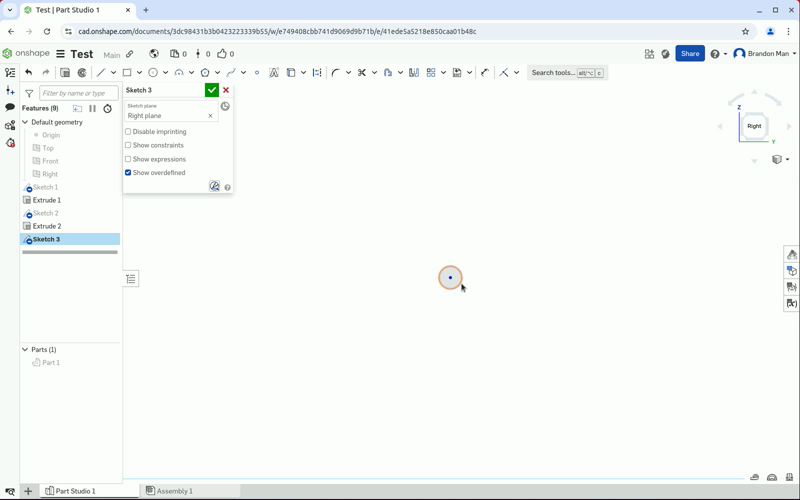
scroll(-6)
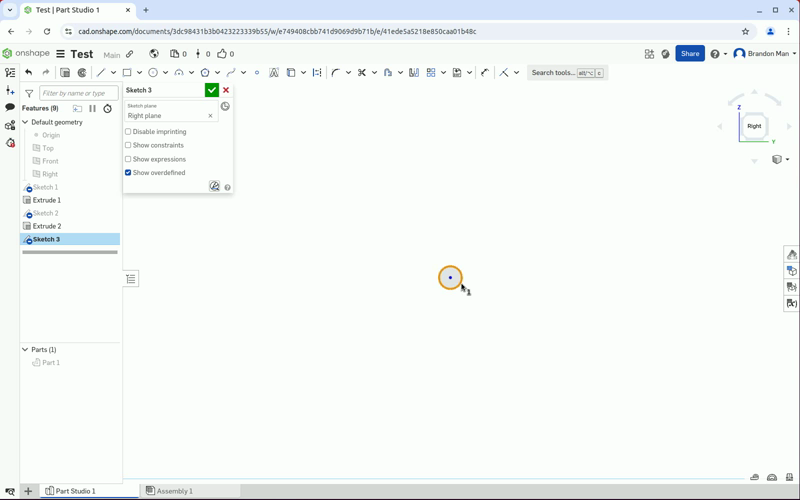
scroll(-6)
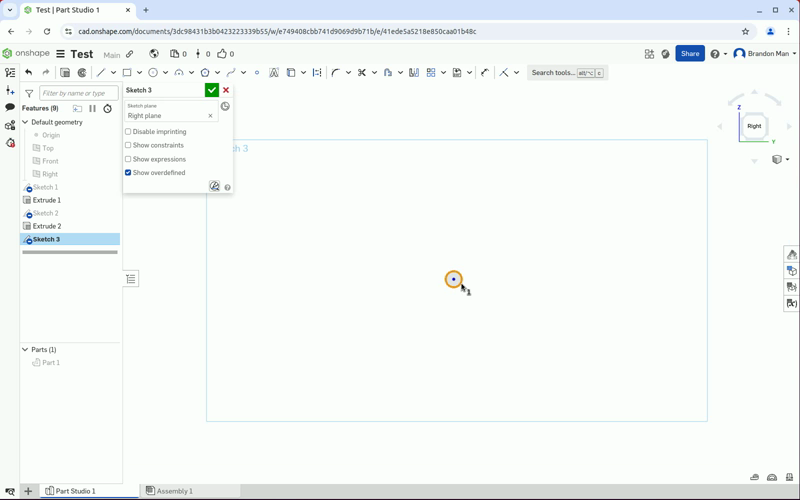
scroll(-6)
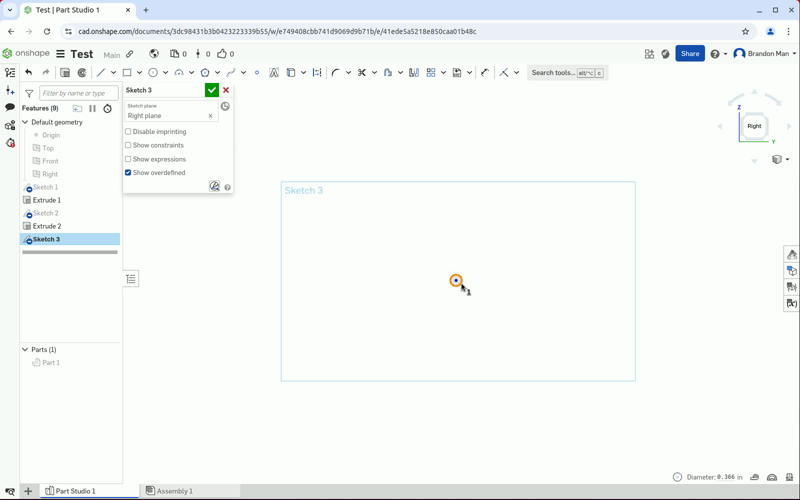
scroll(-6)
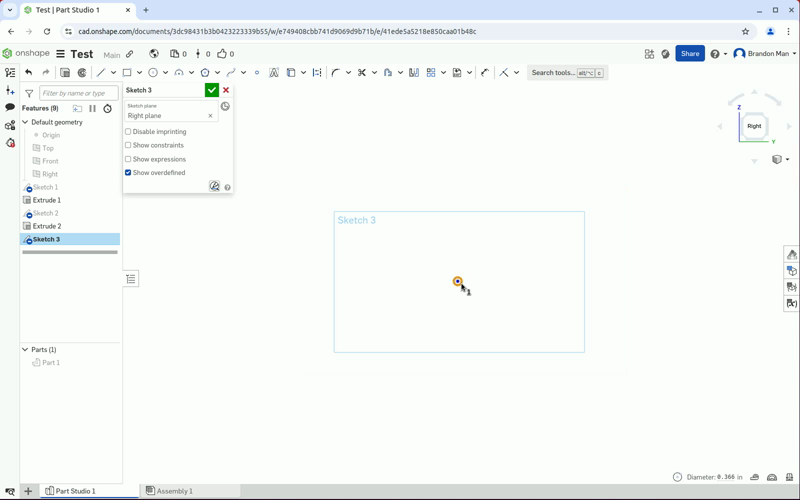
scroll(-6)
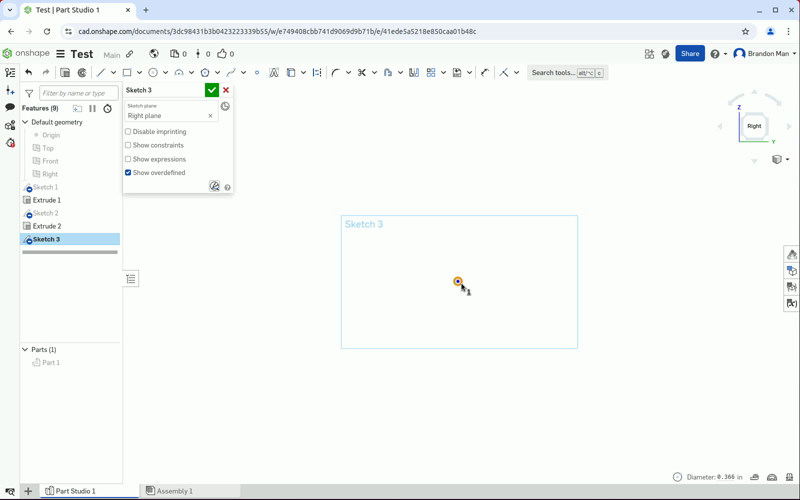
scroll(-6)
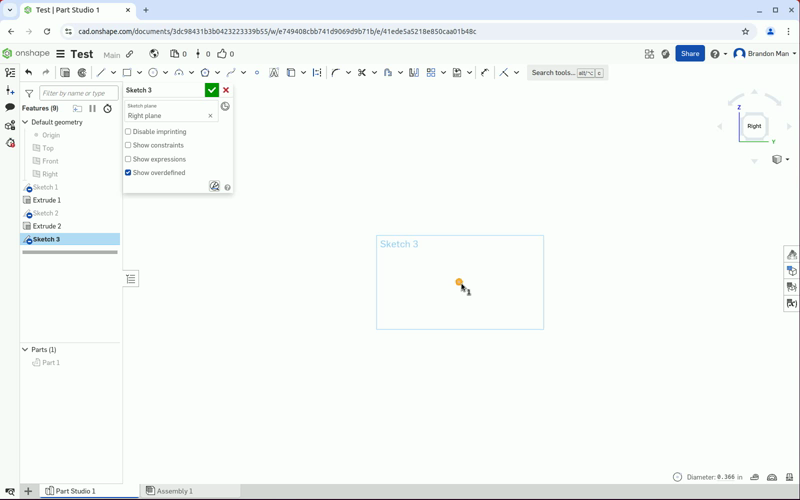
scroll(-6)
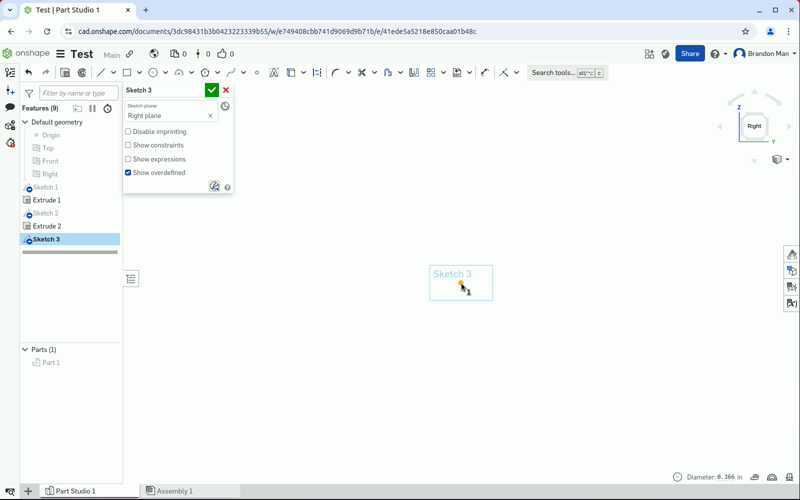
mouse_move(73, 352)
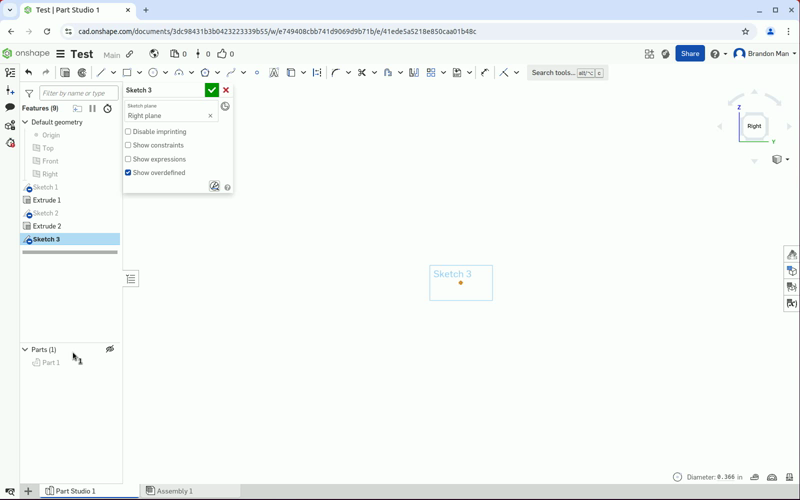
key(shift+y)
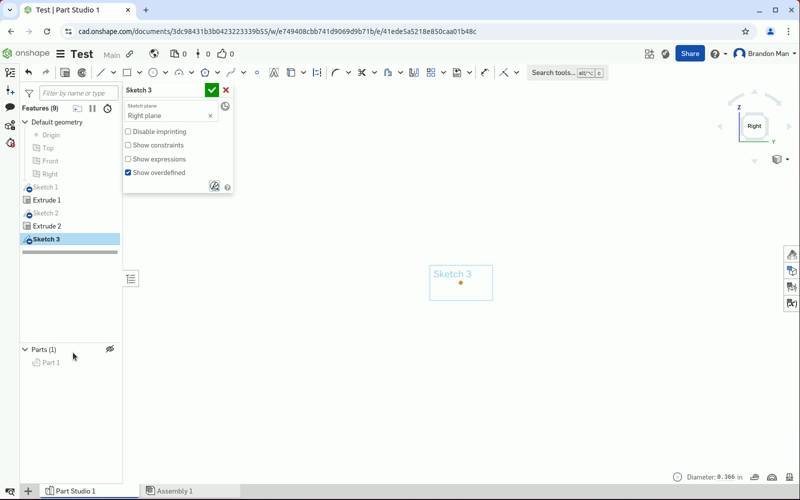
key(shift+e)
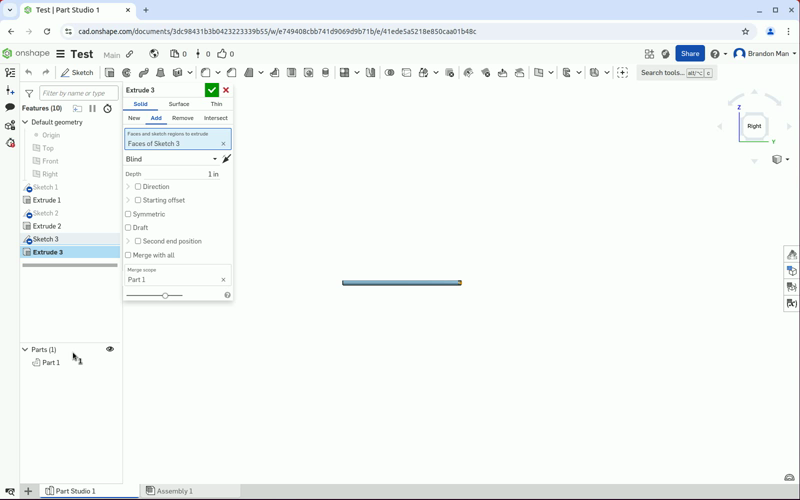
mouse_move(143, 106)
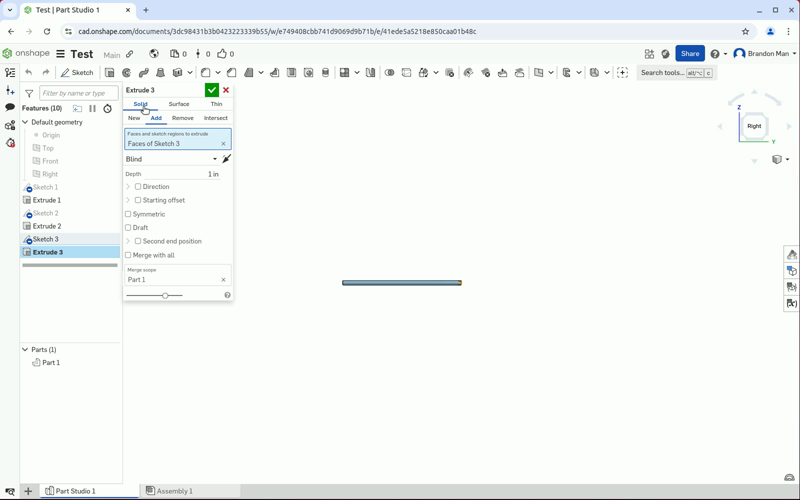
click(143, 106)
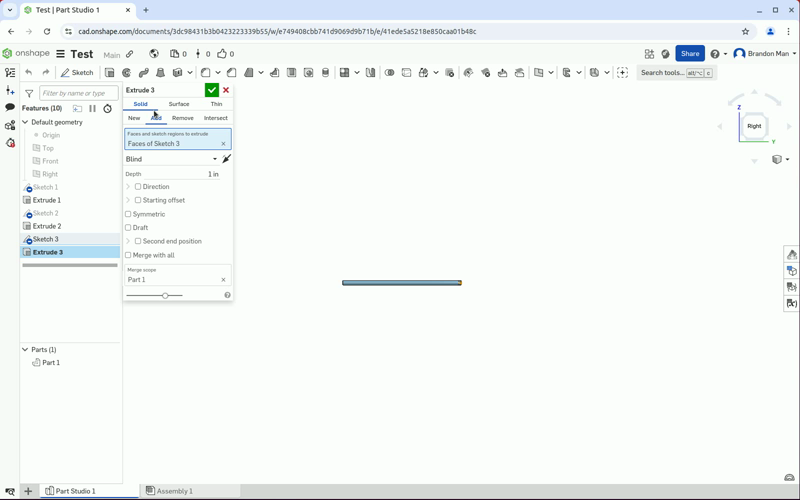
mouse_move(186, 120)
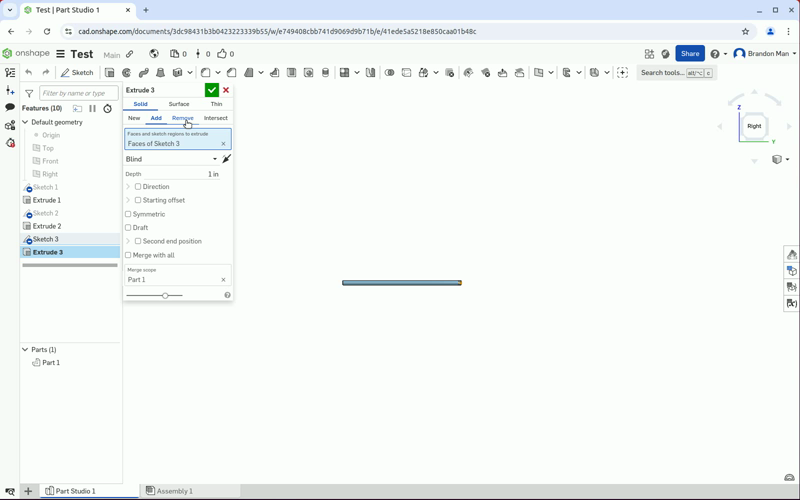
click(186, 120)
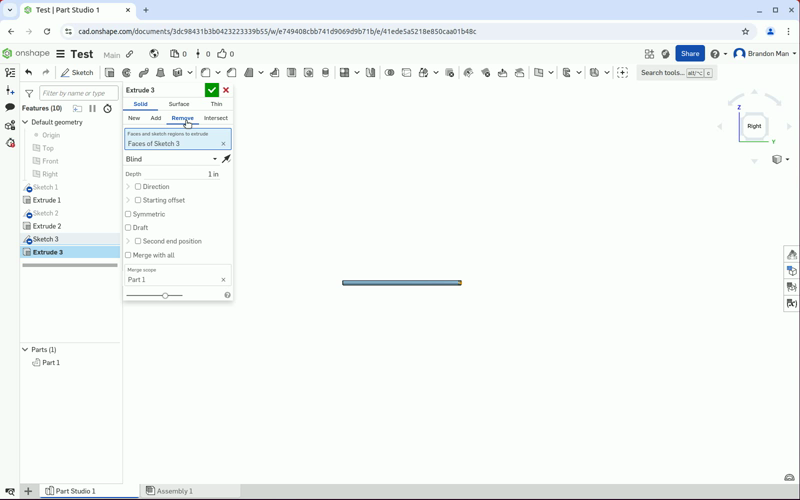
key(tab, 4)
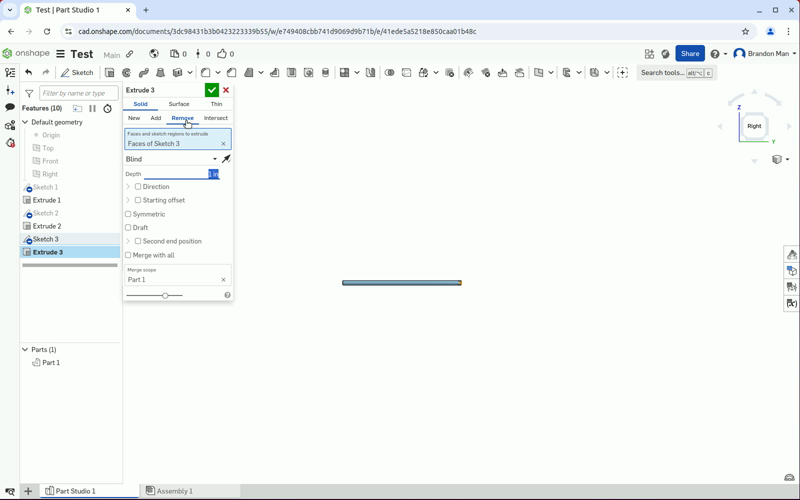
text(1.926)
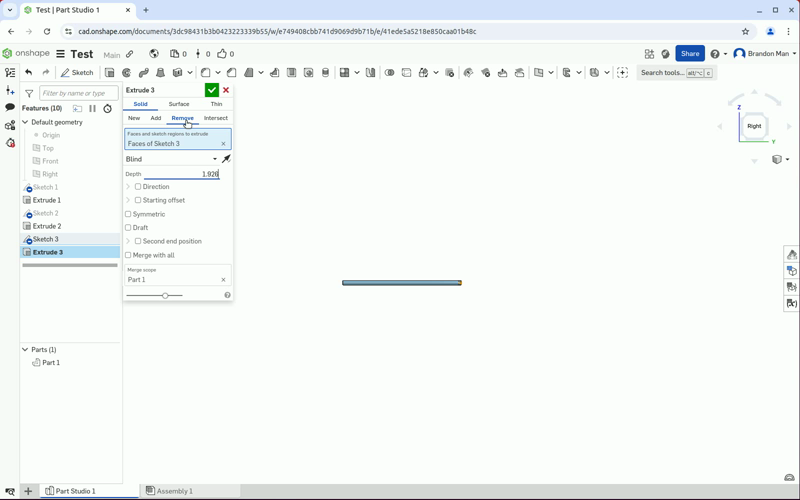
key(tab, 3)
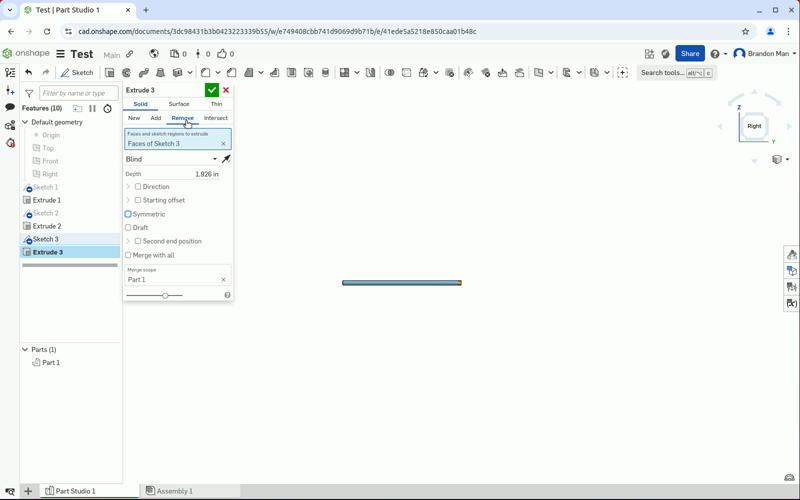
key(space)
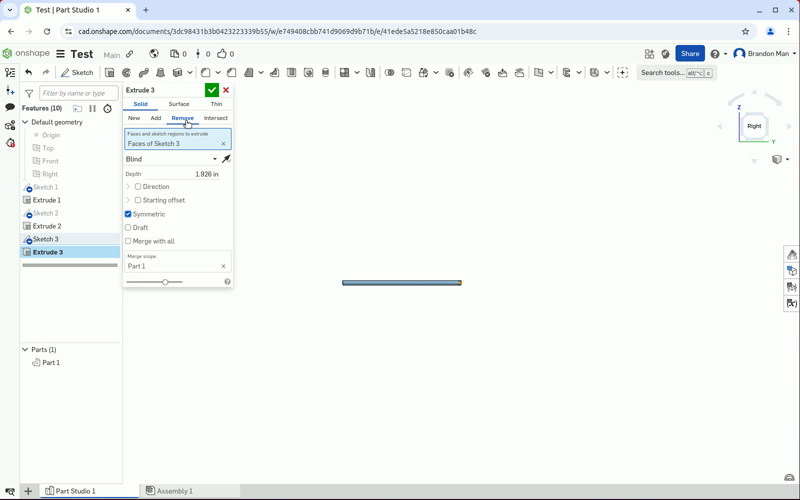
key(tab, 2)
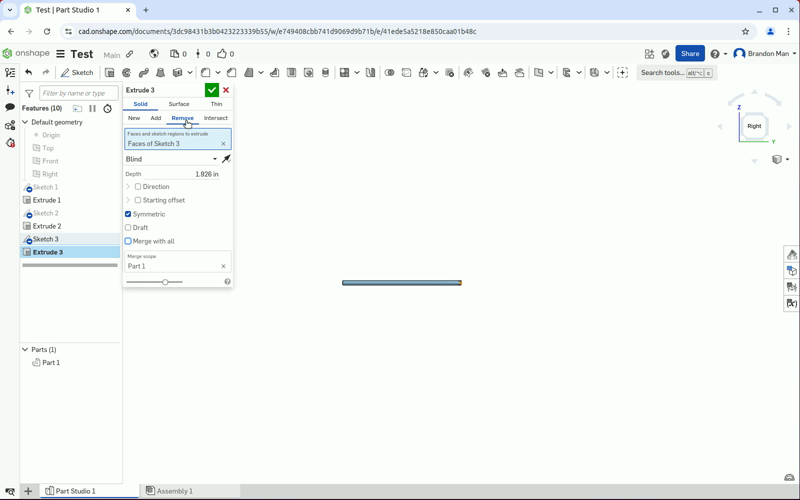
key(space)
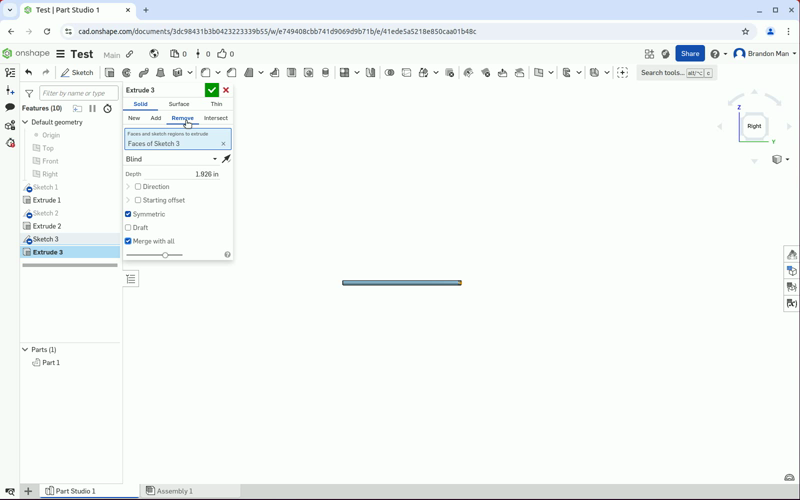
key(enter)
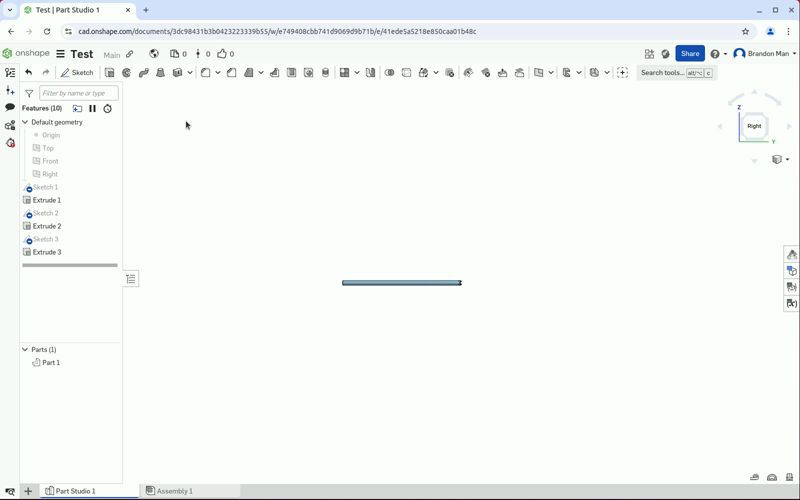
key(shift+h)
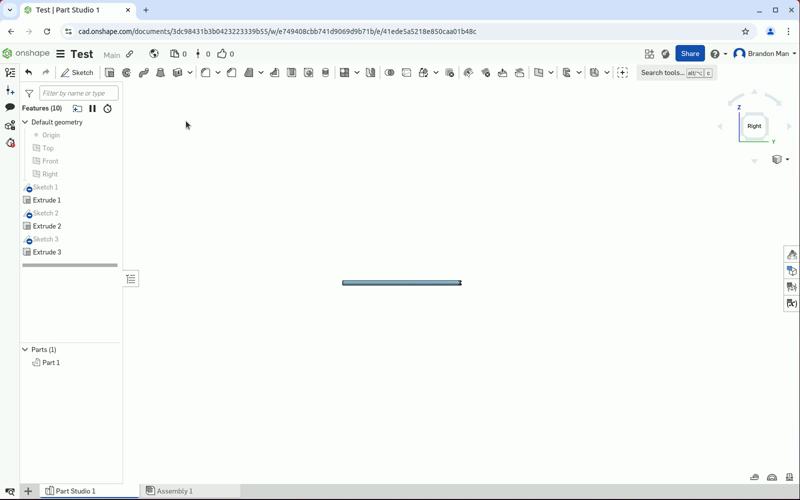
key(shift+h)
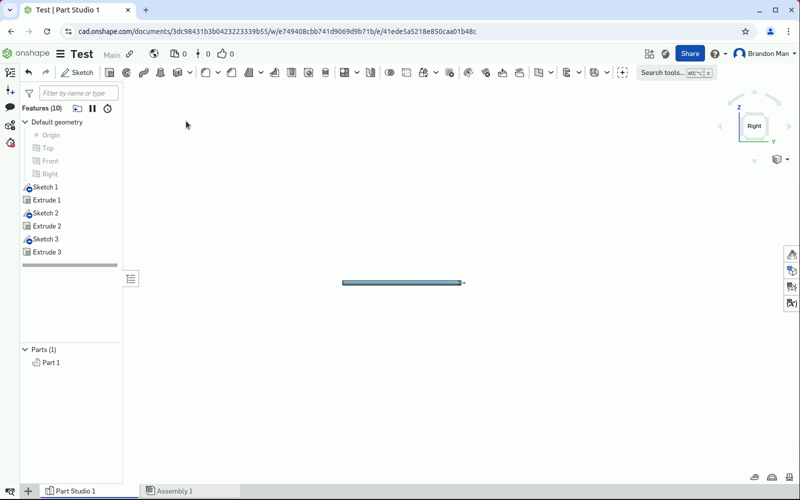
key(shift+7)
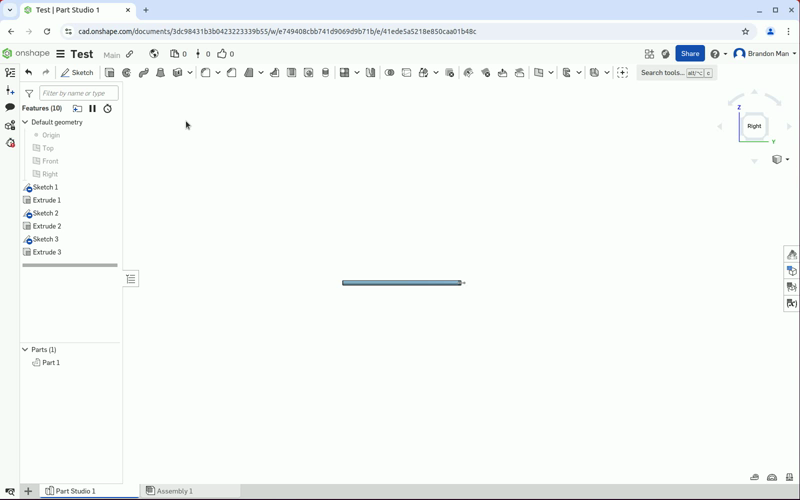
key(right, 2)
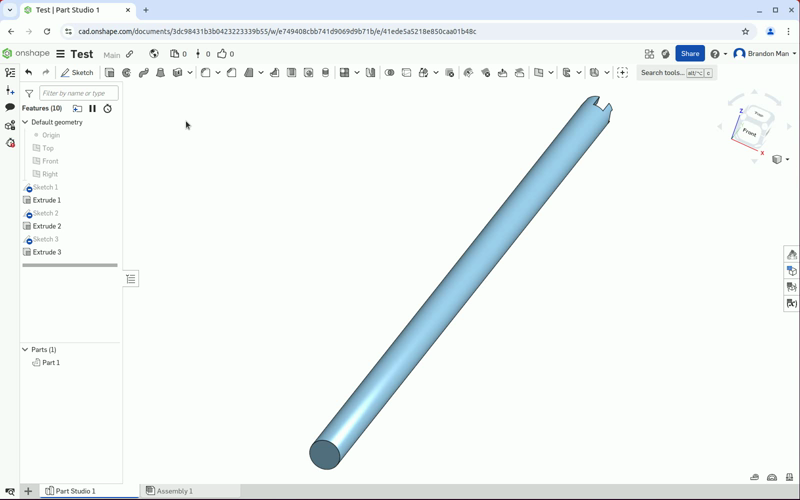
key(down, 2)
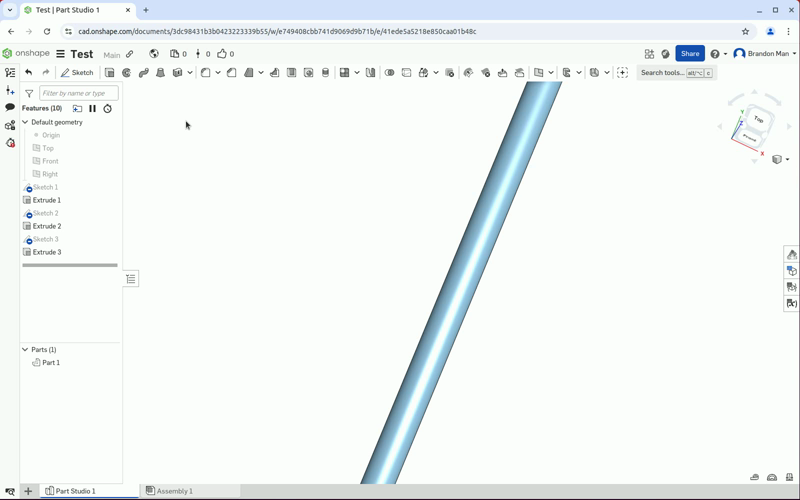
key(up, 2)
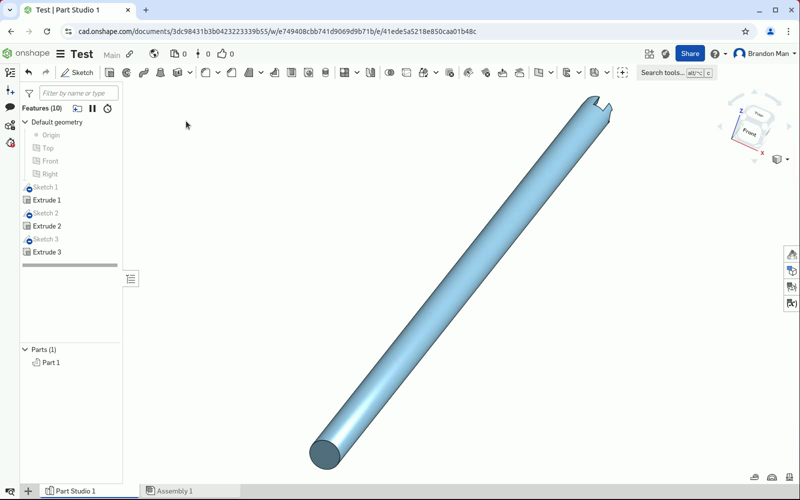
key(left, 2)
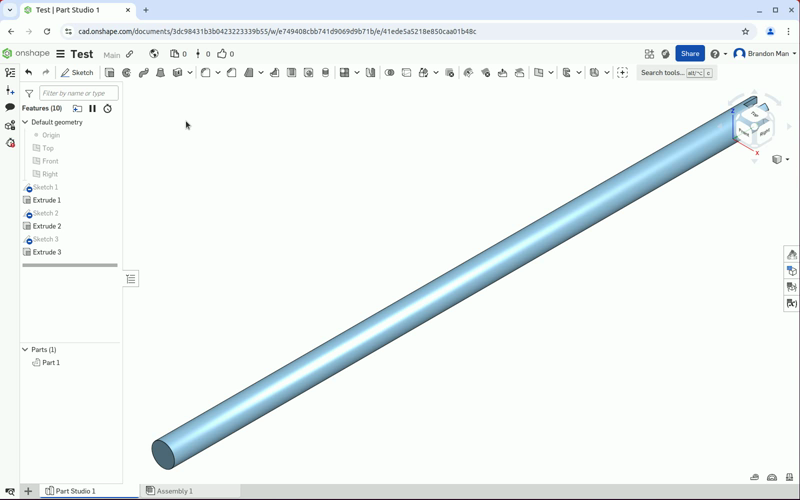
mouse_move(73, 189)
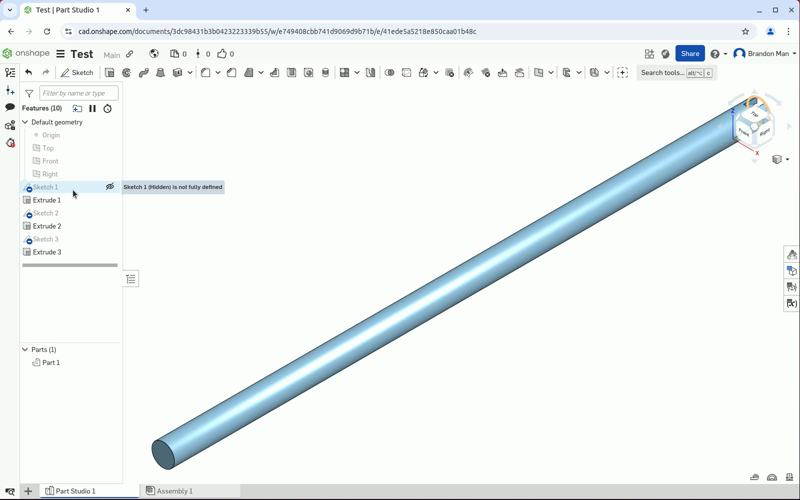
click(73, 189)